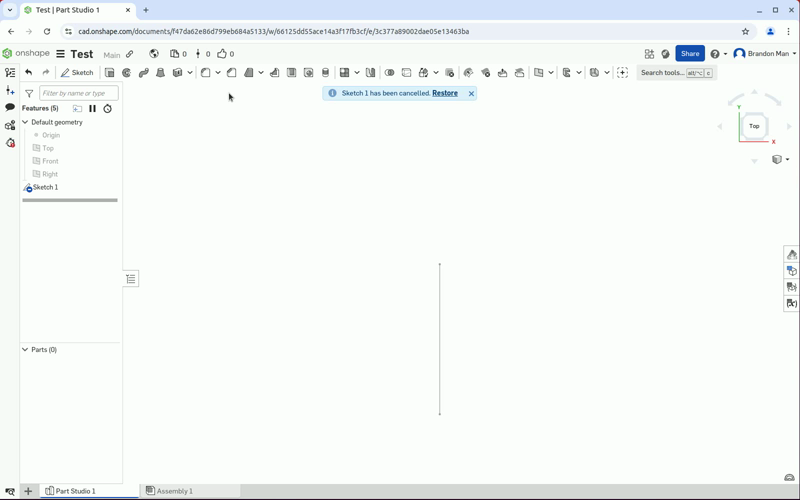
key(shift+h)
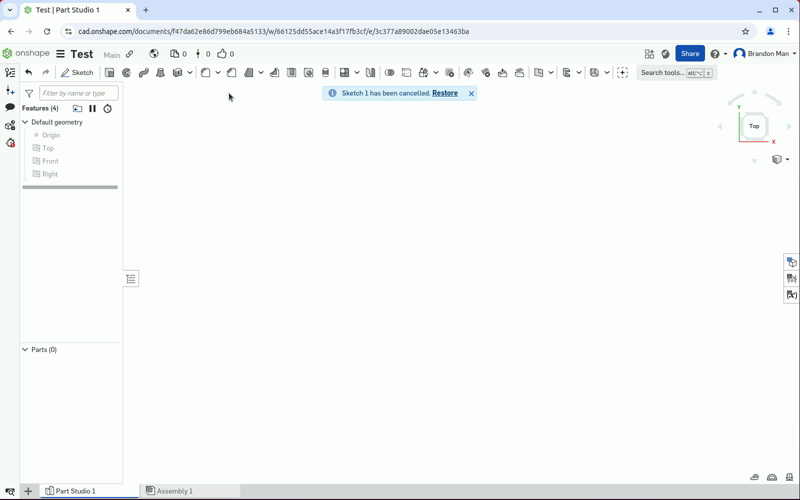
mouse_move(73, 352)
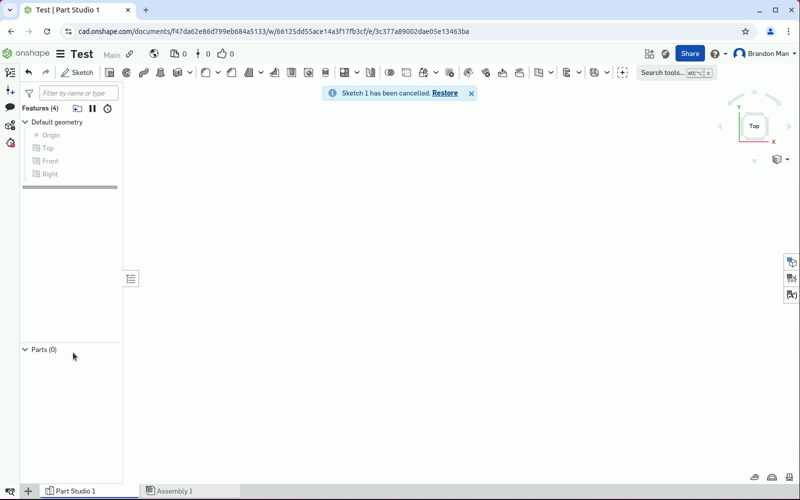
key(y)
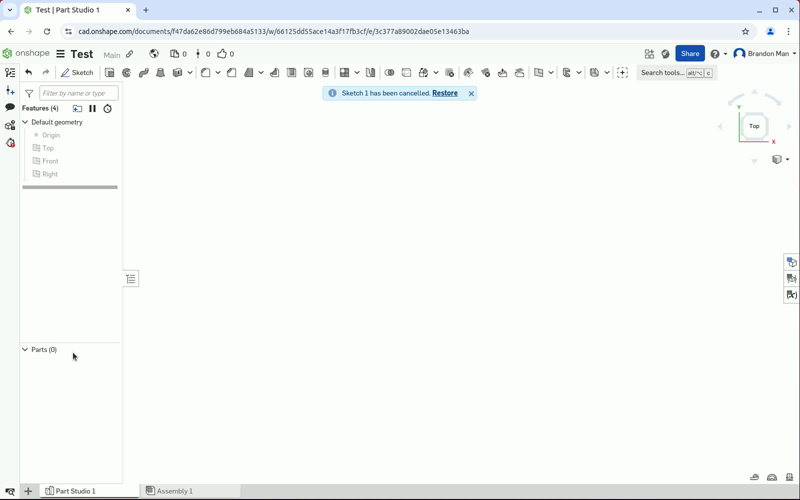
key(shift+p)
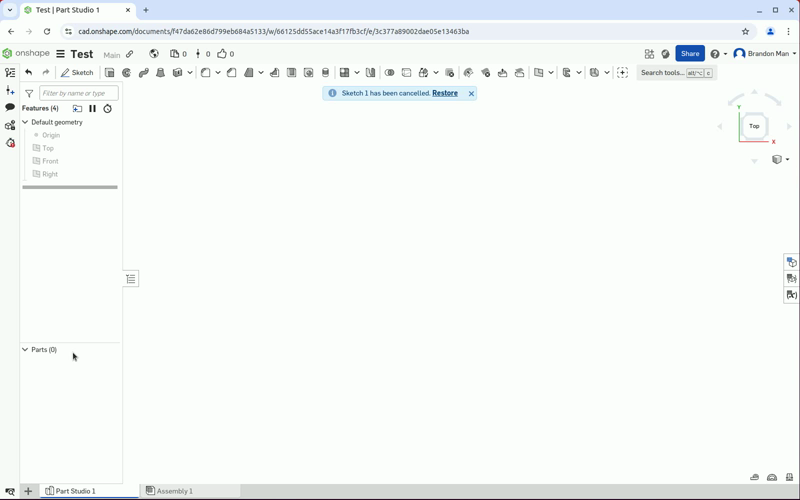
key(space)
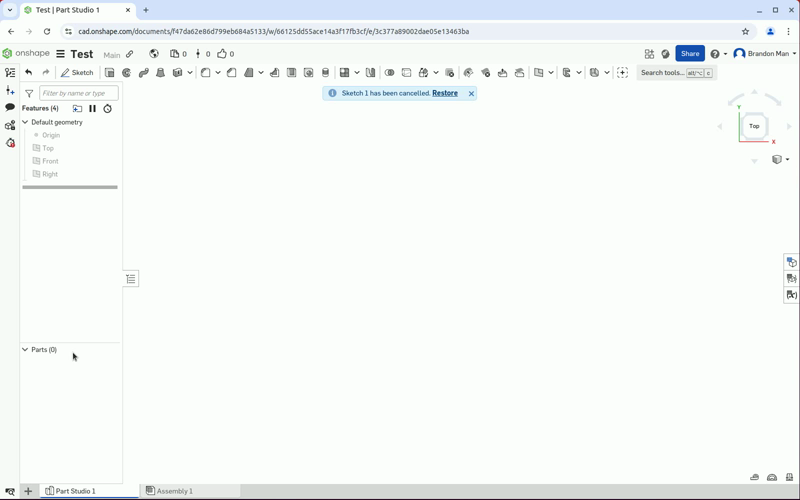
key_down(shift)
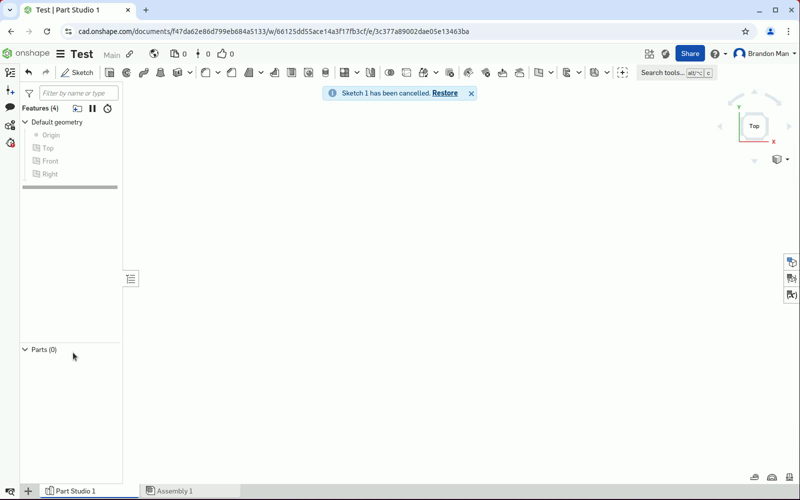
key(up)
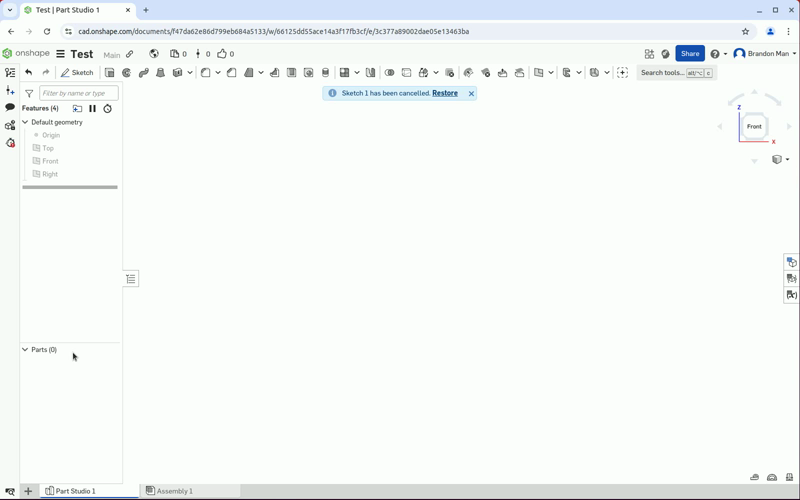
key_up(shift)
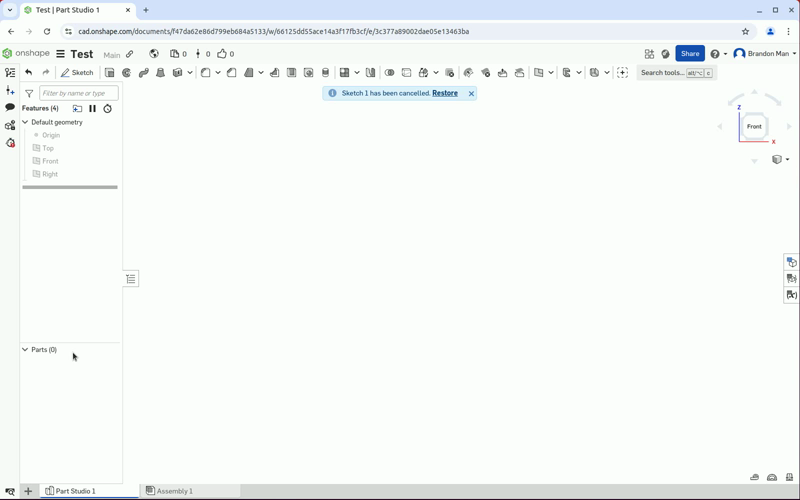
mouse_move(73, 352)
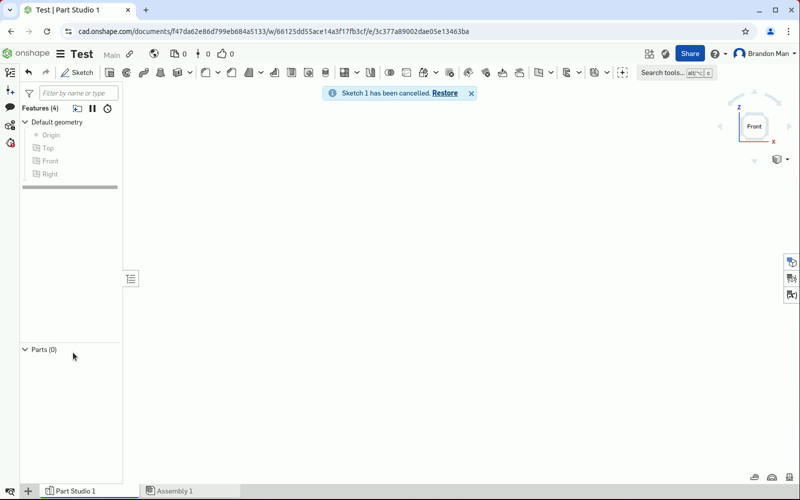
key(shift+y)
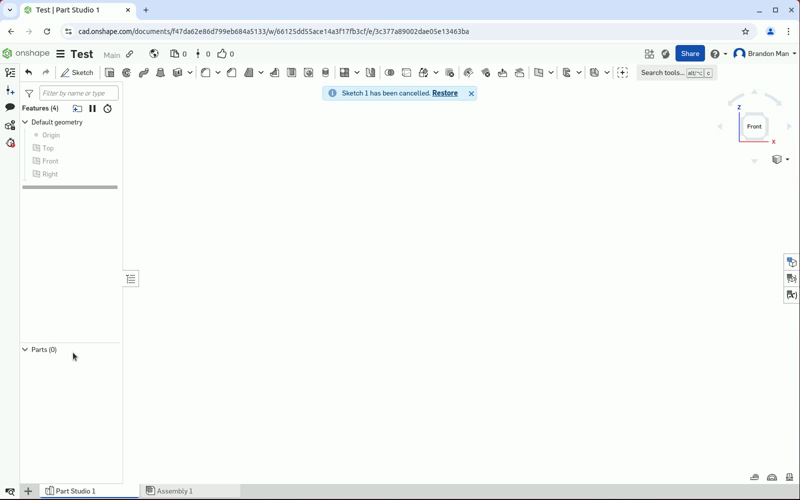
key(shift+s)
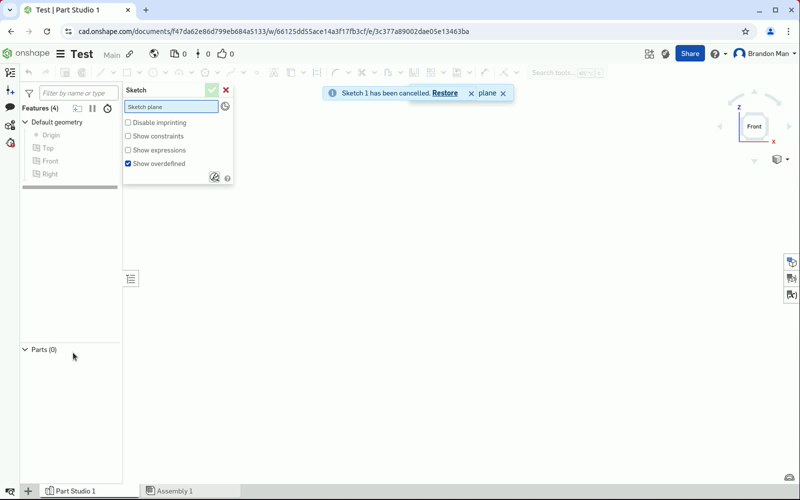
mouse_move(73, 163)
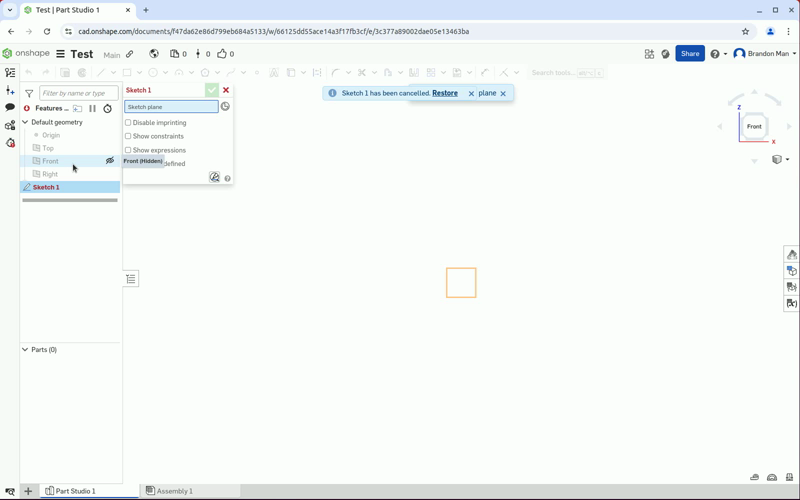
click(73, 163)
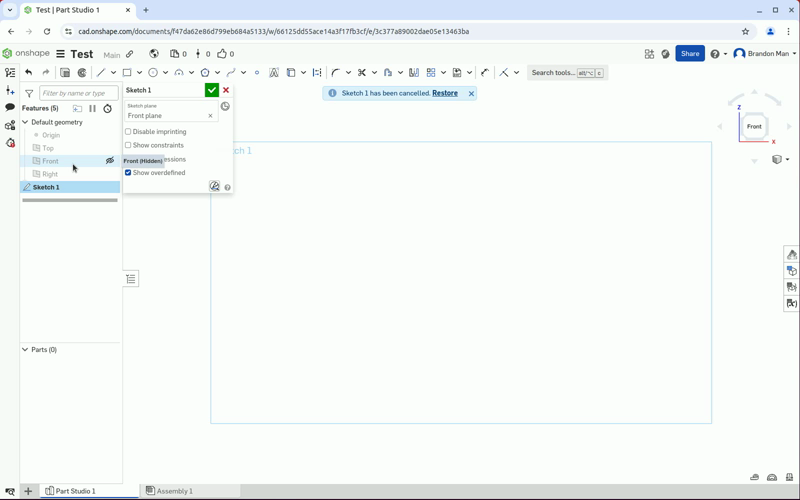
mouse_move(73, 352)
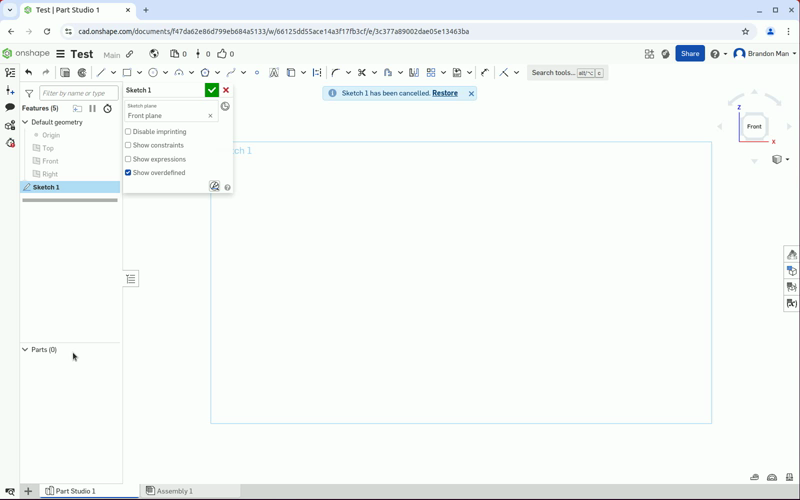
key(y)
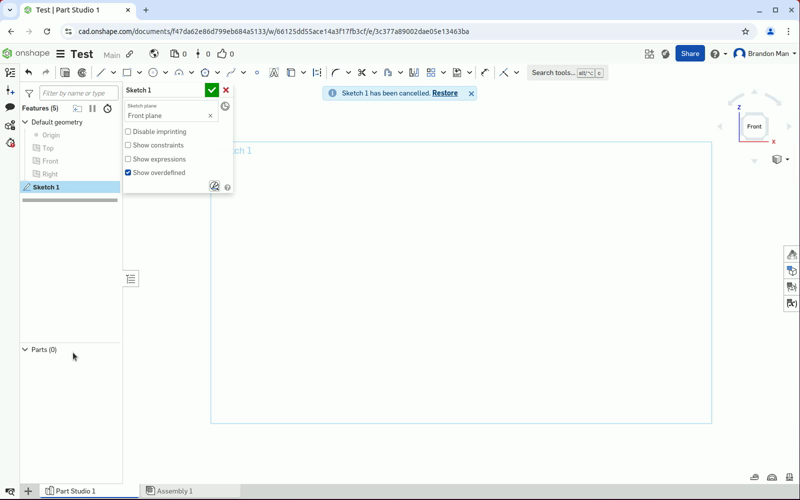
key(l)
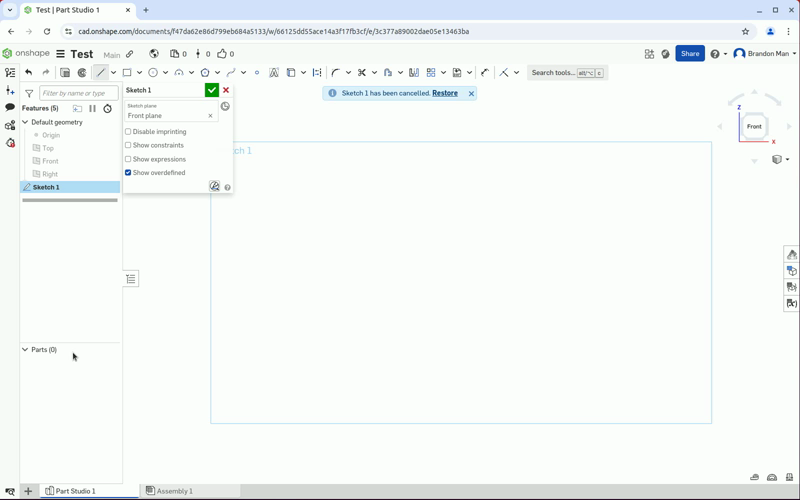
key_down(shift)
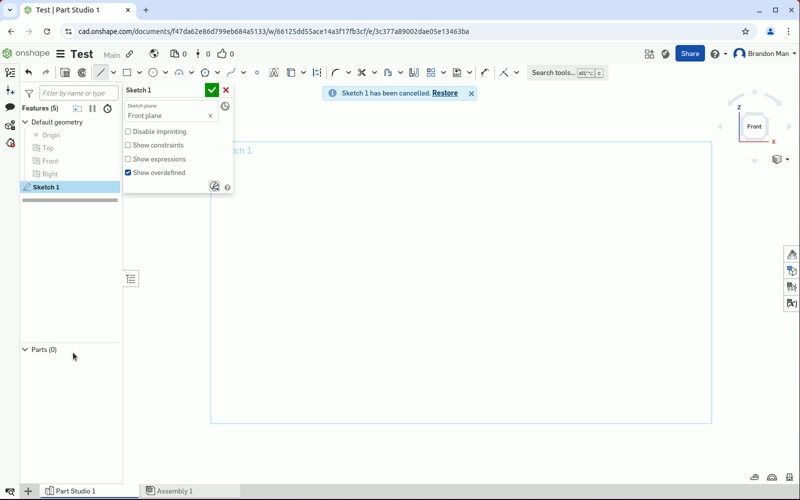
mouse_move(420, 311)
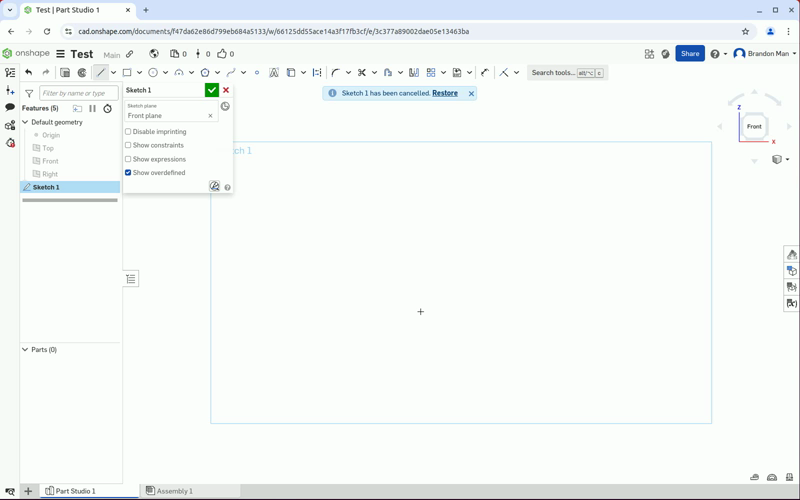
click(420, 311)
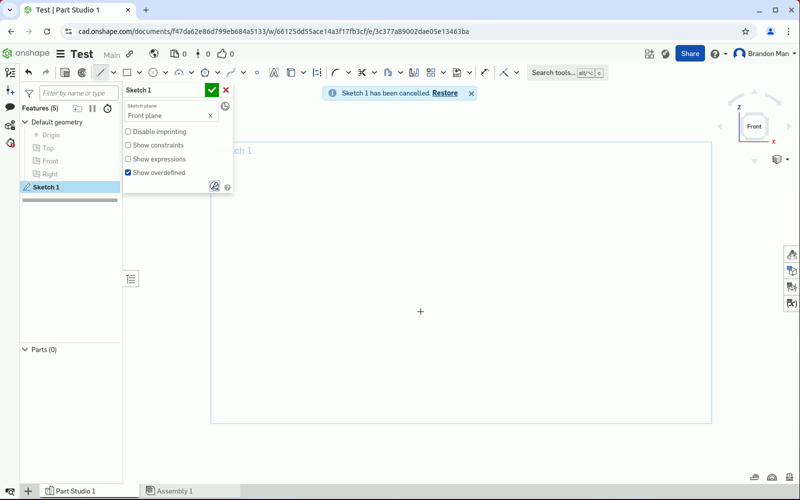
key_up(shift)
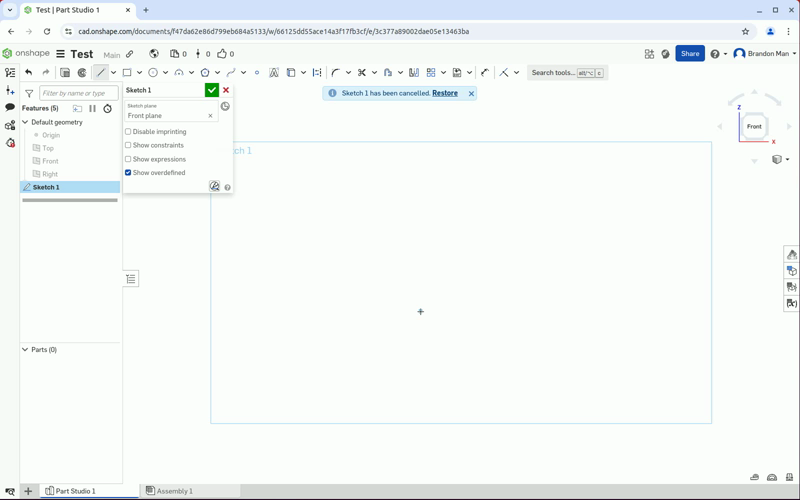
key_down(shift)
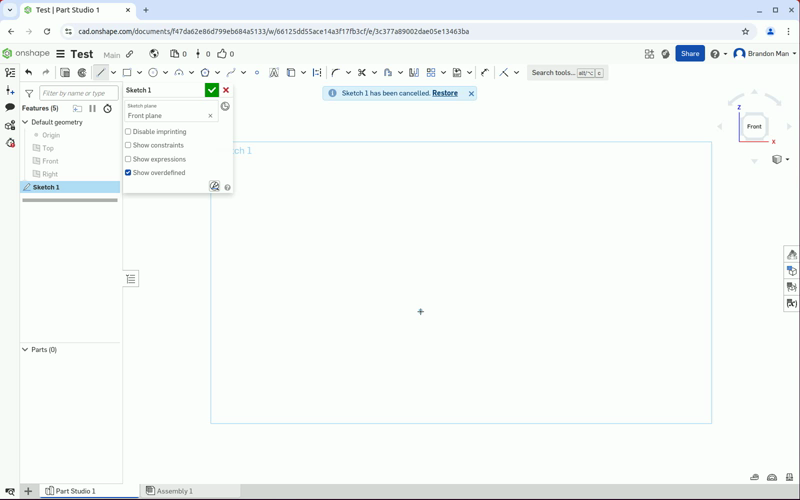
mouse_move(489, 311)
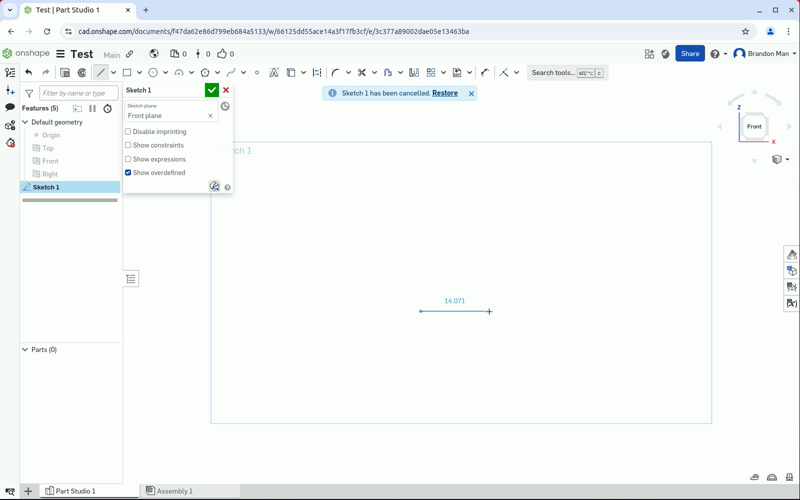
click(489, 311)
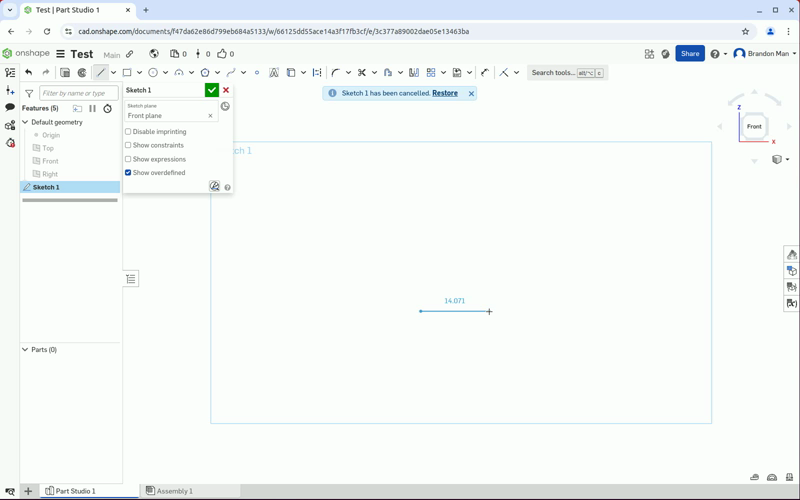
key_up(shift)
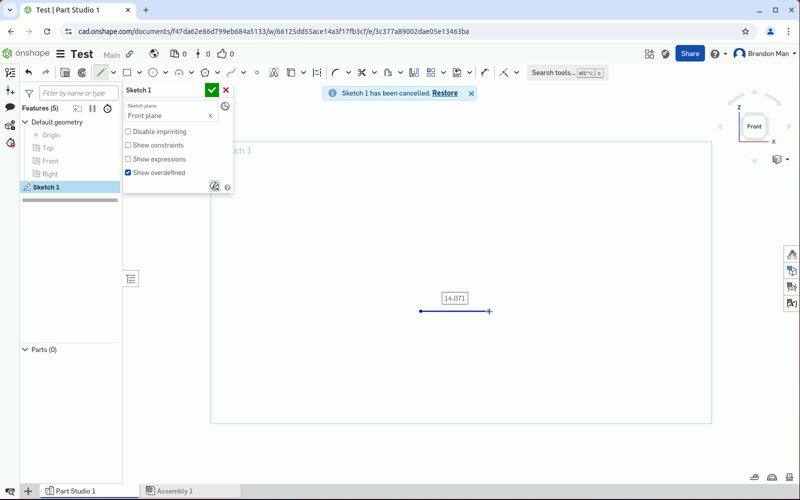
key_down(shift)
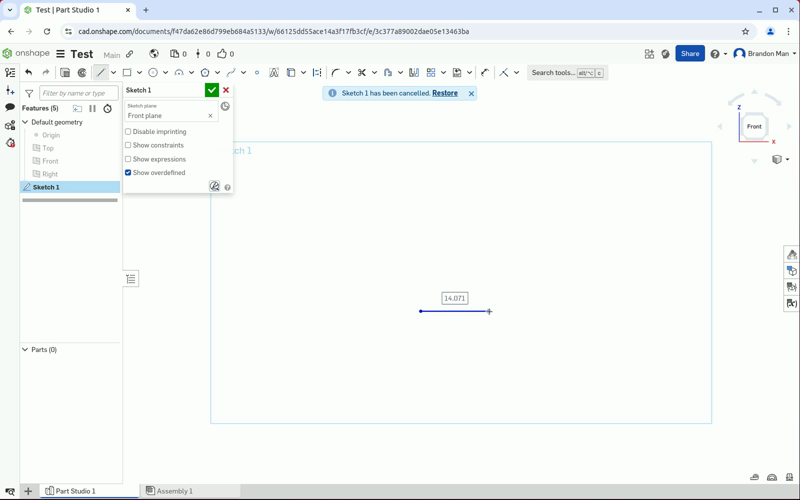
mouse_move(519, 311)
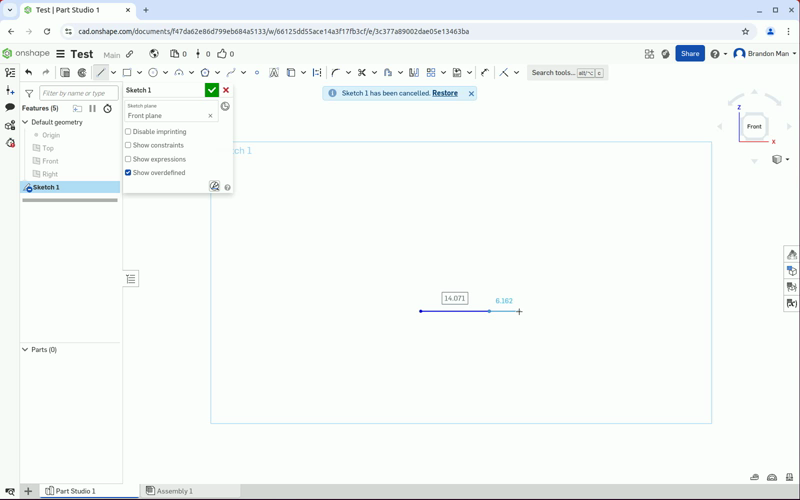
mouse_move(489, 299)
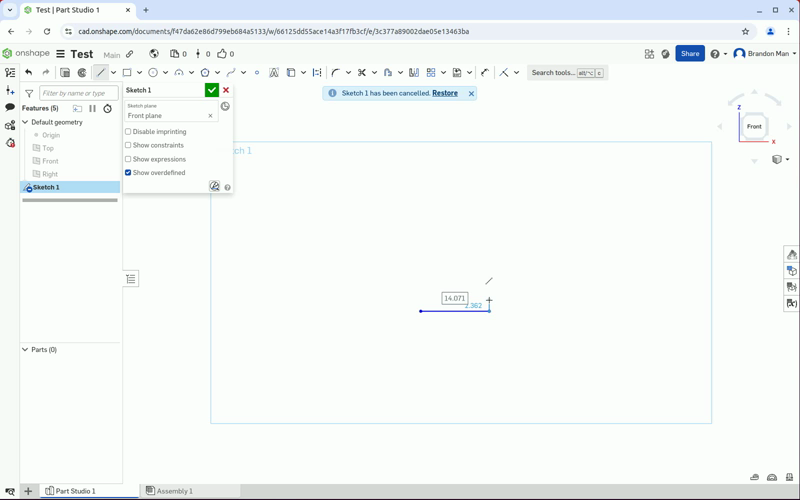
click(489, 299)
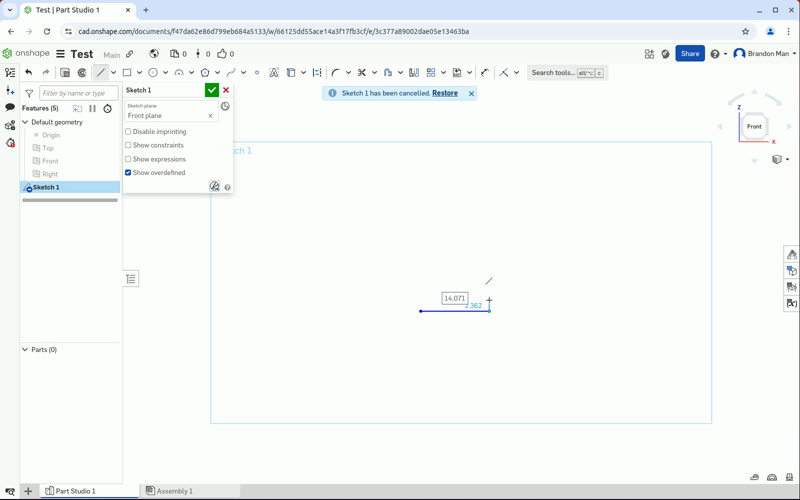
key_up(shift)
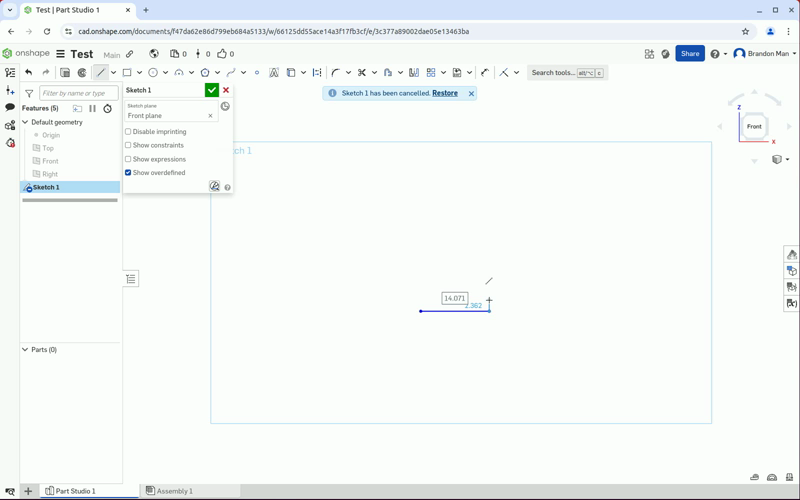
key_down(shift)
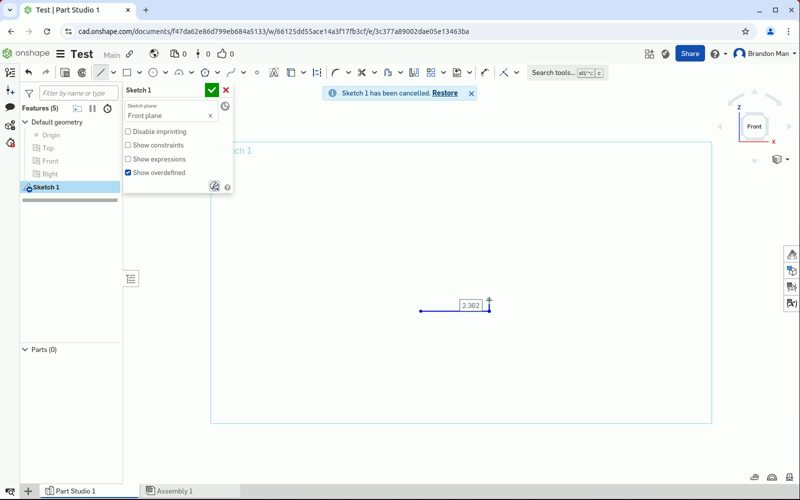
mouse_move(519, 299)
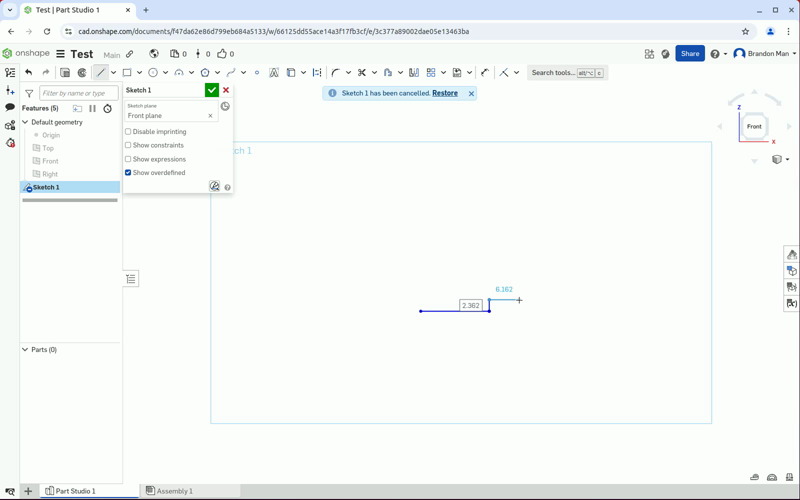
mouse_move(432, 299)
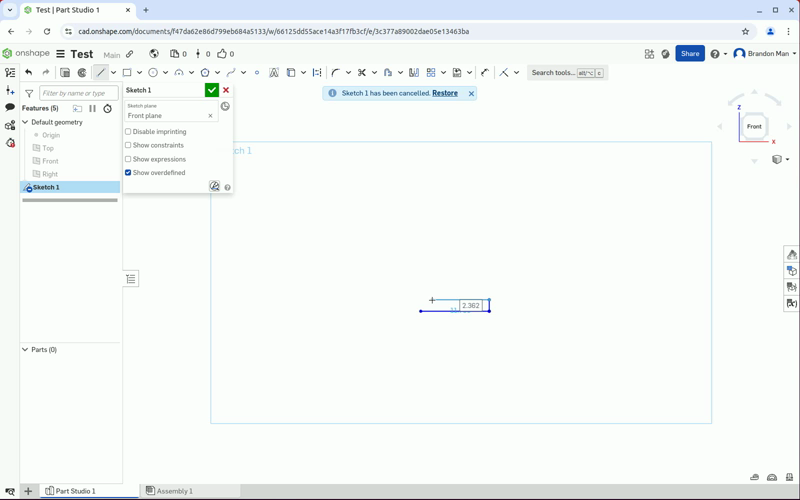
click(432, 299)
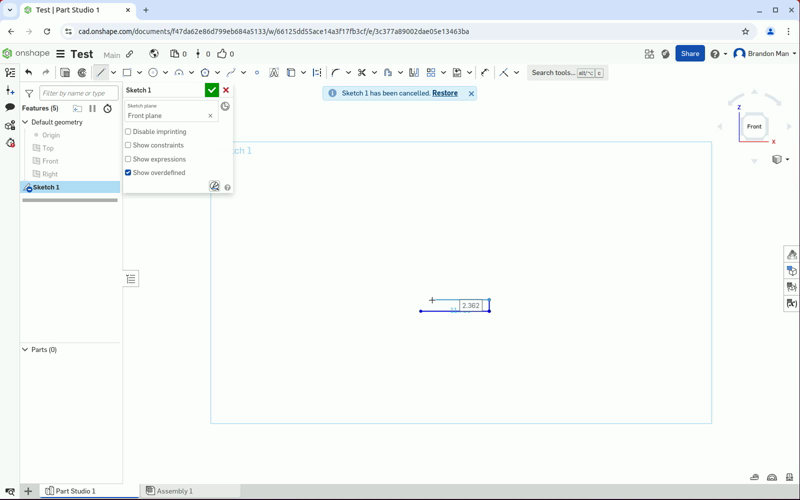
key_up(shift)
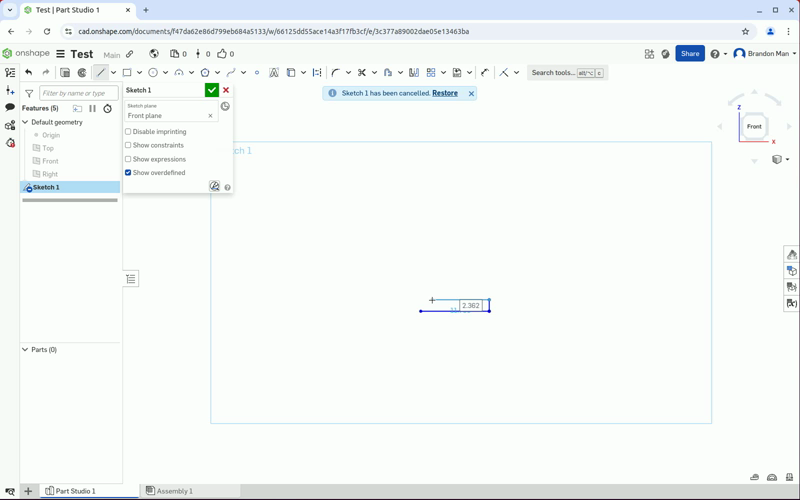
key_down(shift)
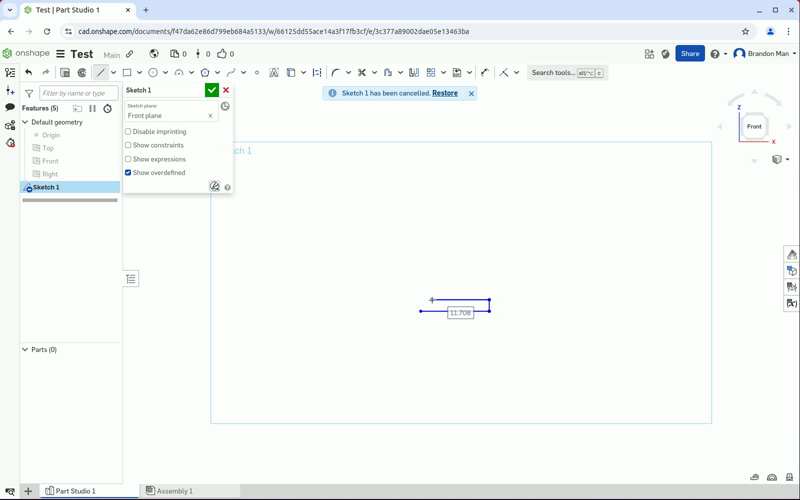
mouse_move(462, 299)
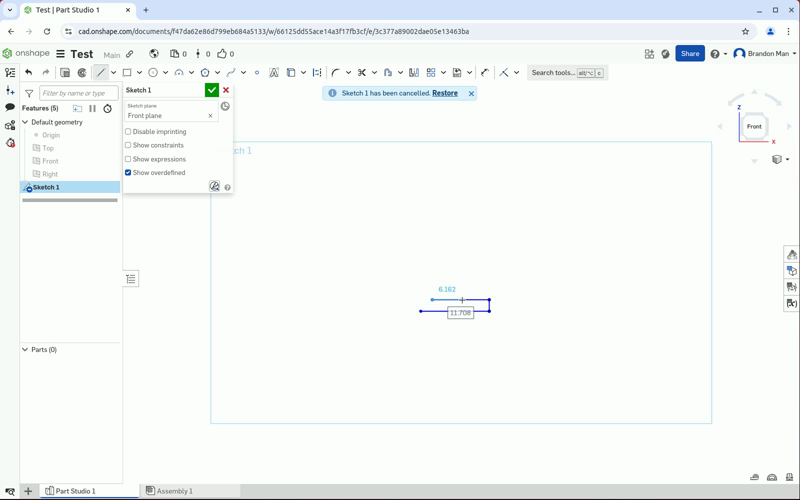
mouse_move(432, 265)
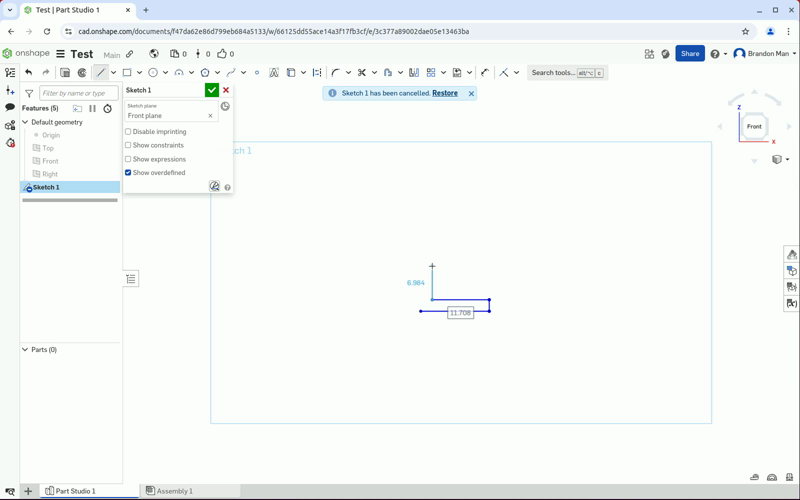
click(432, 265)
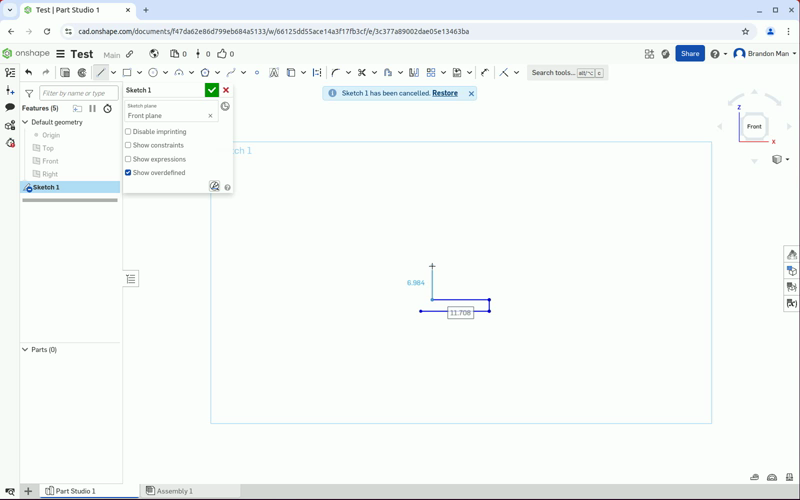
key_up(shift)
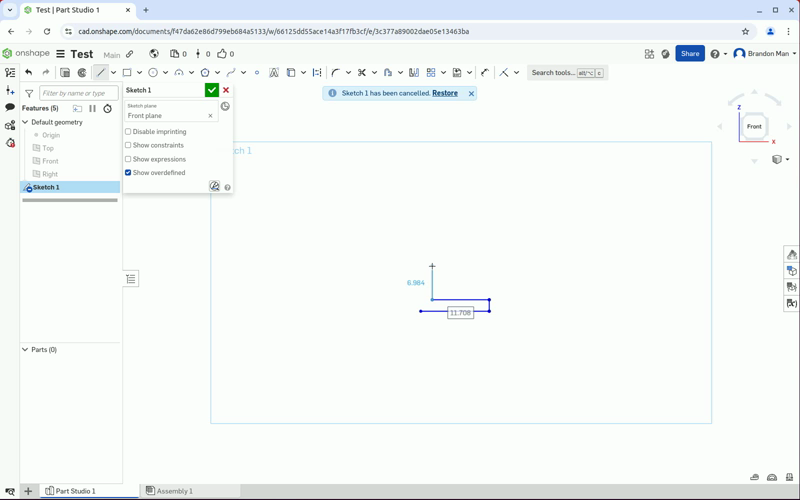
key_down(shift)
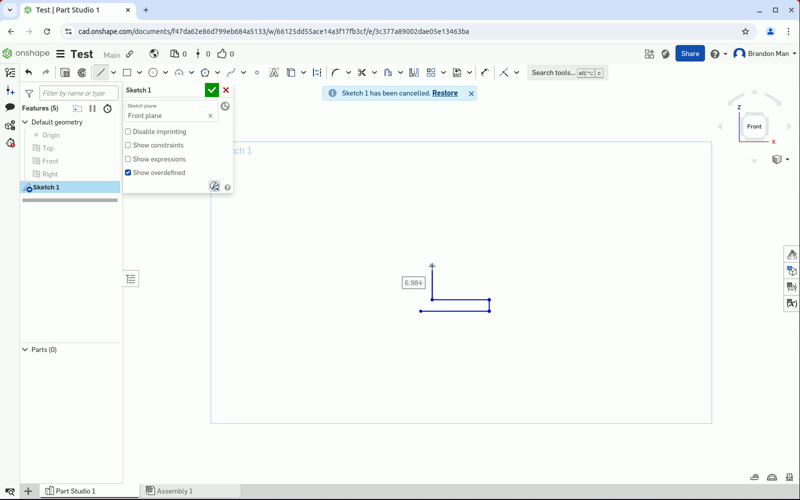
mouse_move(462, 265)
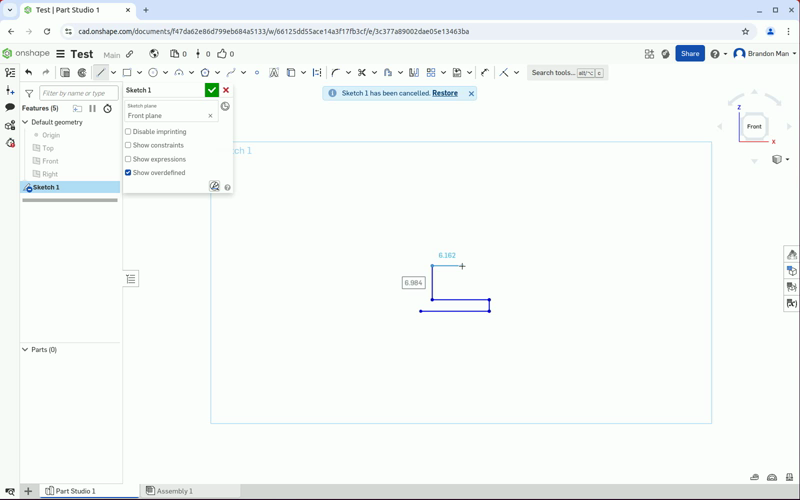
mouse_move(489, 265)
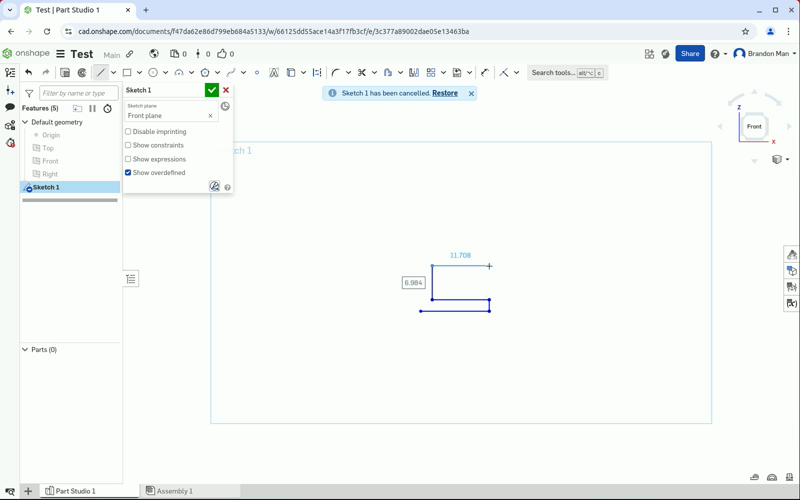
click(489, 265)
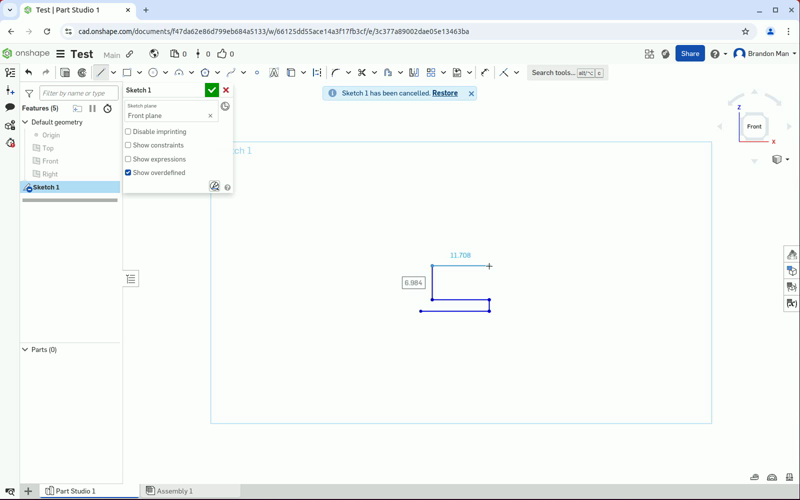
key_up(shift)
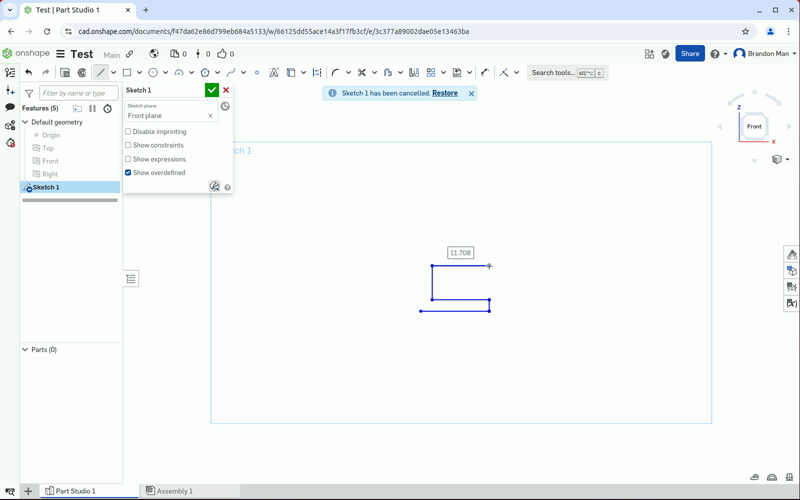
key_down(shift)
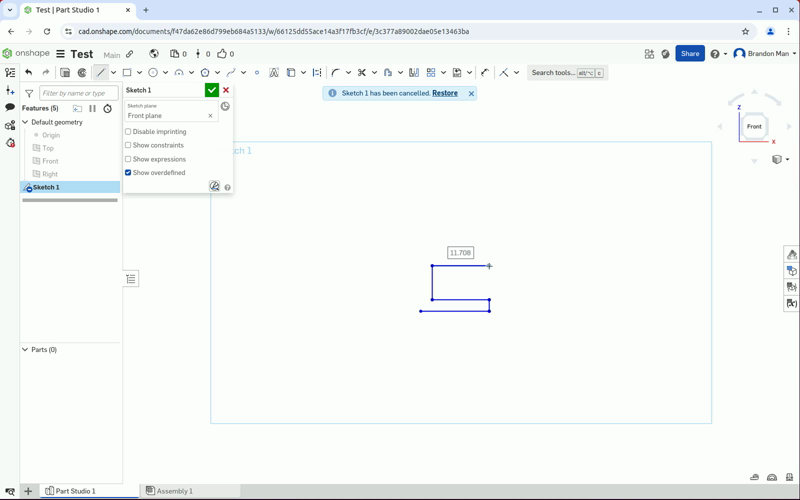
mouse_move(519, 265)
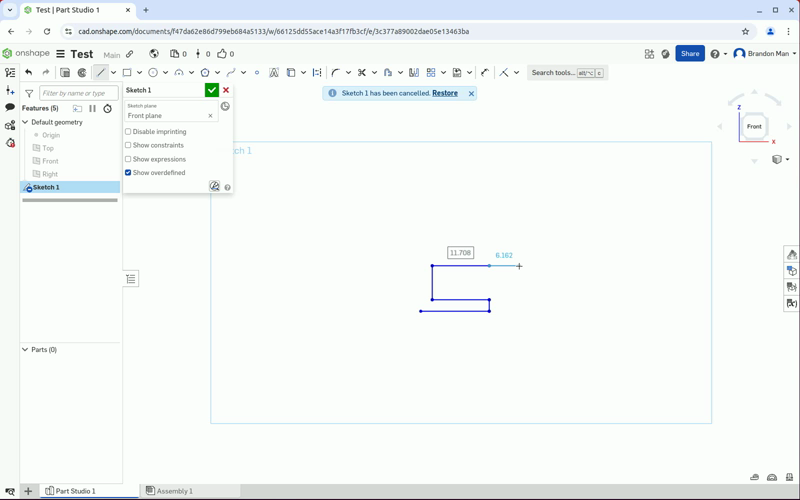
mouse_move(489, 254)
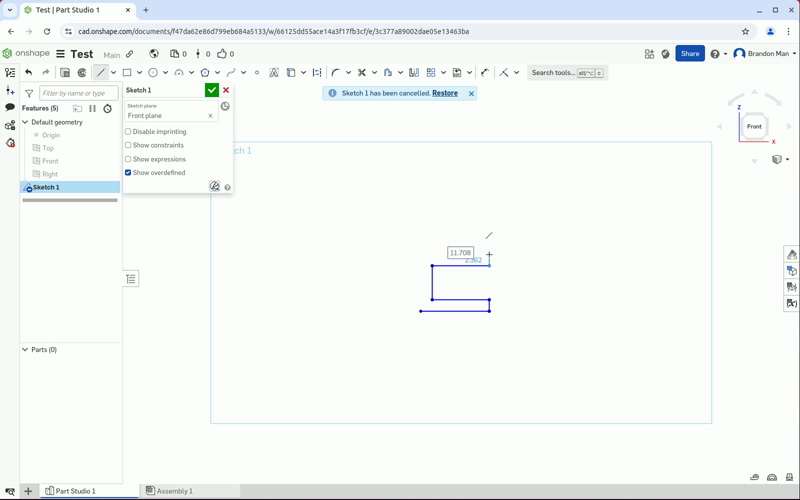
click(489, 254)
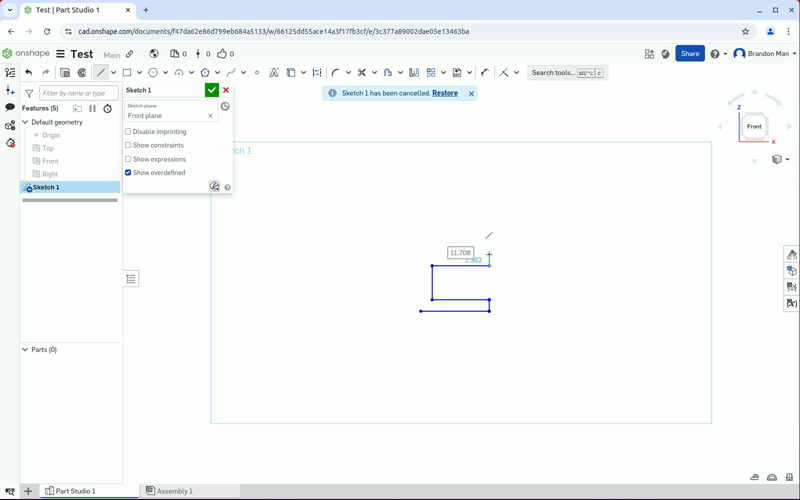
key_up(shift)
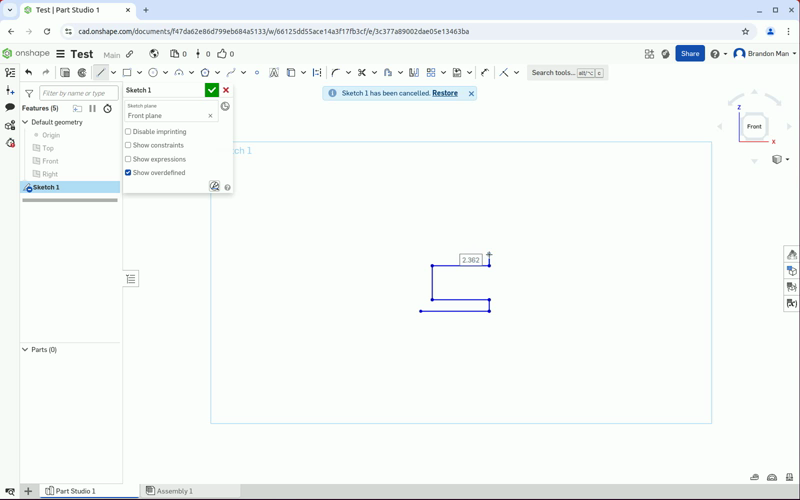
key_down(shift)
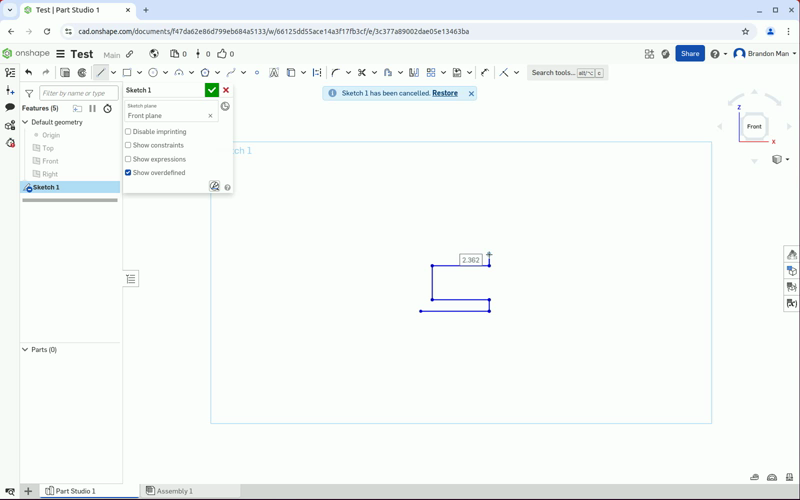
mouse_move(420, 254)
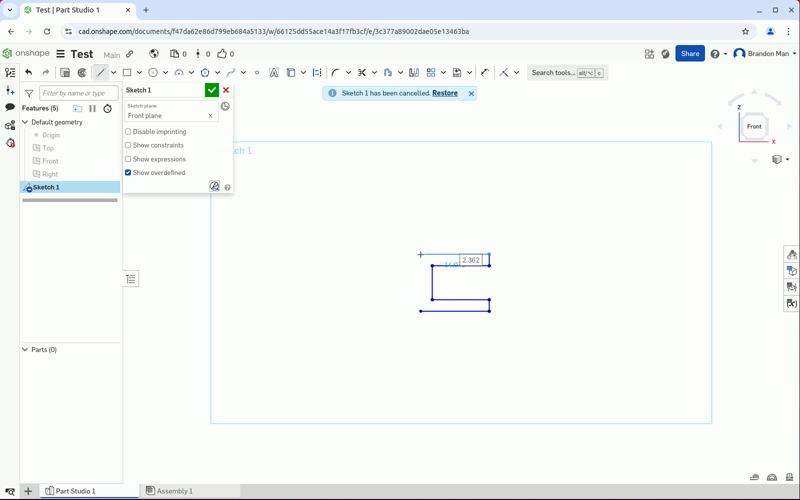
click(420, 254)
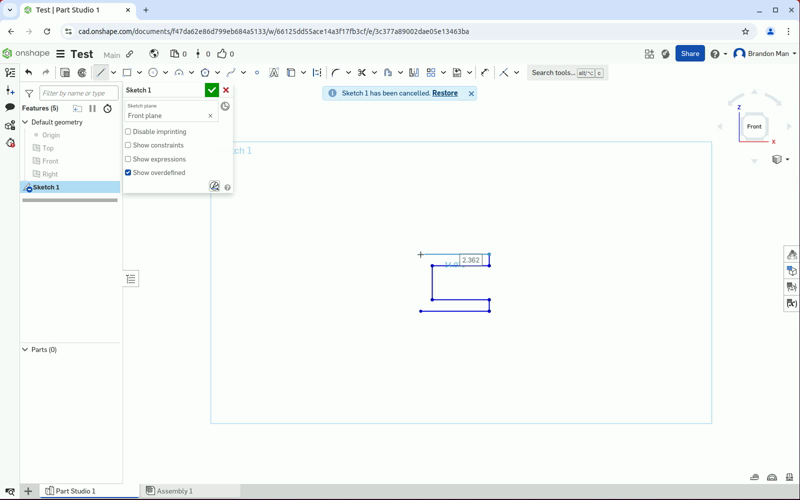
key_up(shift)
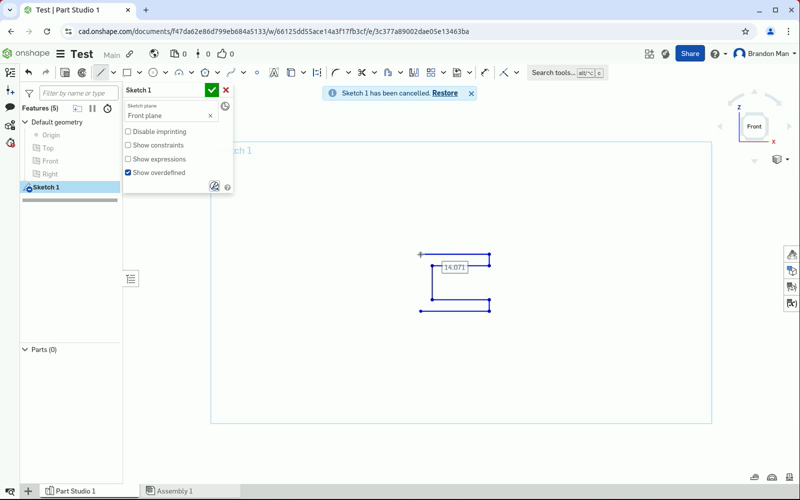
mouse_move(450, 254)
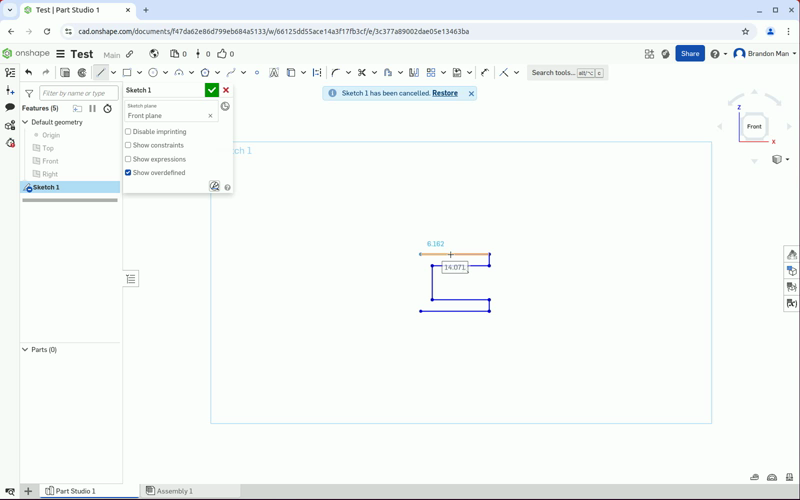
key_down(shift)
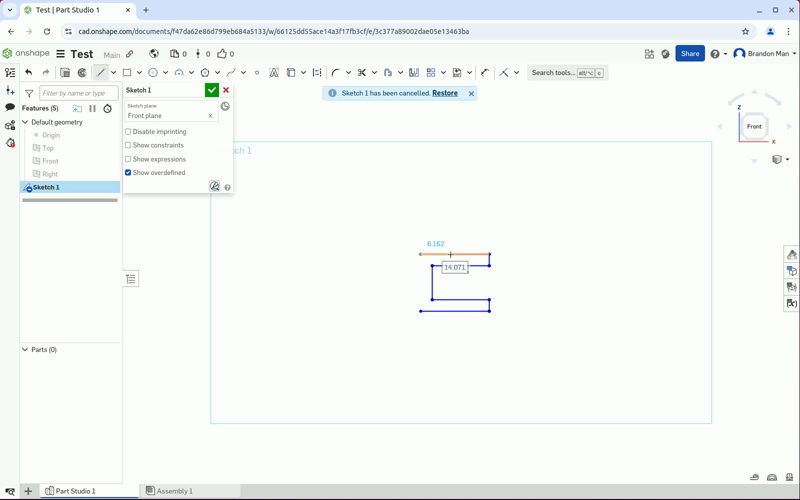
mouse_move(420, 311)
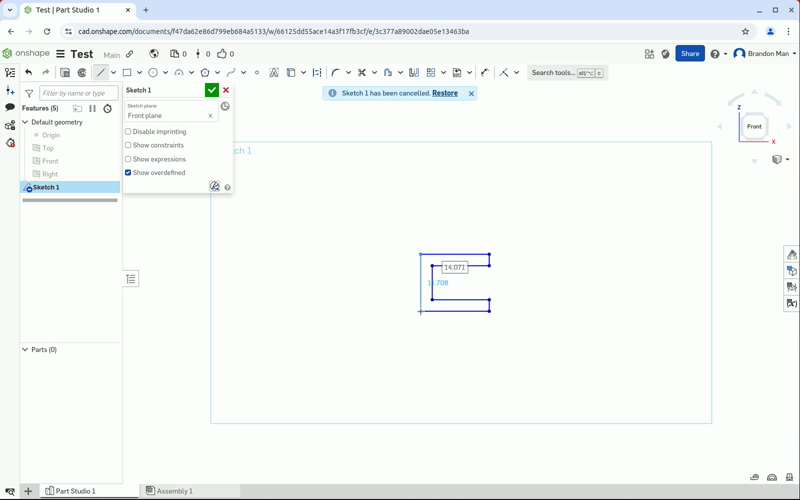
key_up(shift)
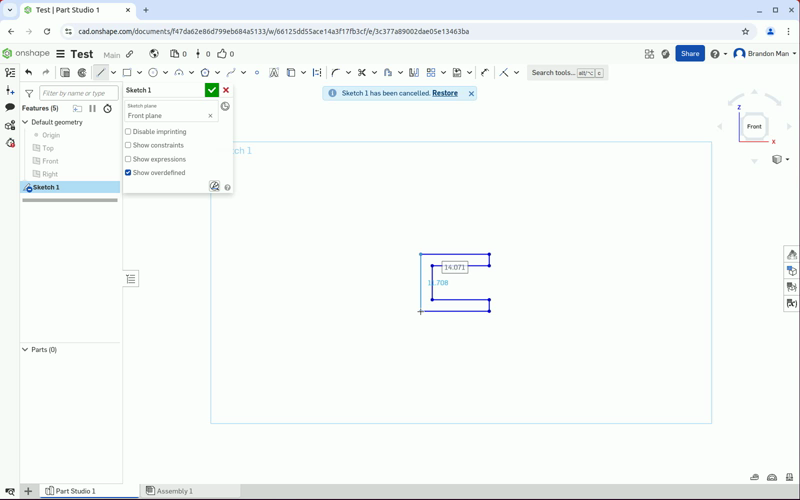
click(420, 311)
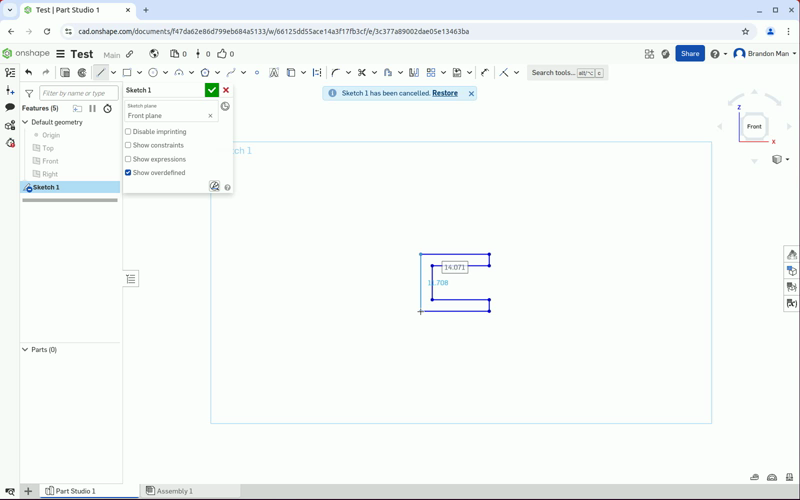
key(esc)
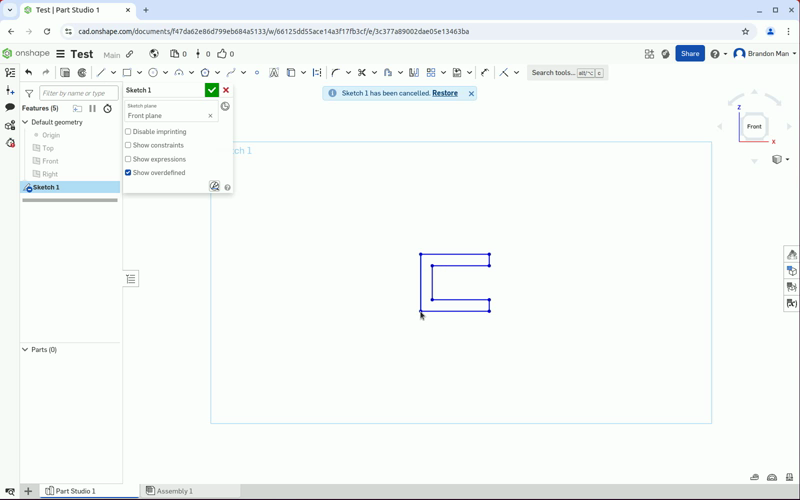
mouse_move(424, 260)
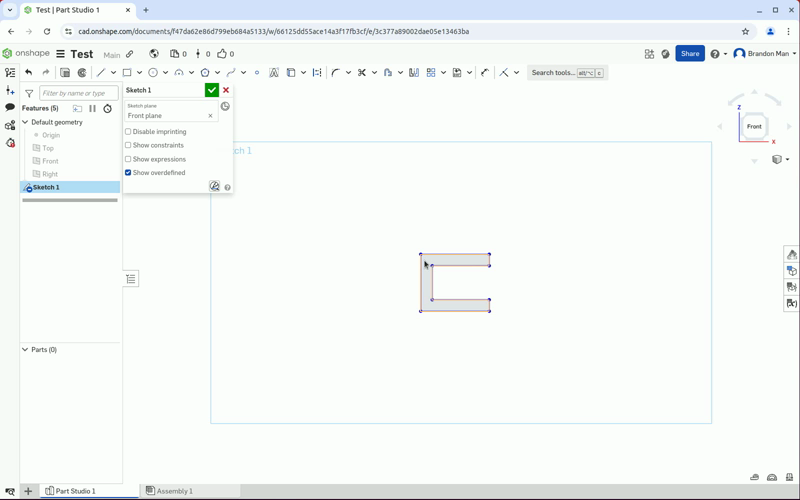
click(424, 260)
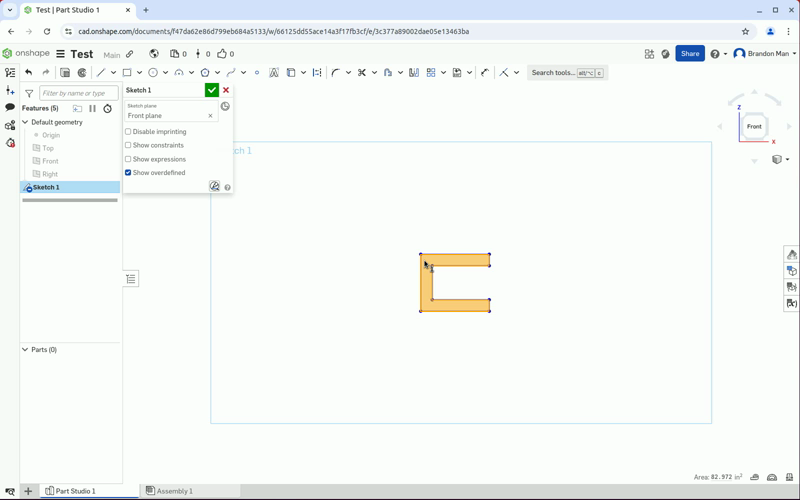
mouse_move(73, 352)
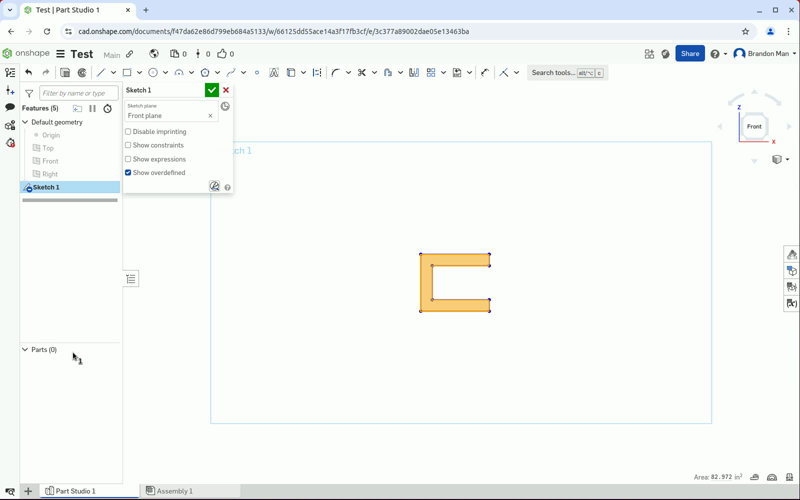
key(shift+y)
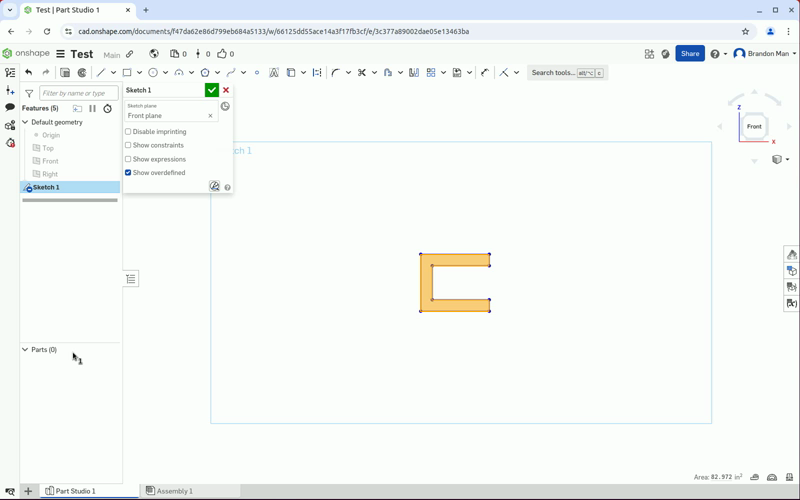
key(shift+e)
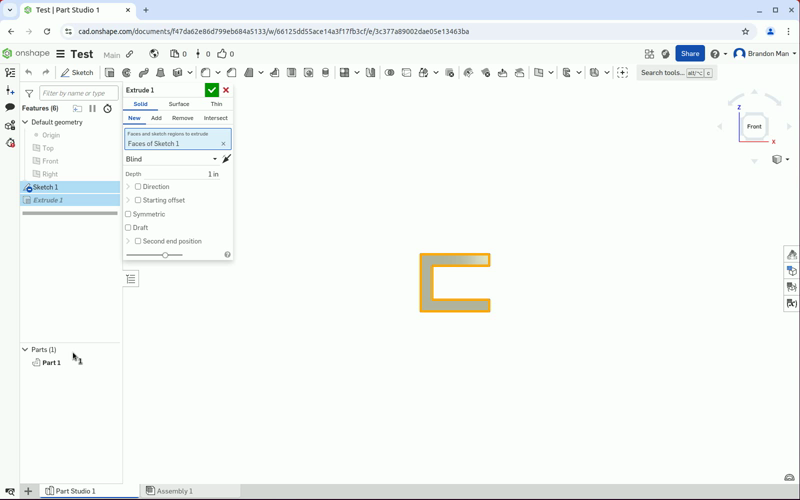
mouse_move(143, 106)
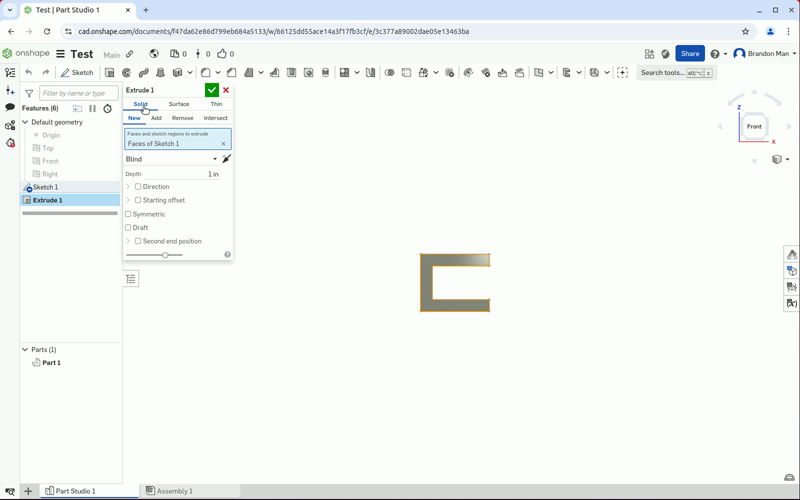
click(143, 106)
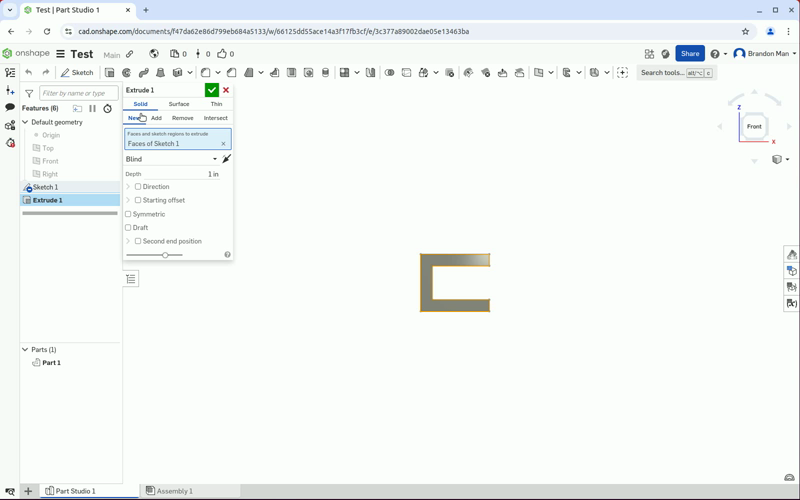
mouse_move(137, 120)
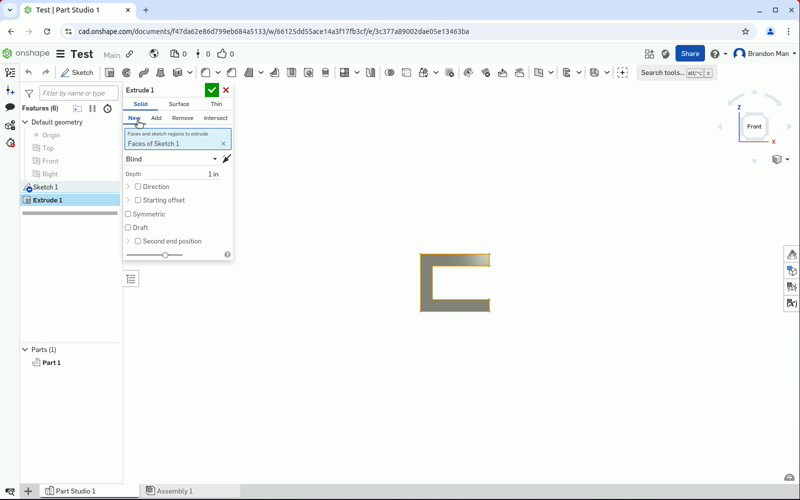
click(137, 120)
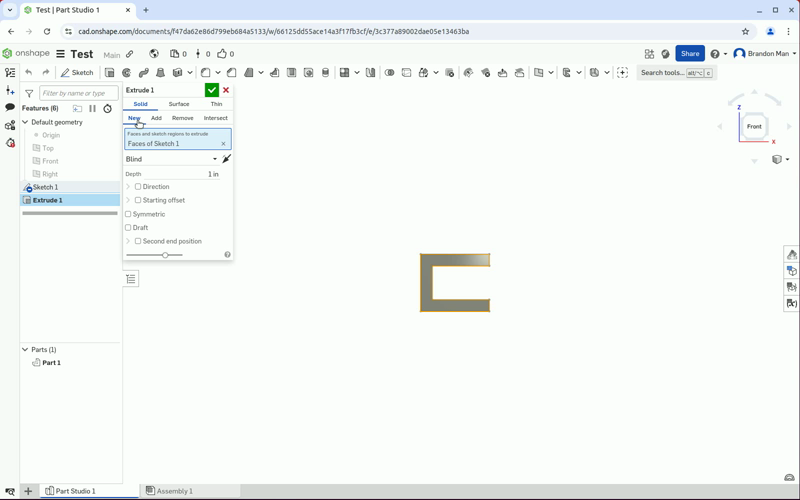
key(tab, 4)
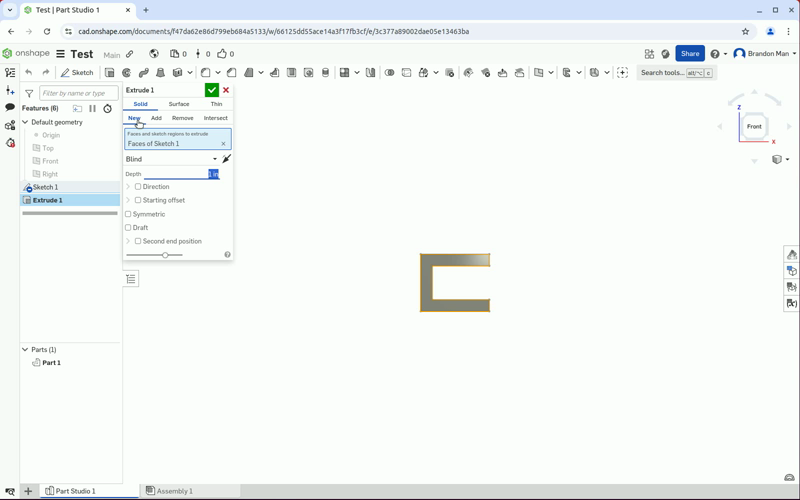
text(46.216)
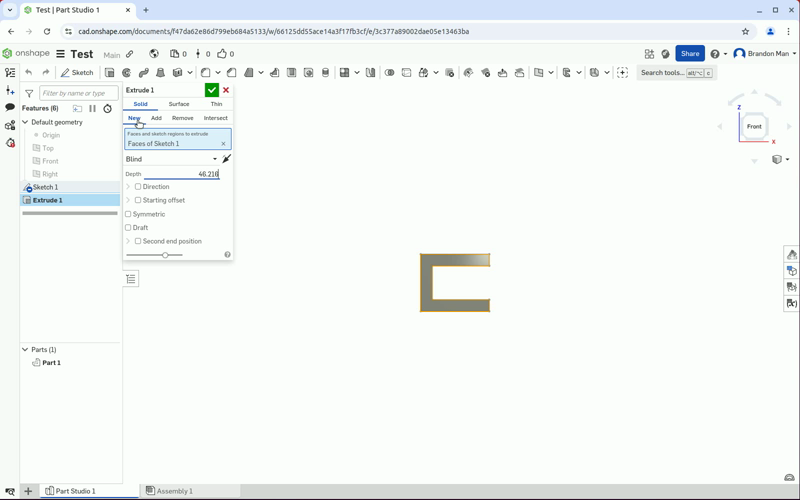
key(tab, 3)
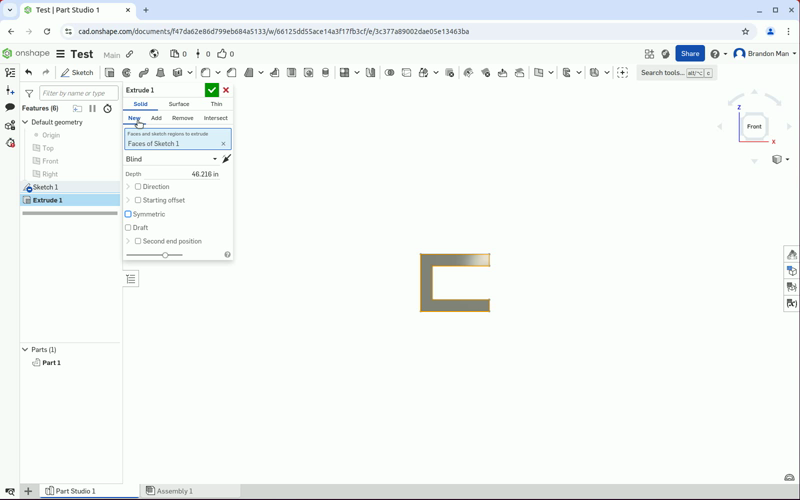
key(space)
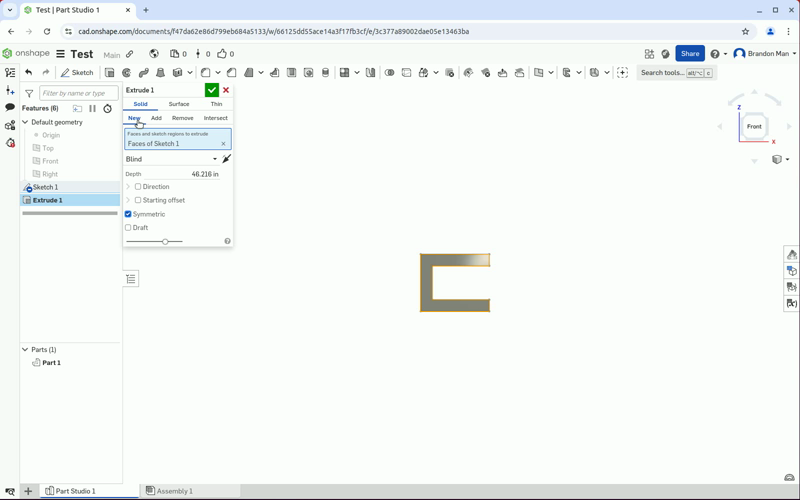
key(enter)
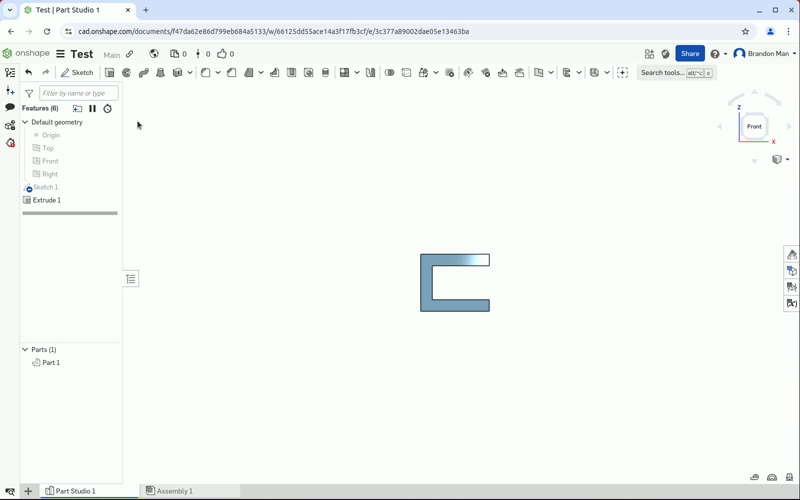
key(shift+h)
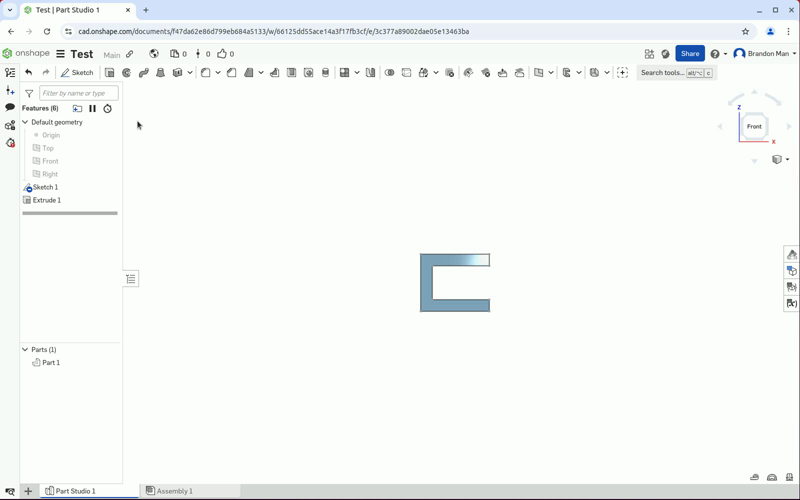
key(shift+h)
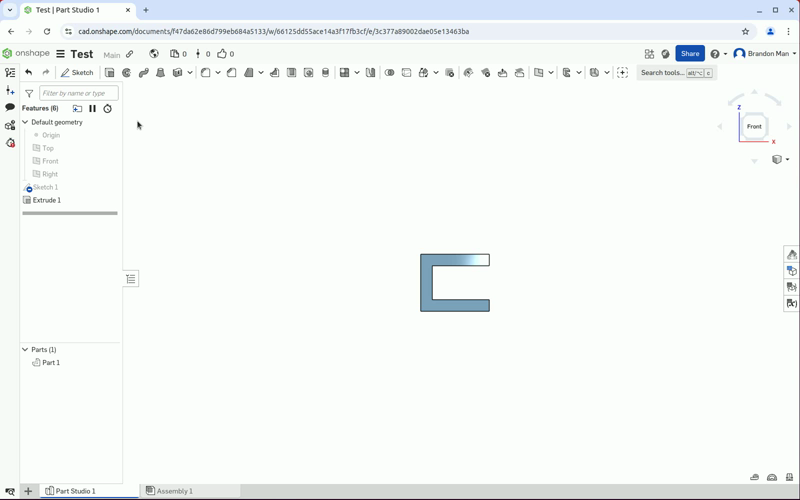
mouse_move(73, 189)
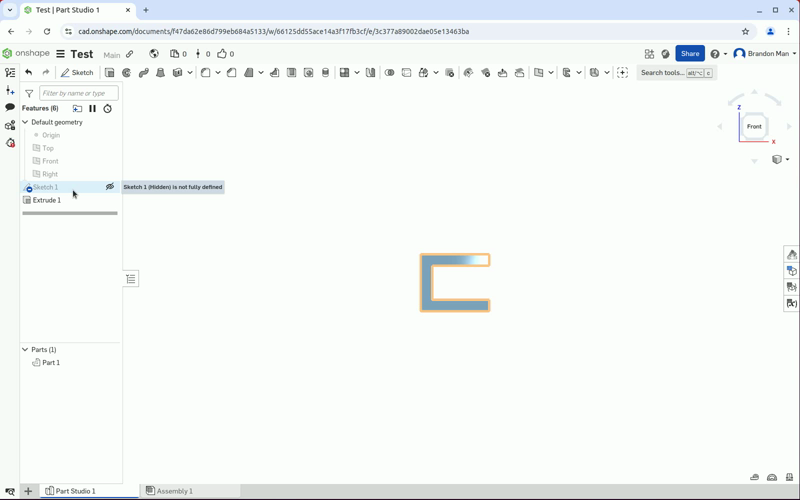
click(73, 189)
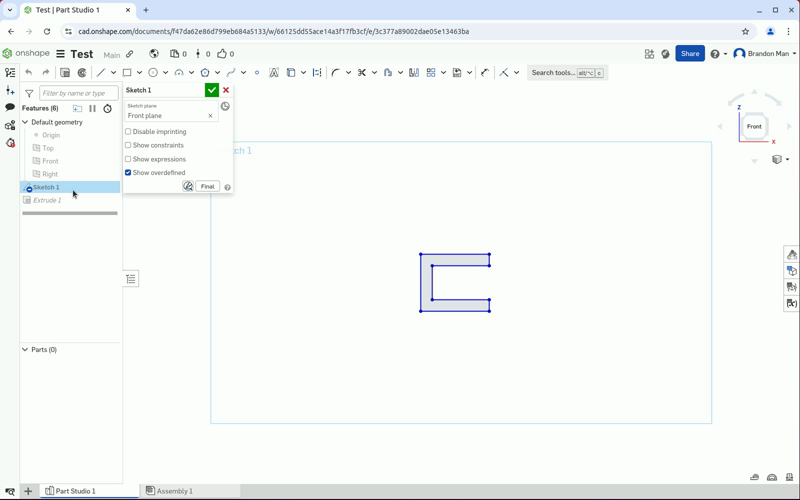
mouse_move(229, 92)
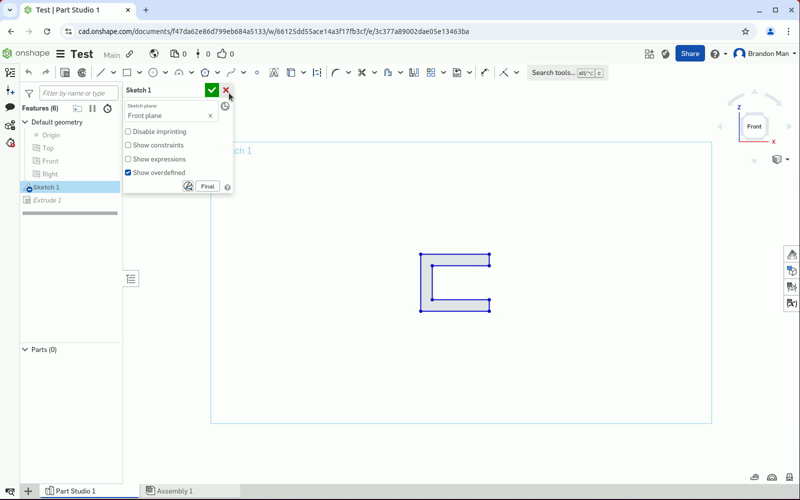
click(229, 92)
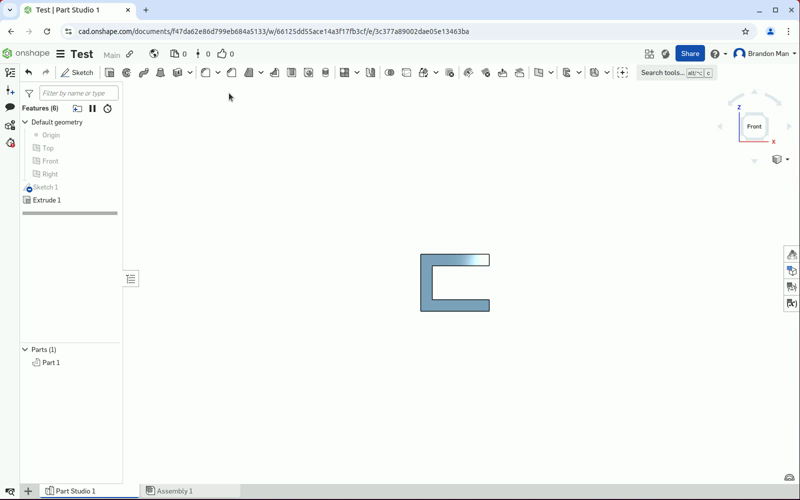
mouse_move(73, 352)
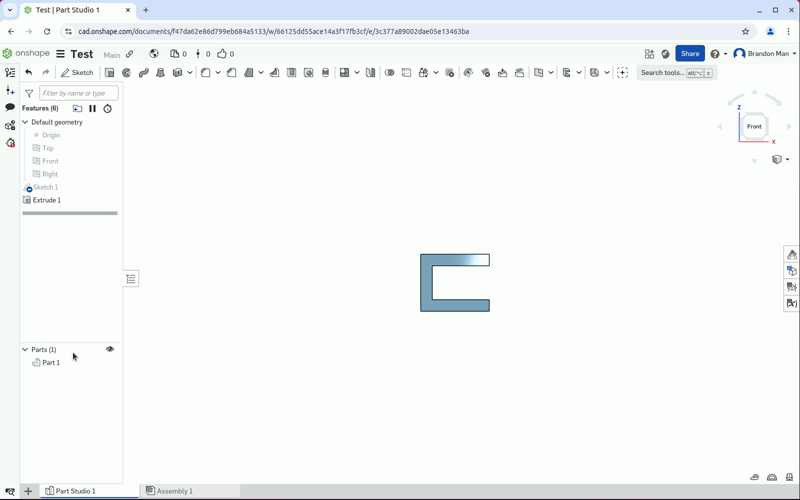
key(y)
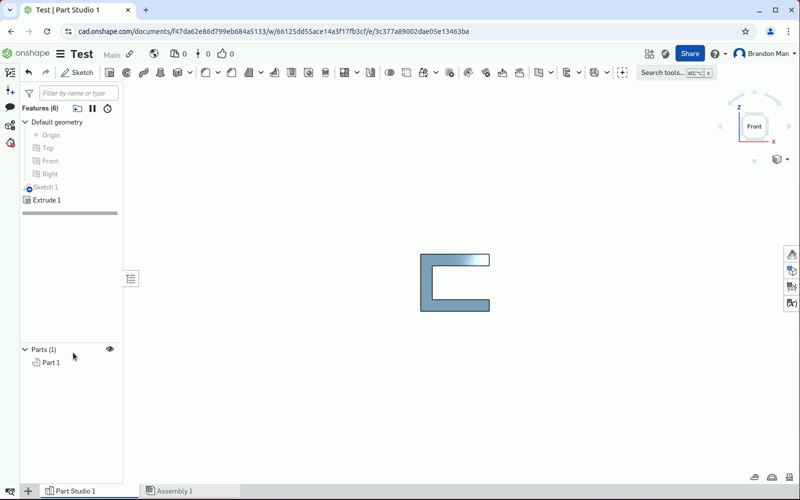
key(shift+p)
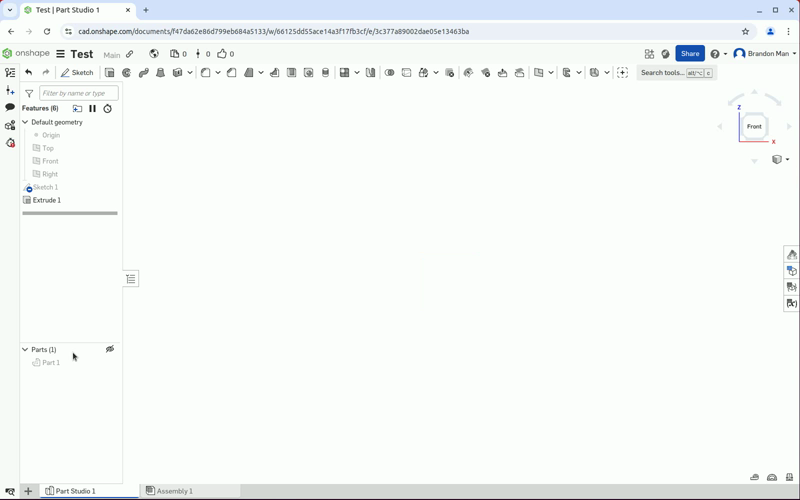
key(space)
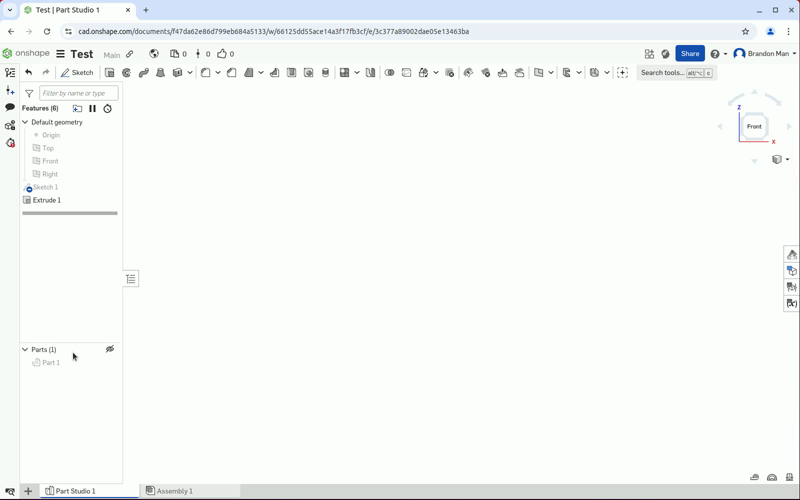
key_down(shift)
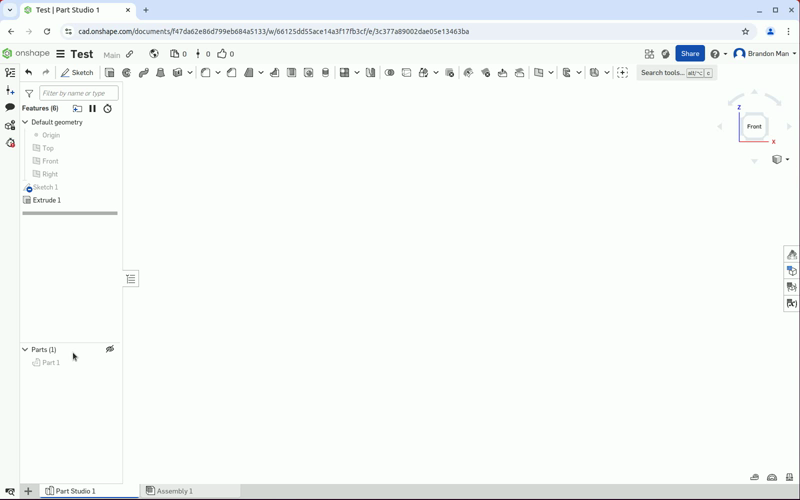
key(down)
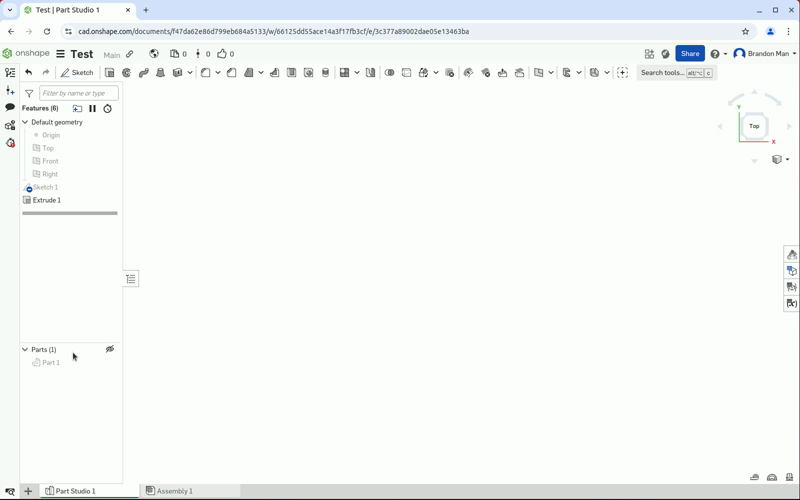
key_up(shift)
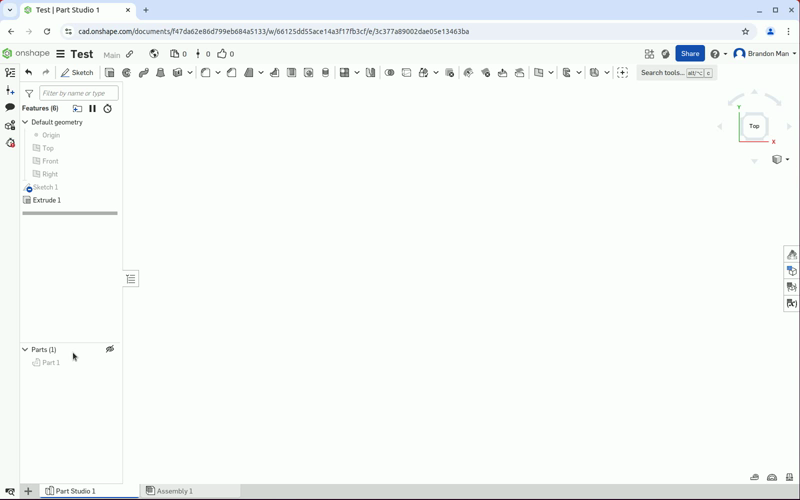
mouse_move(73, 352)
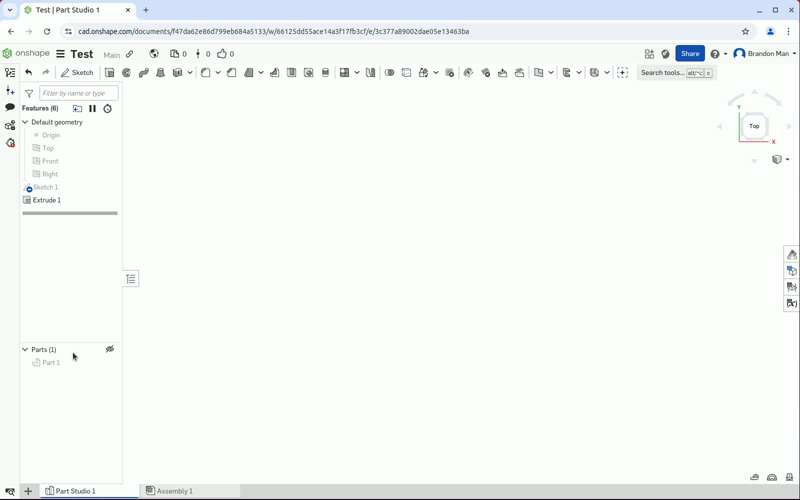
key(shift+y)
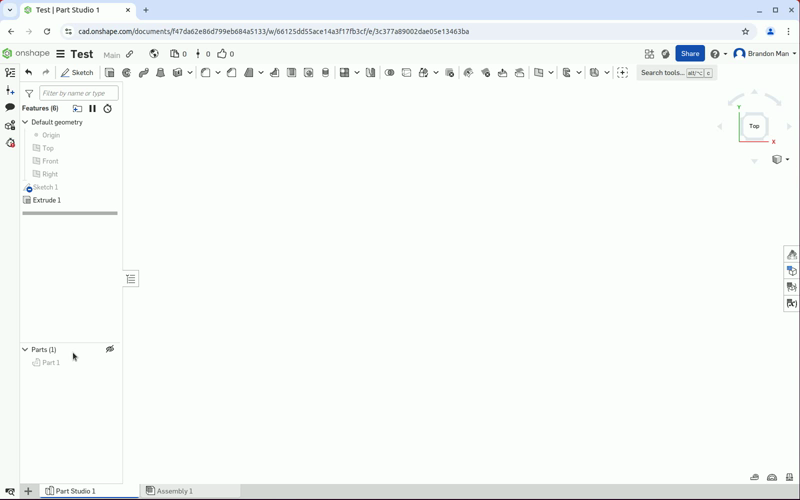
key(shift+s)
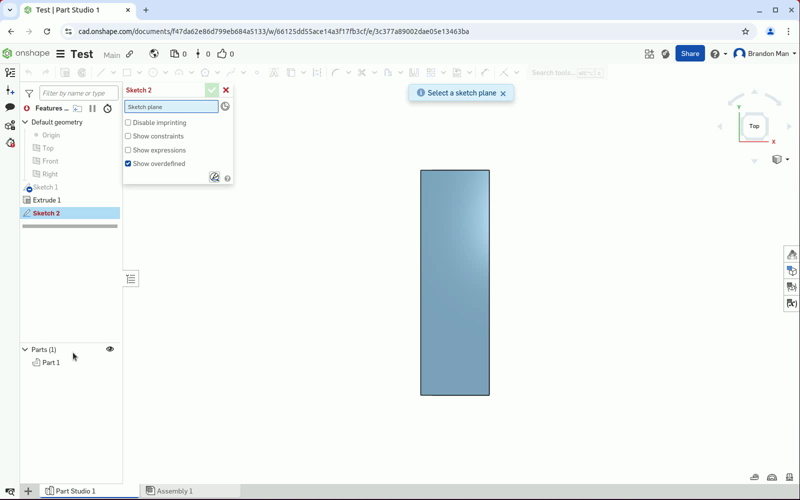
mouse_move(73, 150)
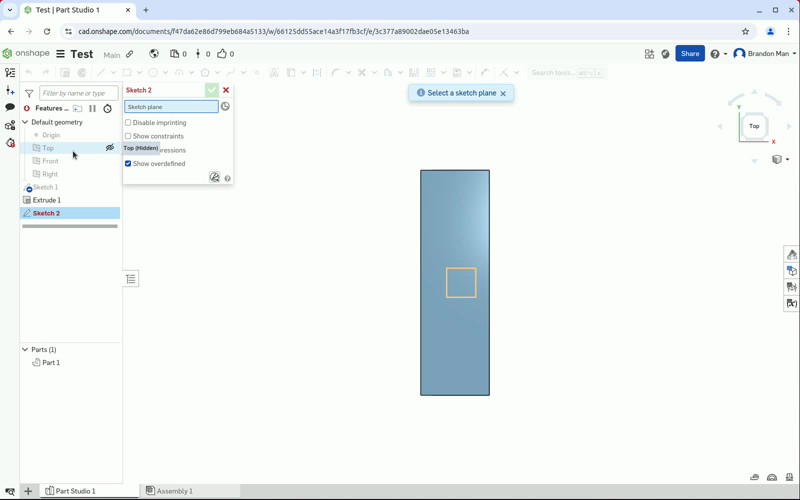
click(73, 150)
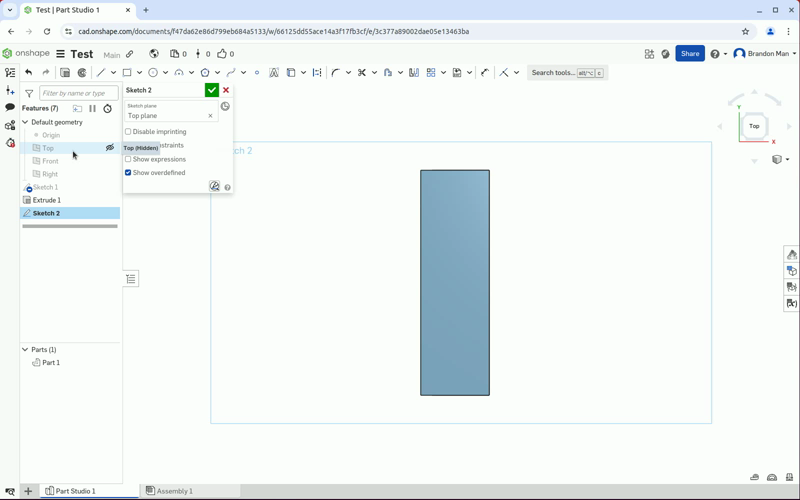
mouse_move(73, 352)
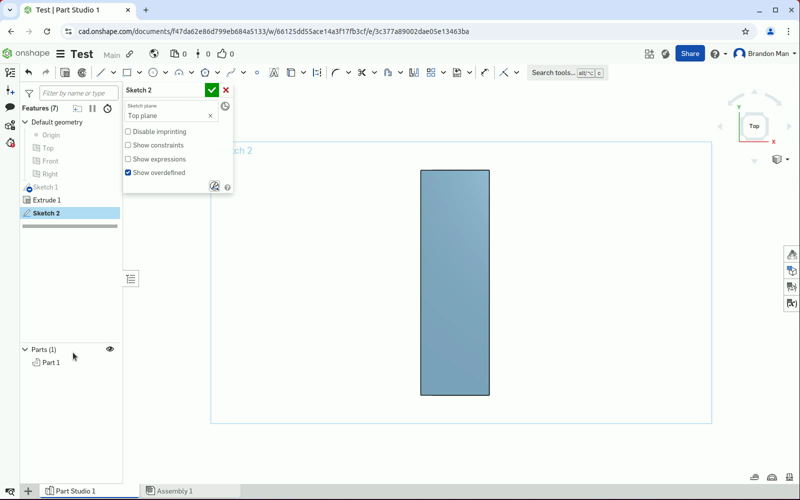
key(y)
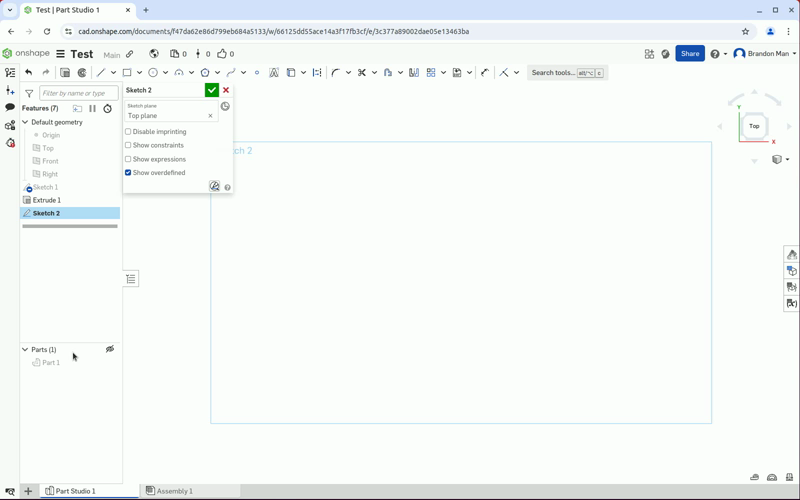
key(c)
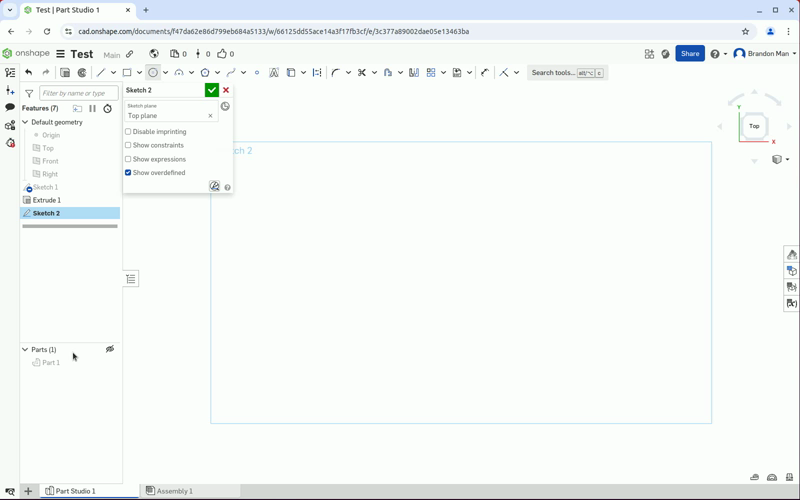
key_down(shift)
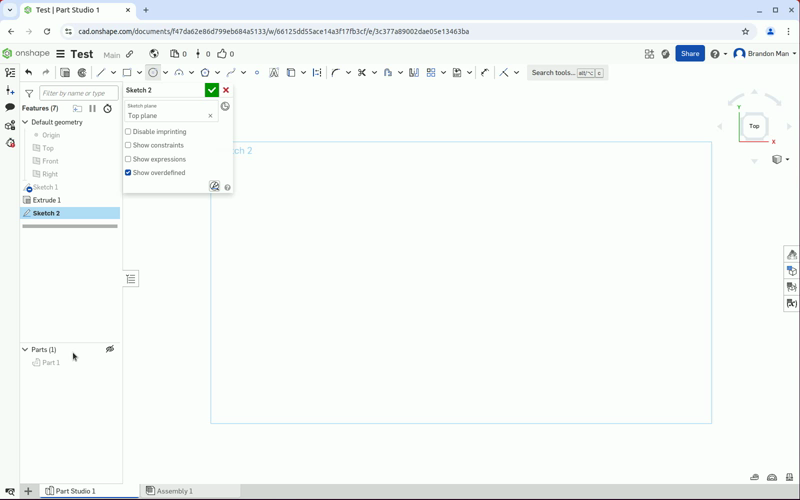
mouse_move(460, 198)
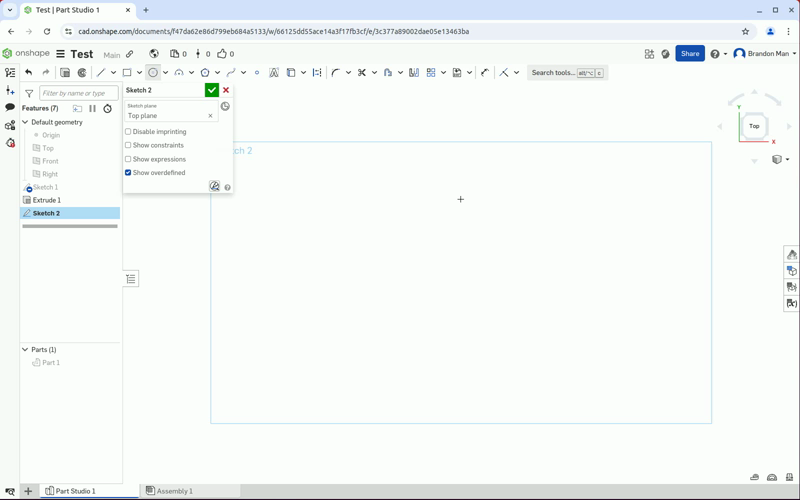
click(460, 198)
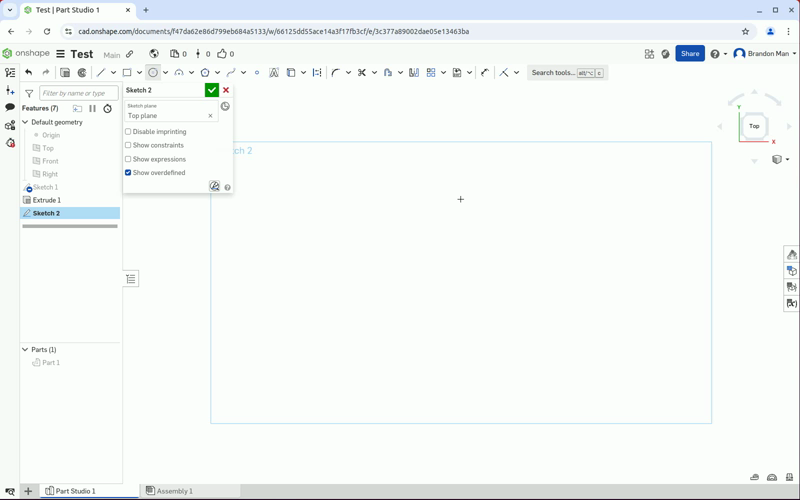
key_up(shift)
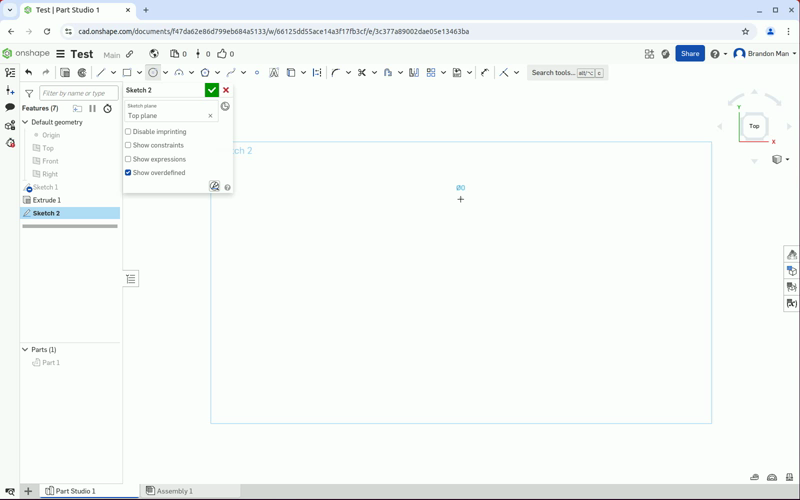
mouse_move(472, 198)
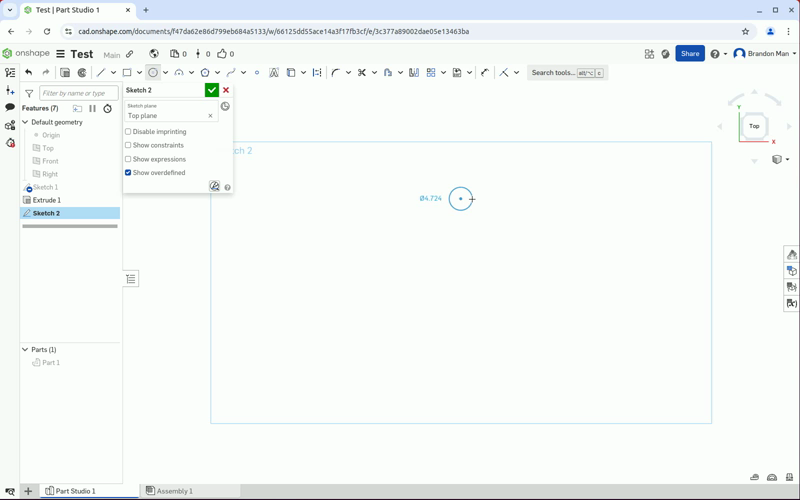
click(472, 198)
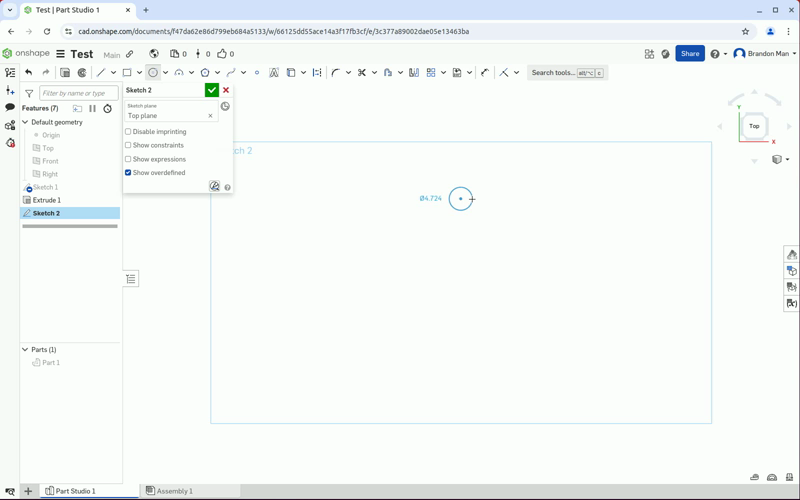
key(esc)
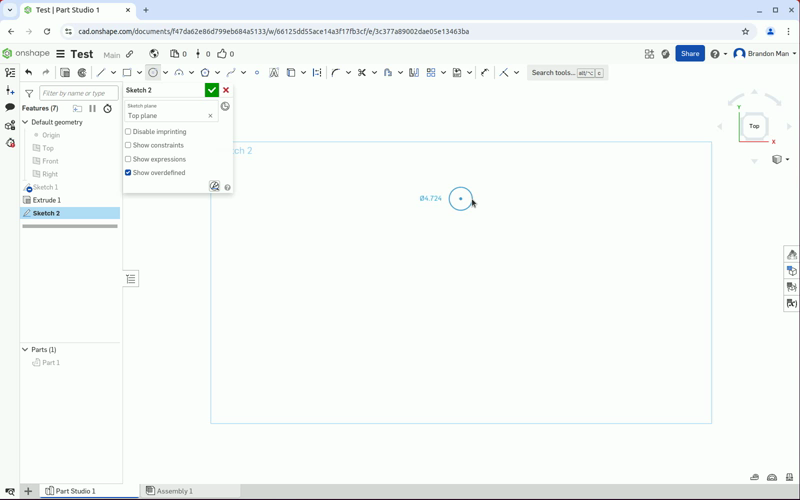
mouse_move(460, 194)
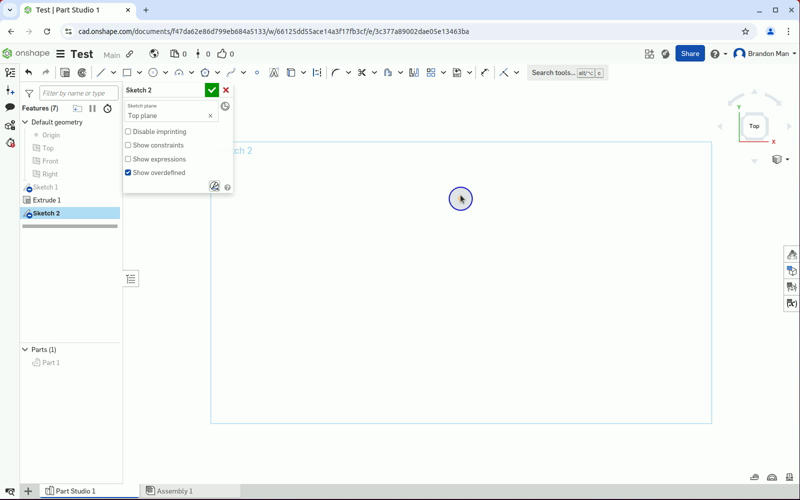
scroll(6)
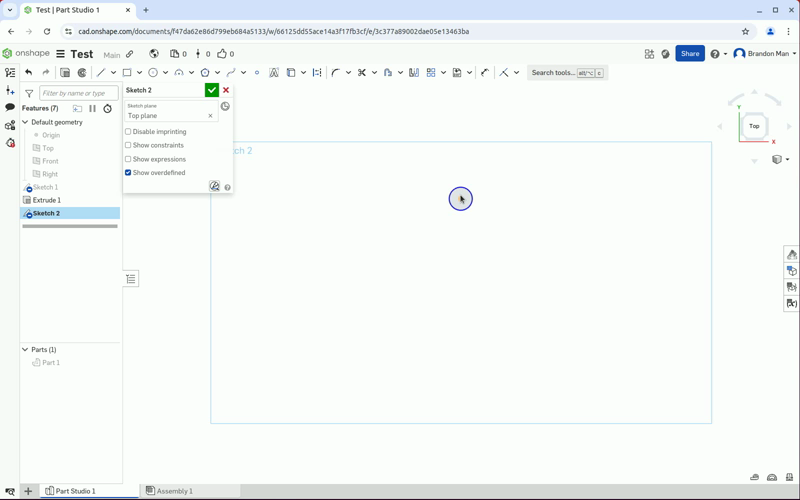
scroll(6)
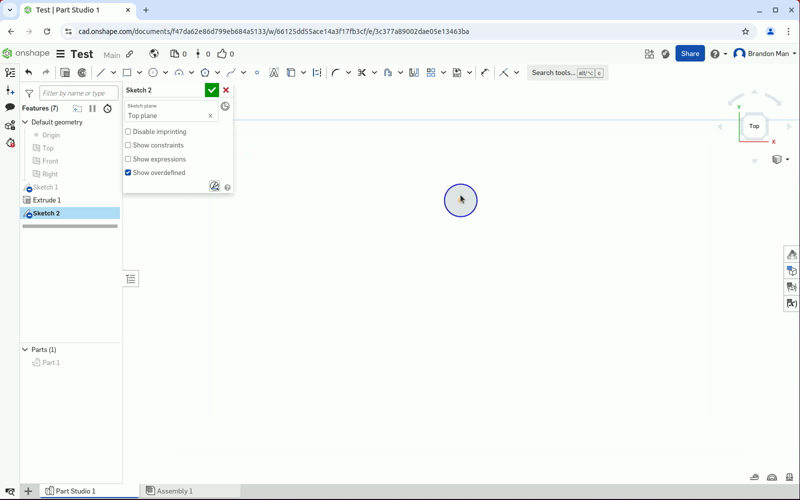
scroll(6)
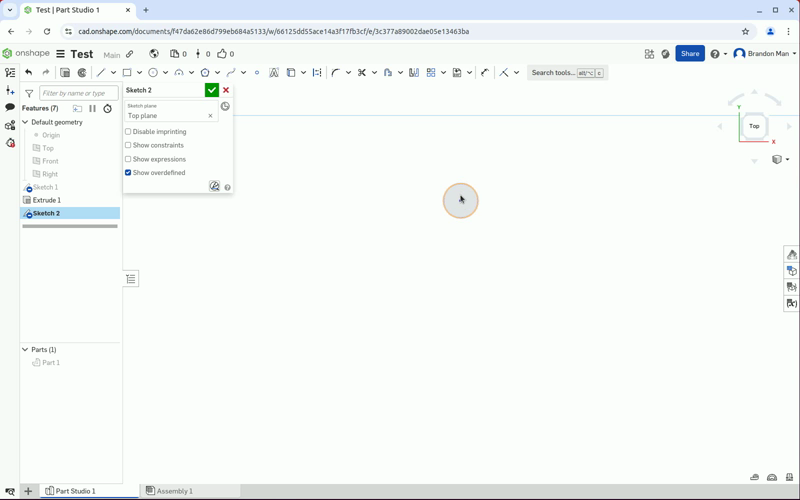
scroll(6)
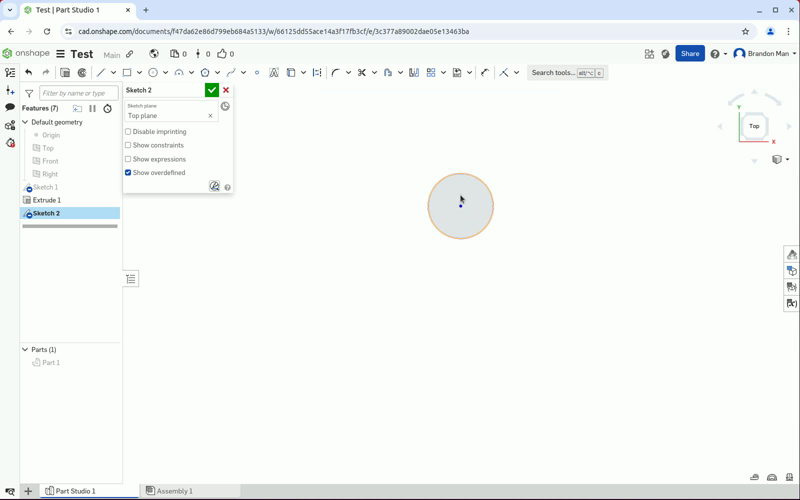
scroll(6)
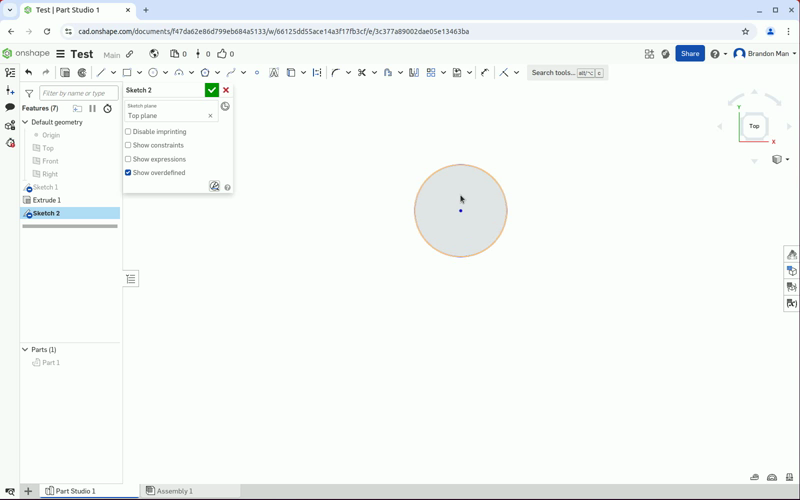
scroll(6)
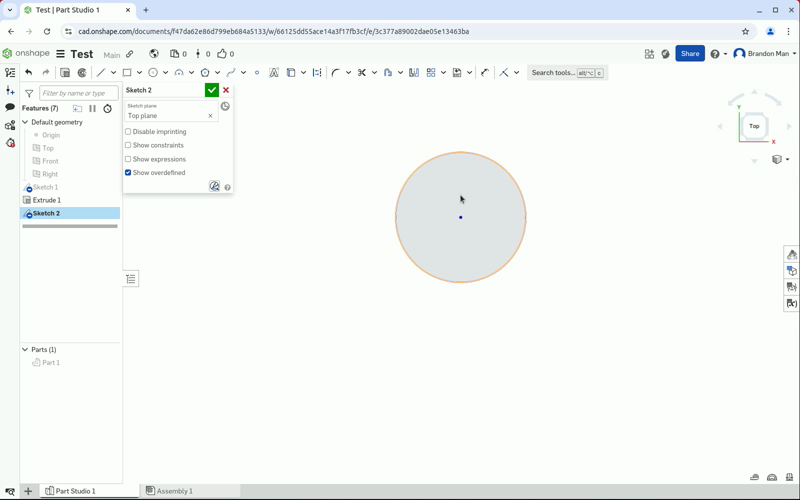
scroll(6)
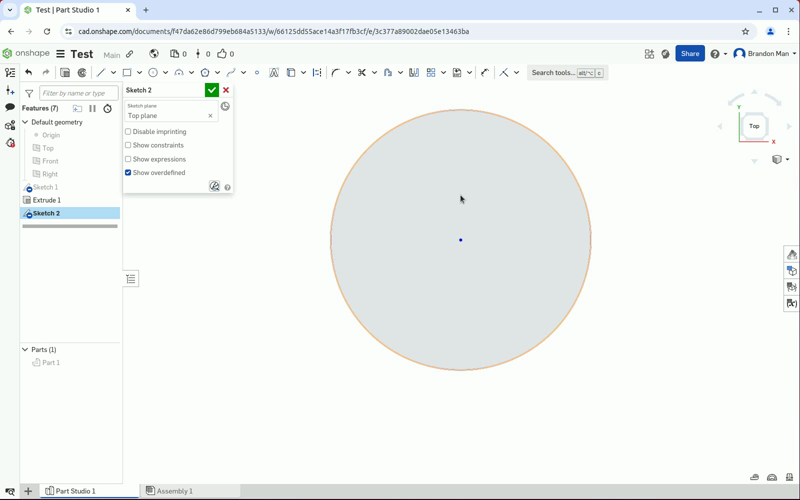
click(460, 194)
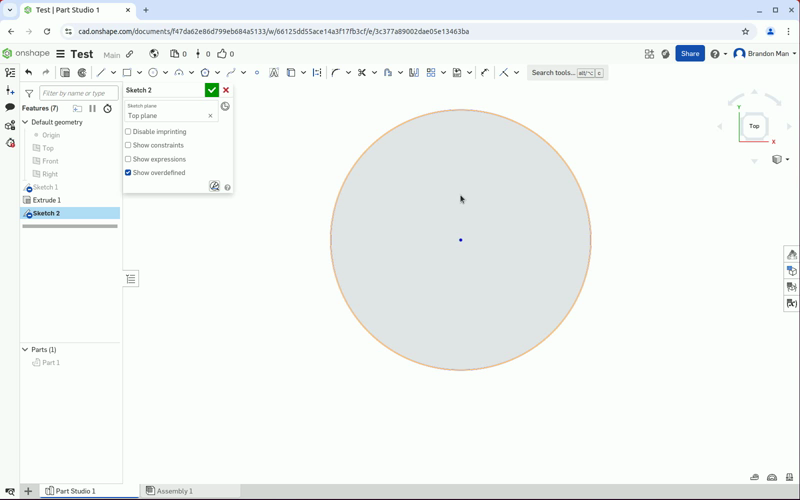
scroll(-6)
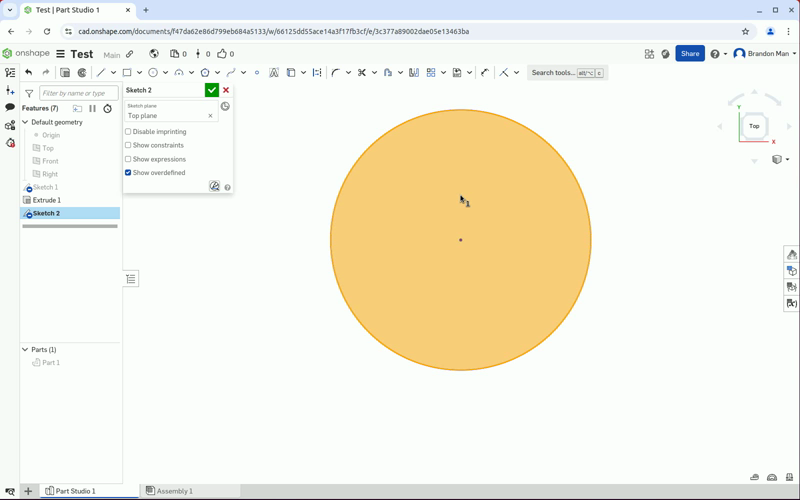
scroll(-6)
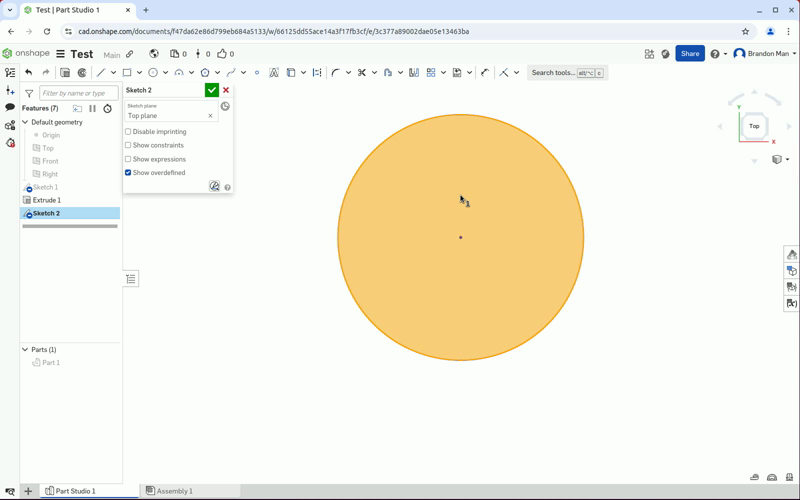
scroll(-6)
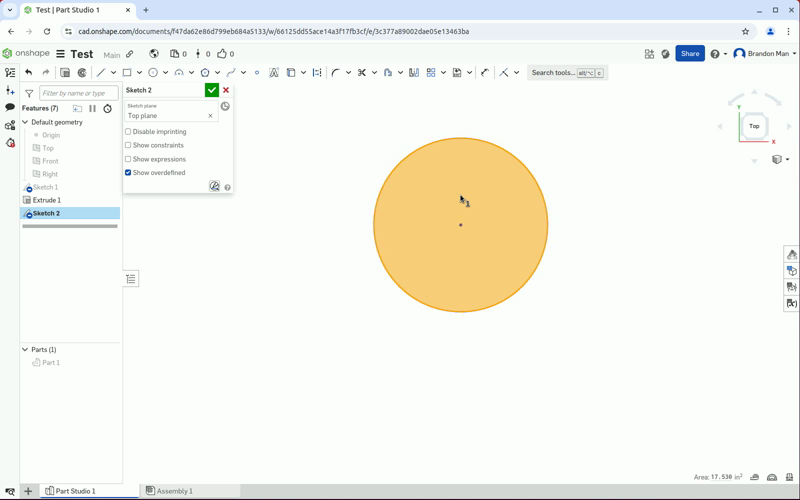
scroll(-6)
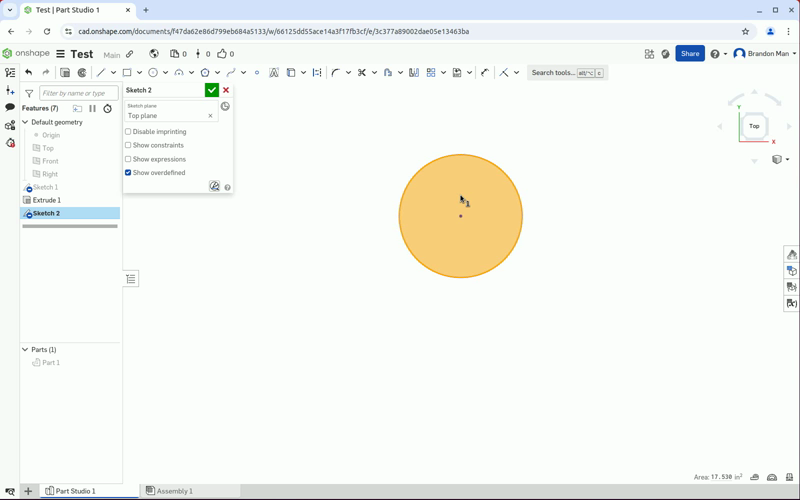
scroll(-6)
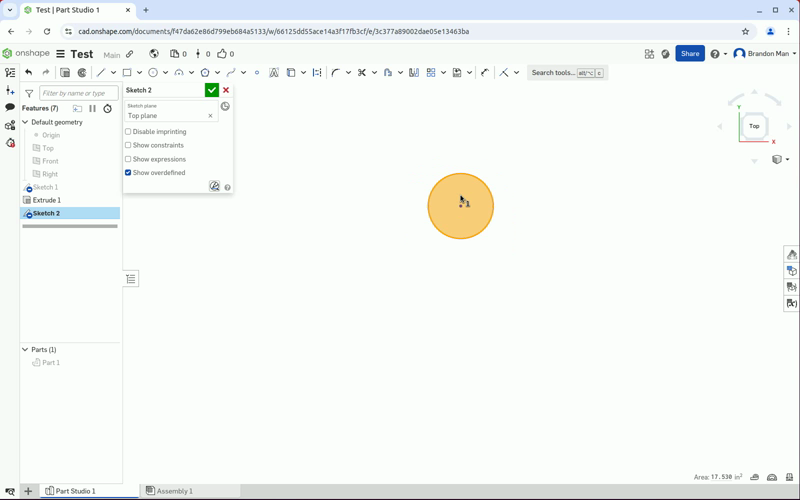
scroll(-6)
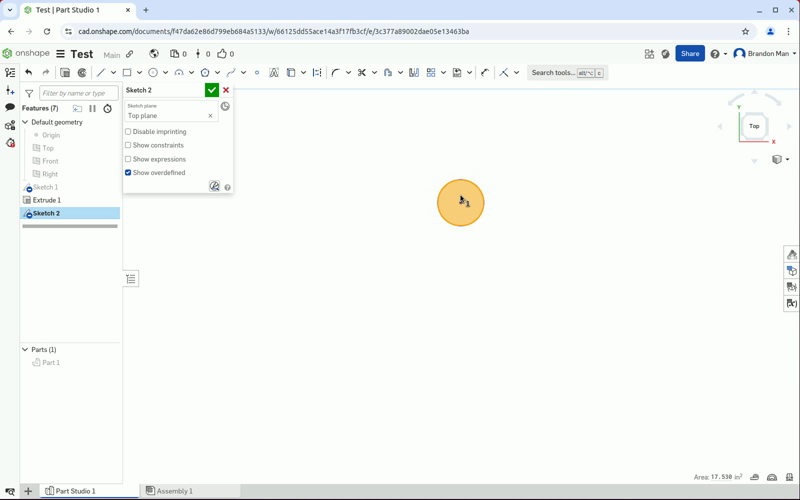
scroll(-6)
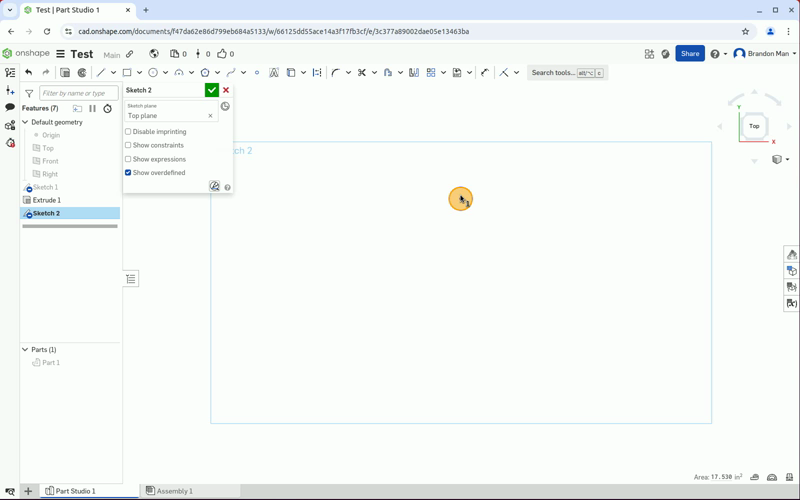
mouse_move(73, 352)
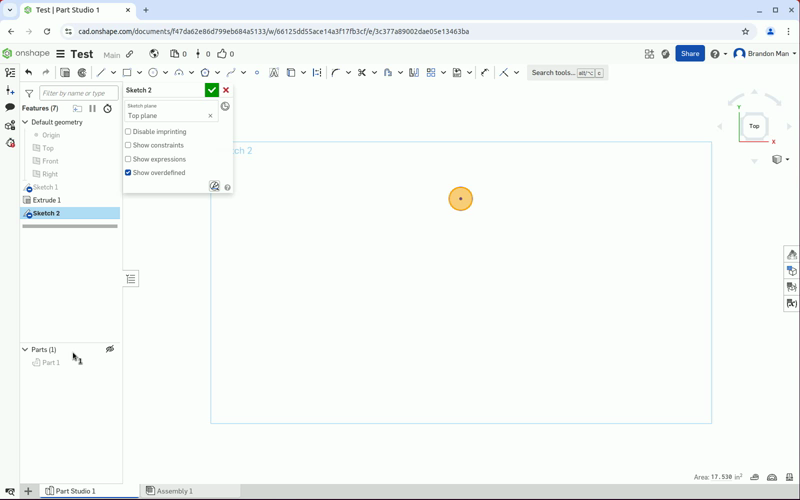
key(shift+y)
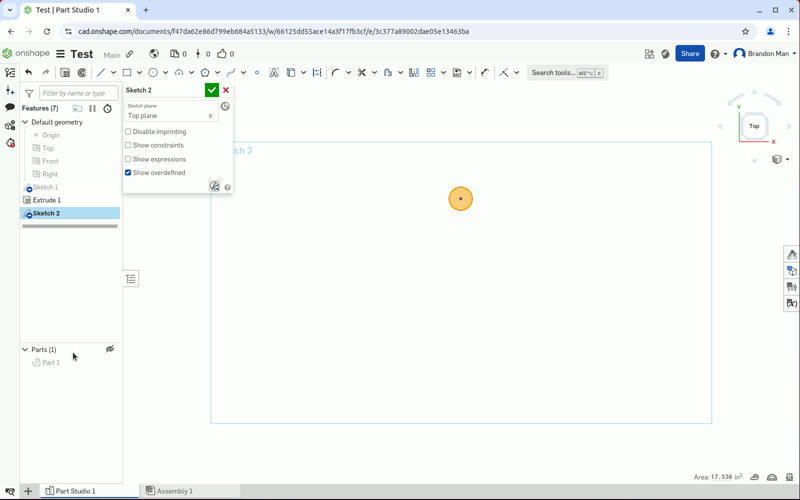
key(shift+e)
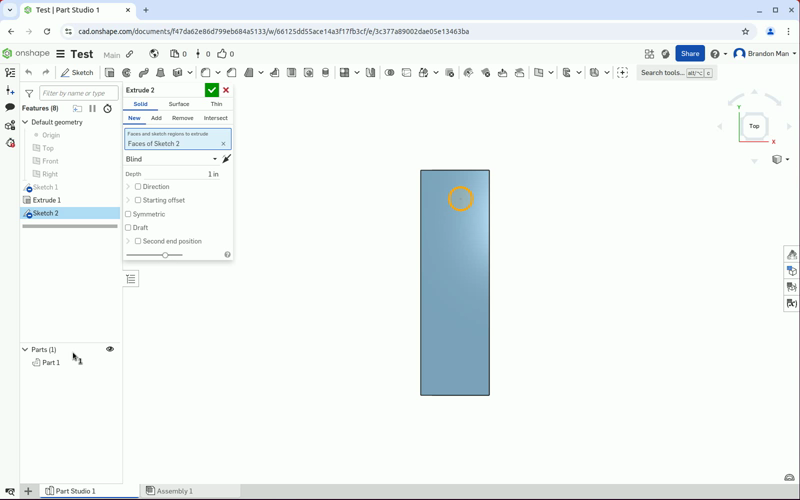
mouse_move(143, 106)
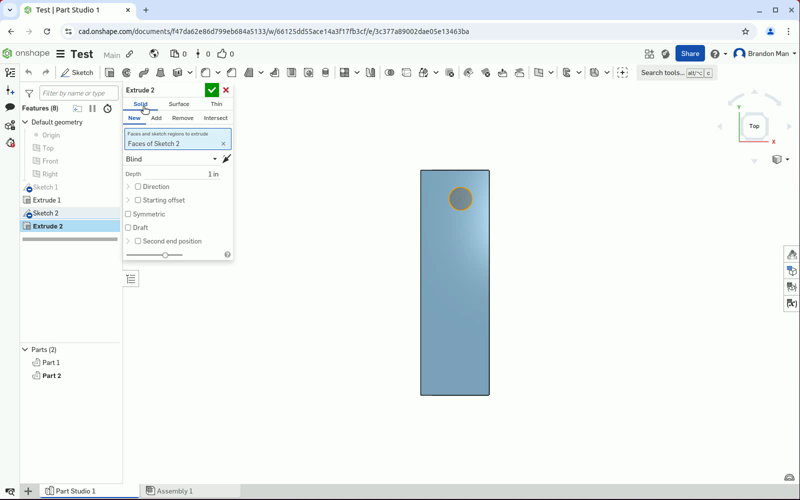
click(143, 106)
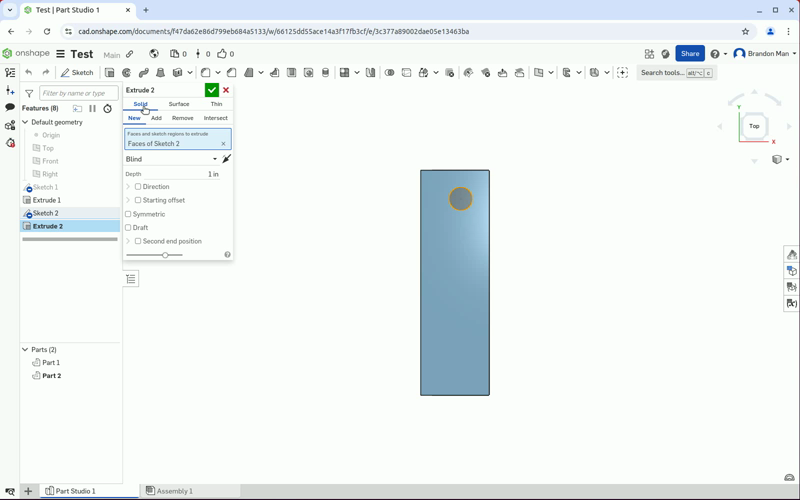
mouse_move(186, 120)
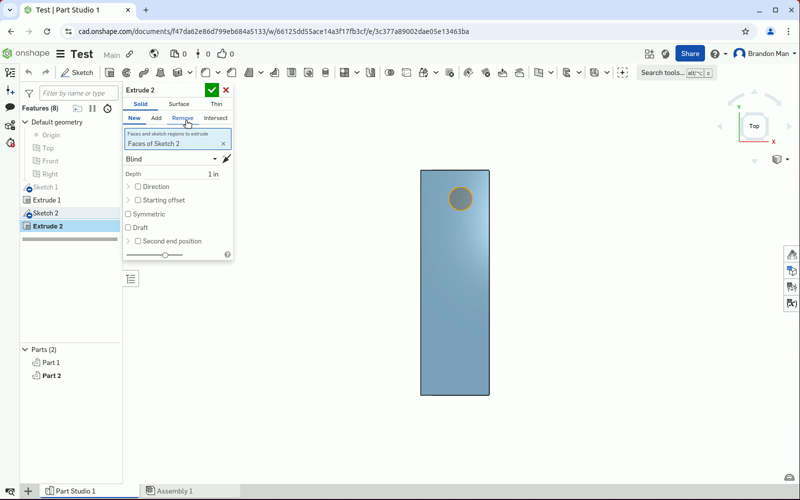
click(186, 120)
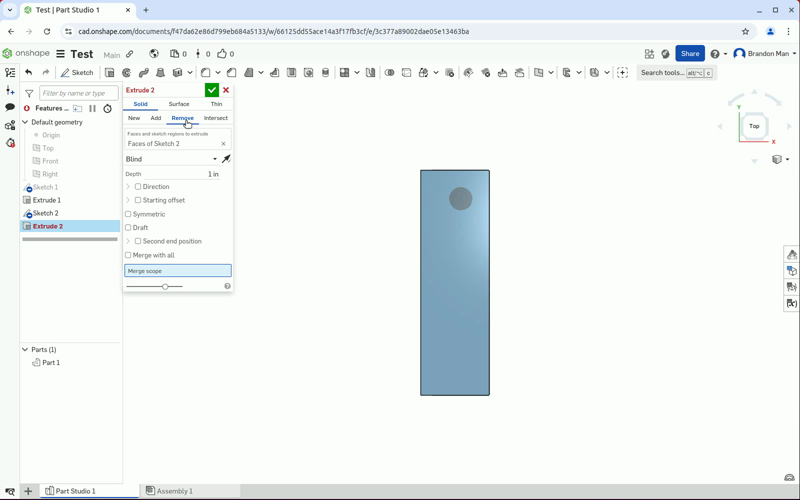
key(tab, 4)
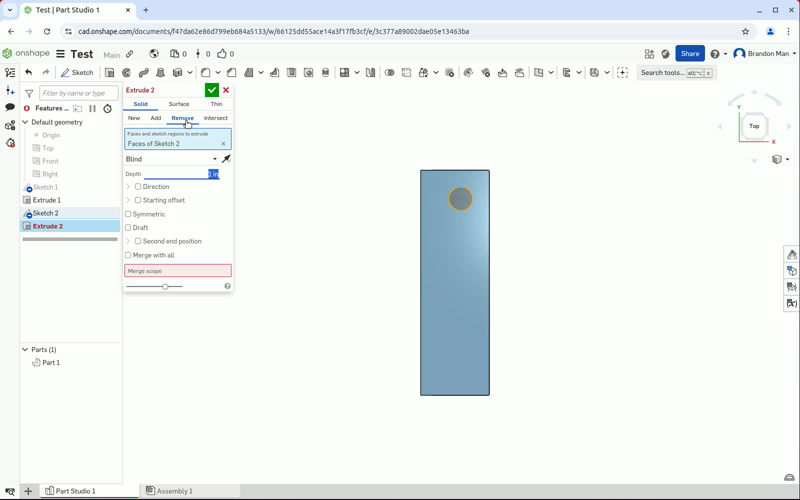
text(11.554)
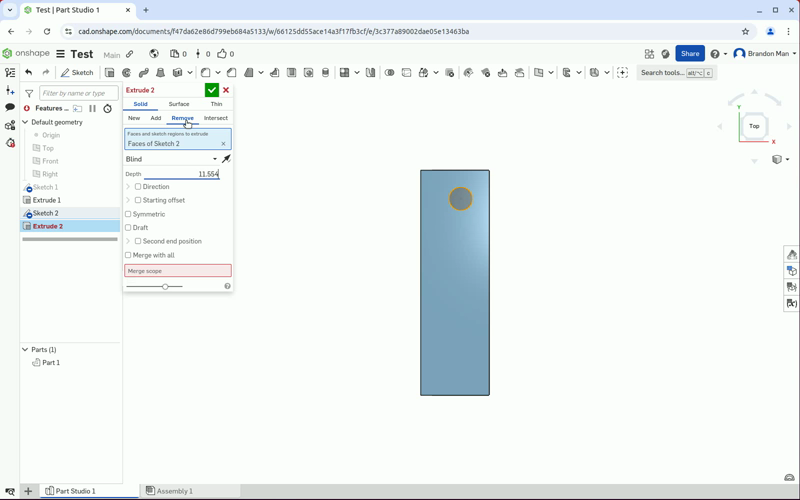
key(tab, 3)
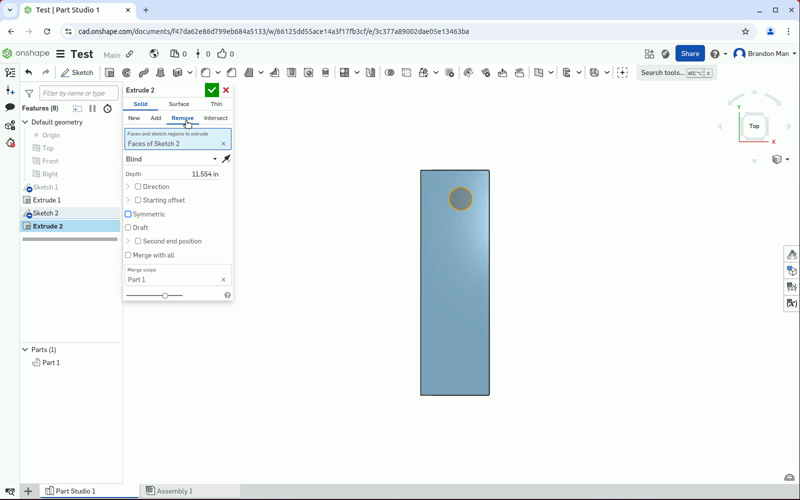
key(space)
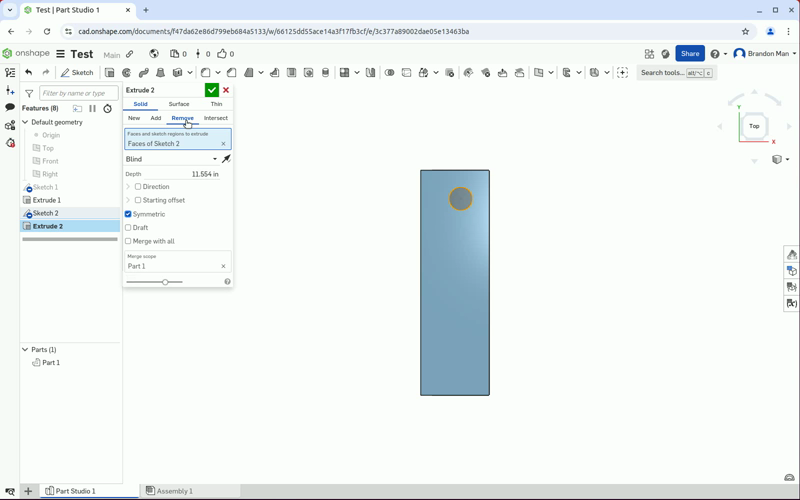
key(tab, 2)
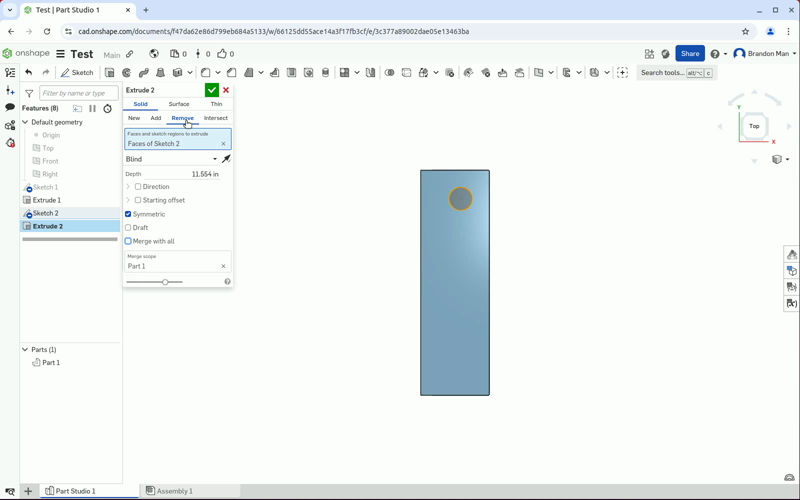
key(space)
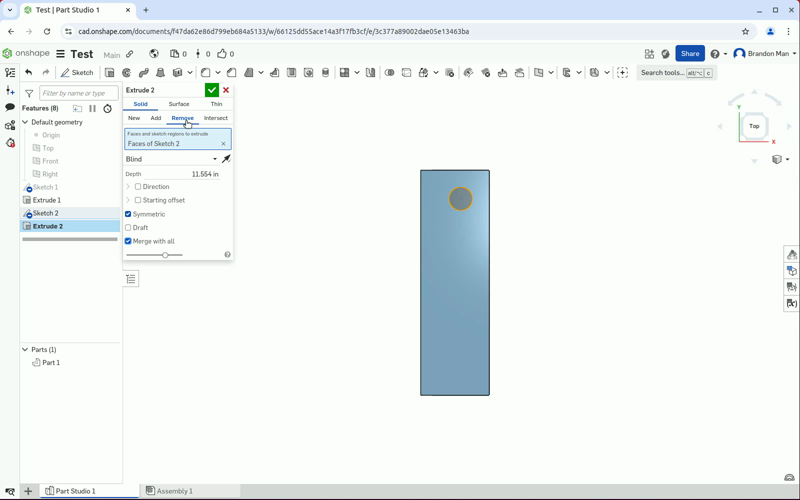
key(enter)
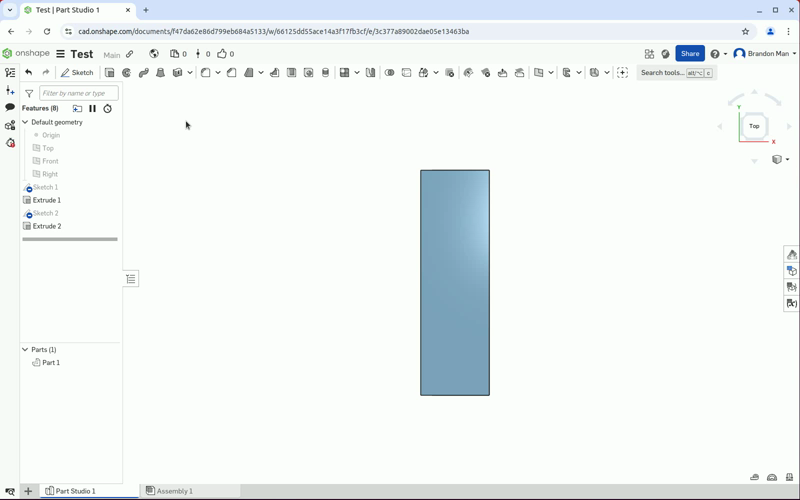
key(shift+h)
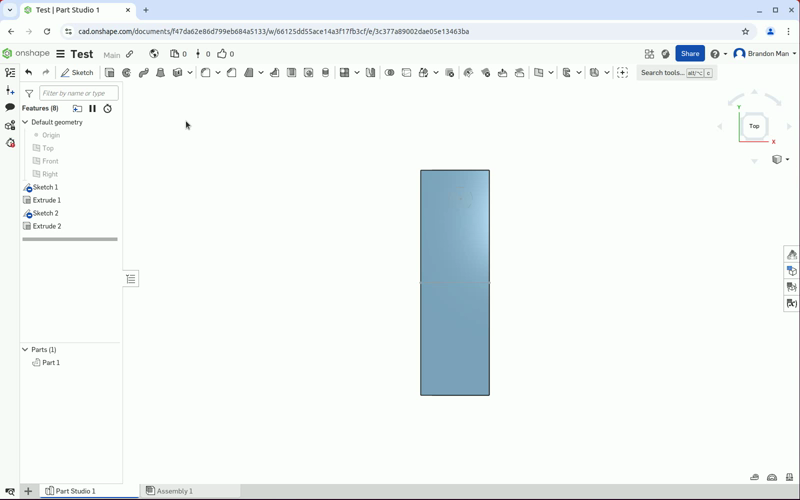
key(shift+h)
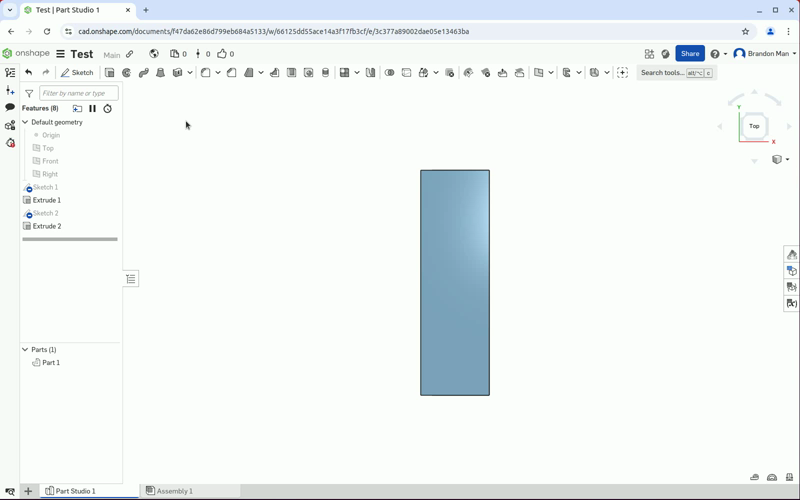
mouse_move(73, 189)
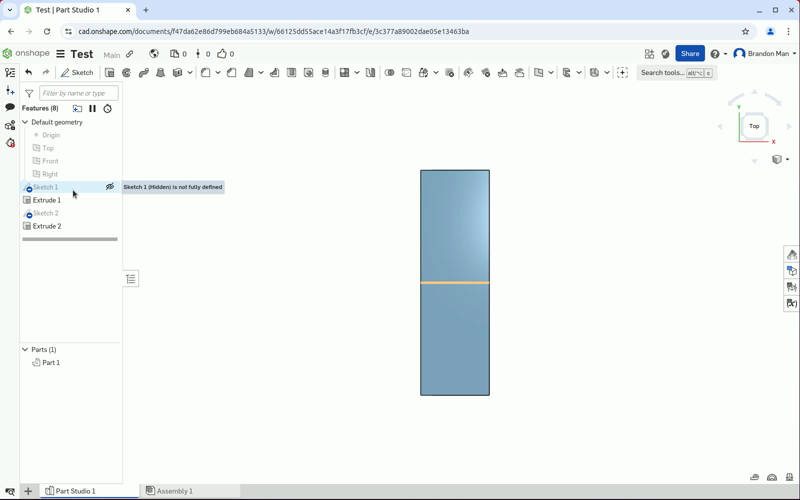
click(73, 189)
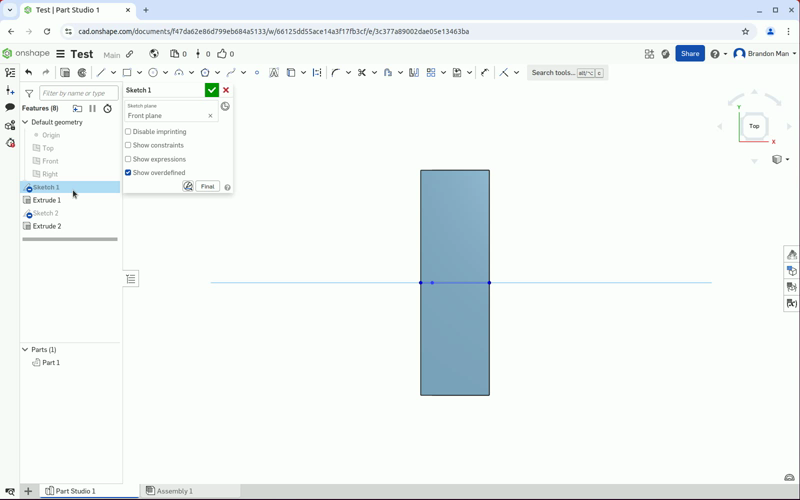
mouse_move(229, 92)
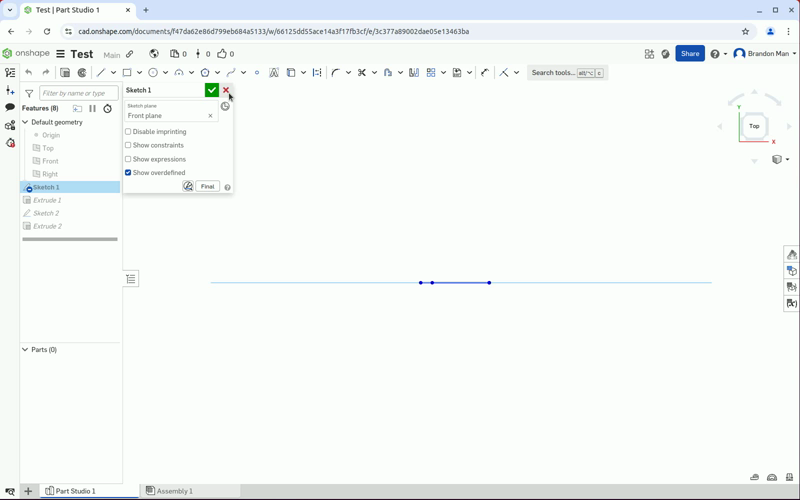
click(229, 92)
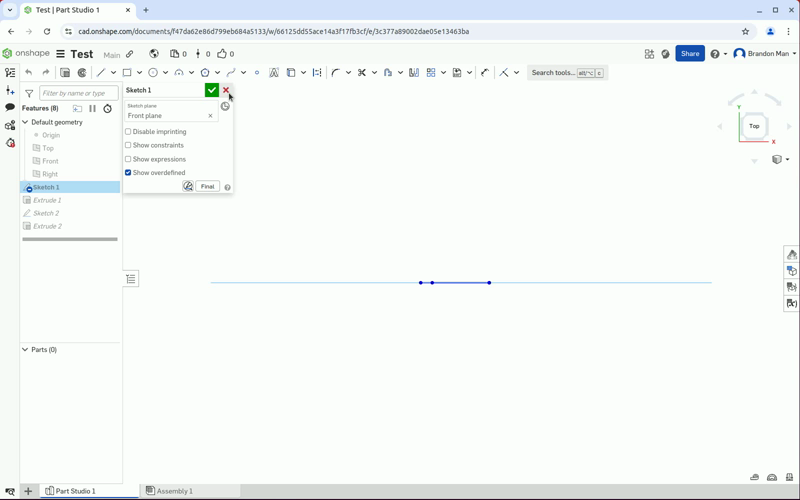
key(shift+s)
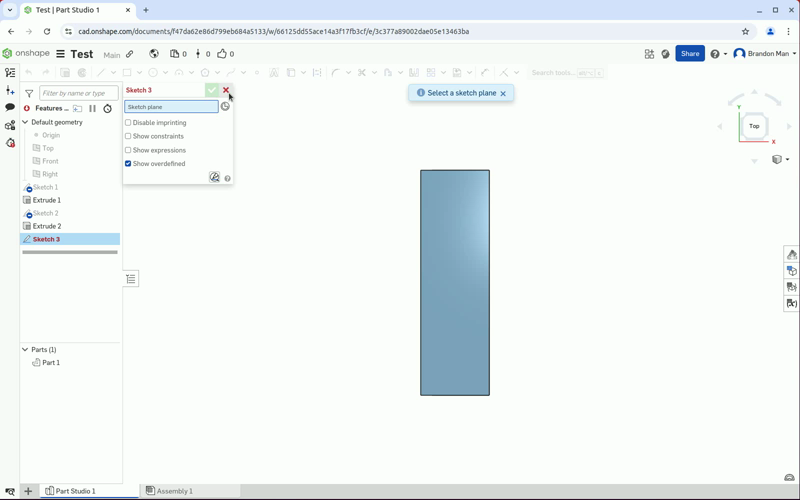
mouse_move(73, 150)
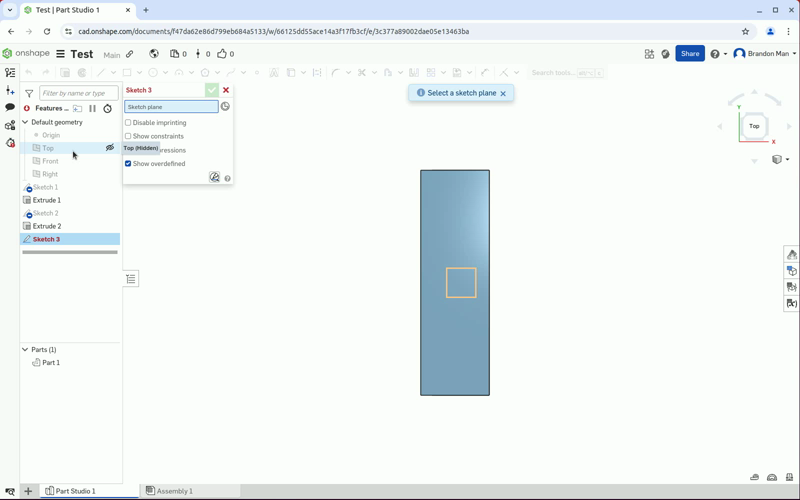
click(73, 150)
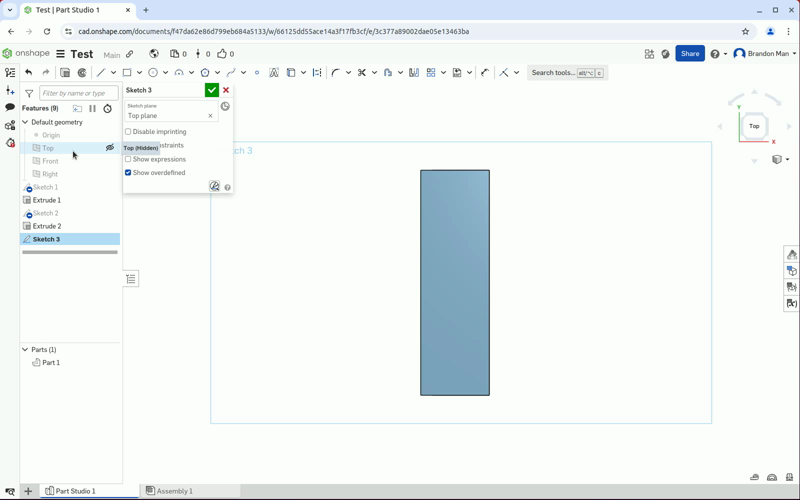
mouse_move(73, 352)
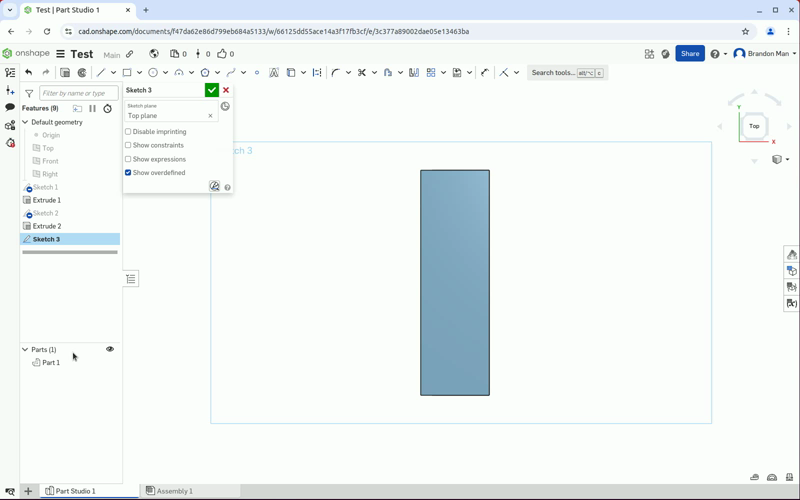
key(y)
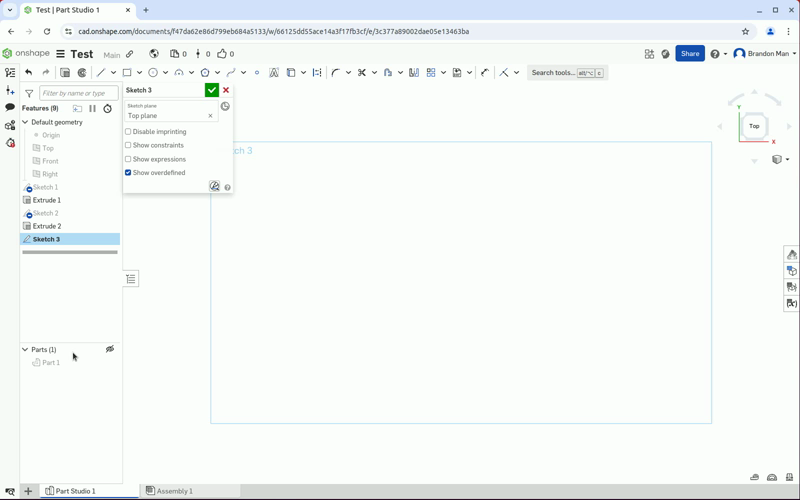
key(c)
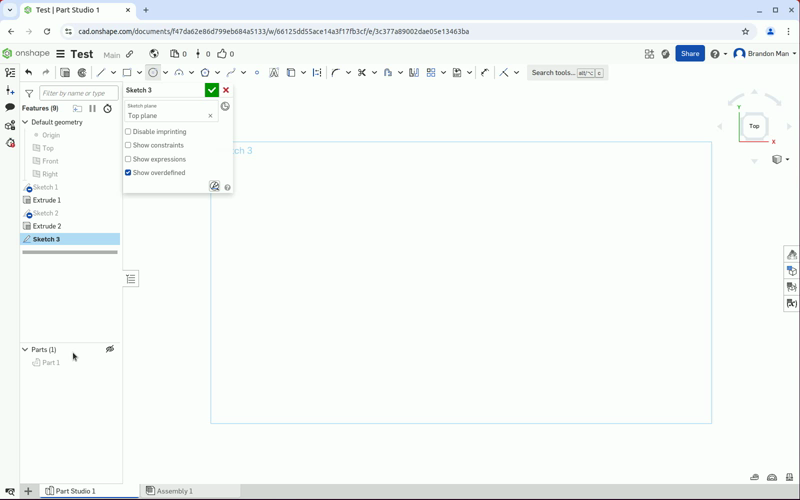
key_down(shift)
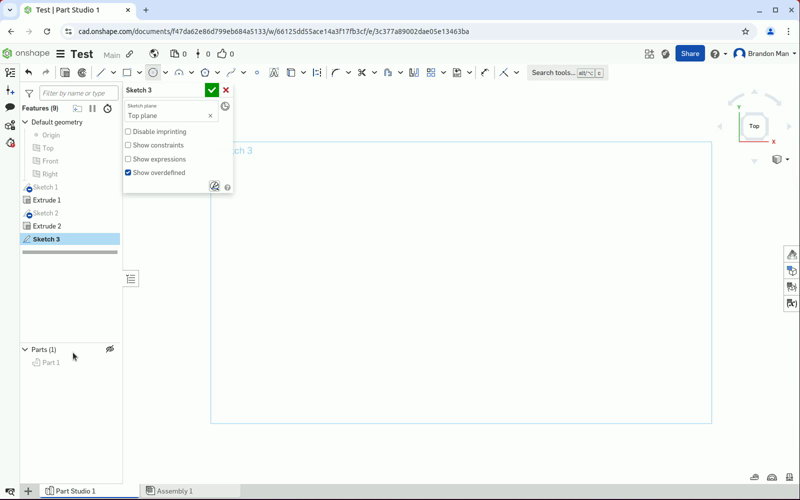
mouse_move(460, 367)
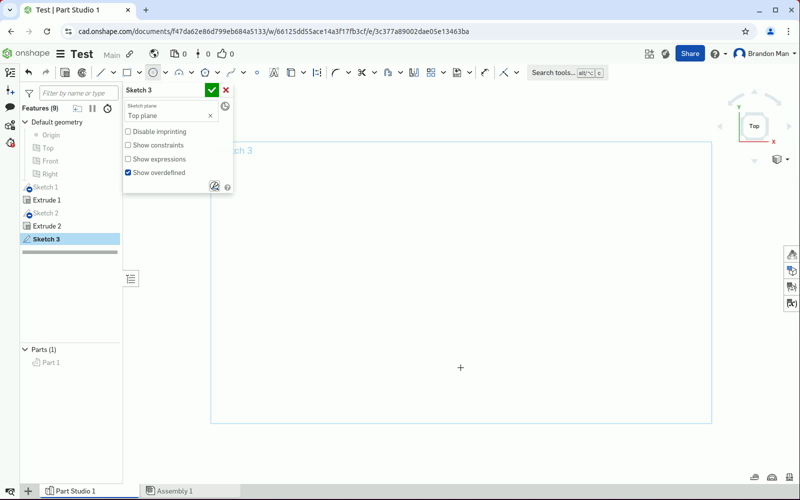
click(460, 367)
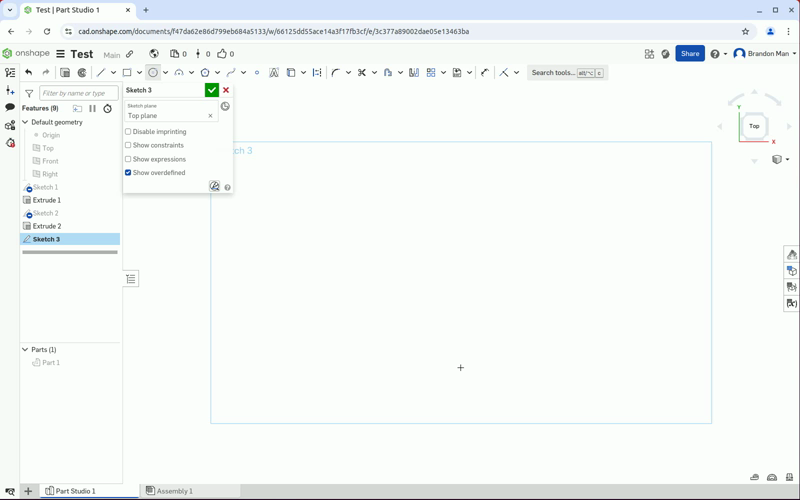
key_up(shift)
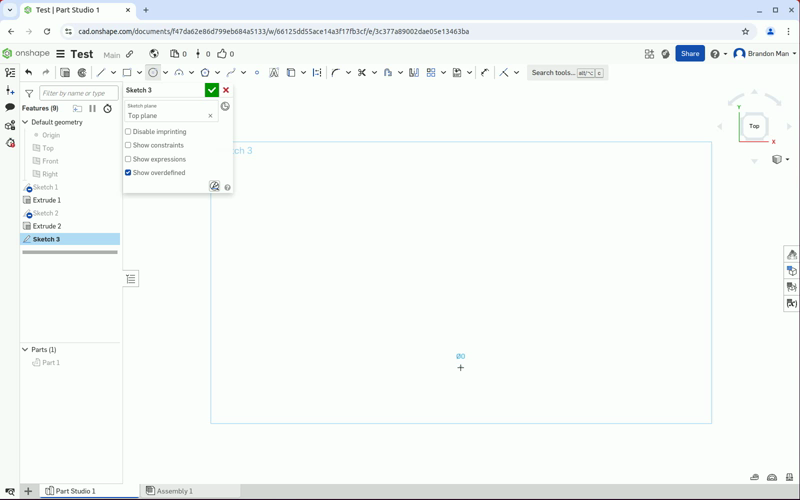
mouse_move(472, 367)
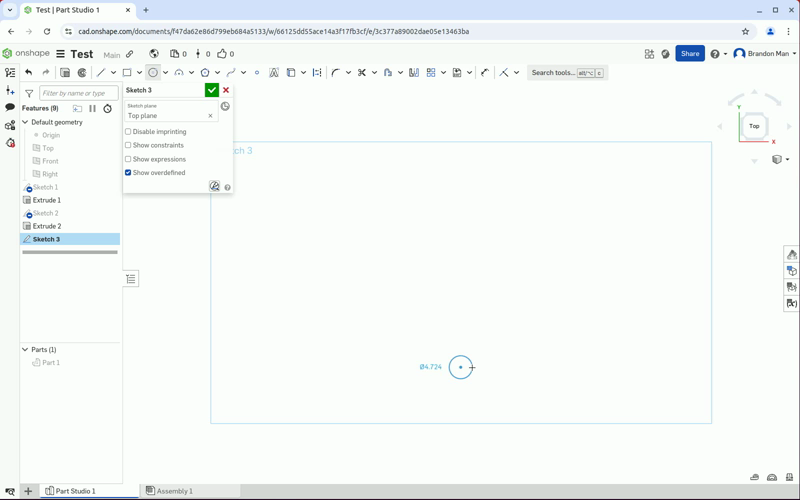
click(472, 367)
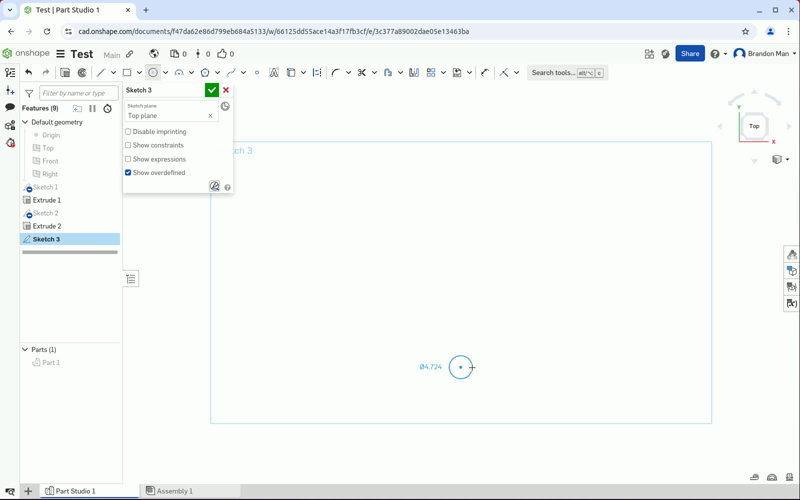
key(esc)
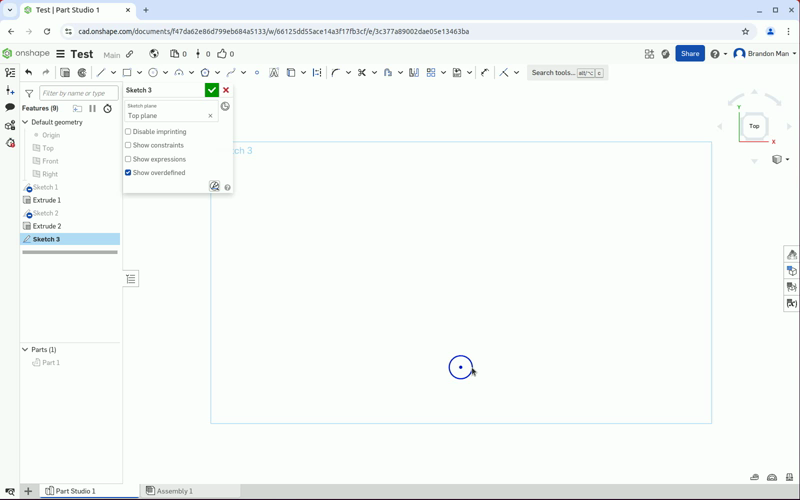
mouse_move(459, 359)
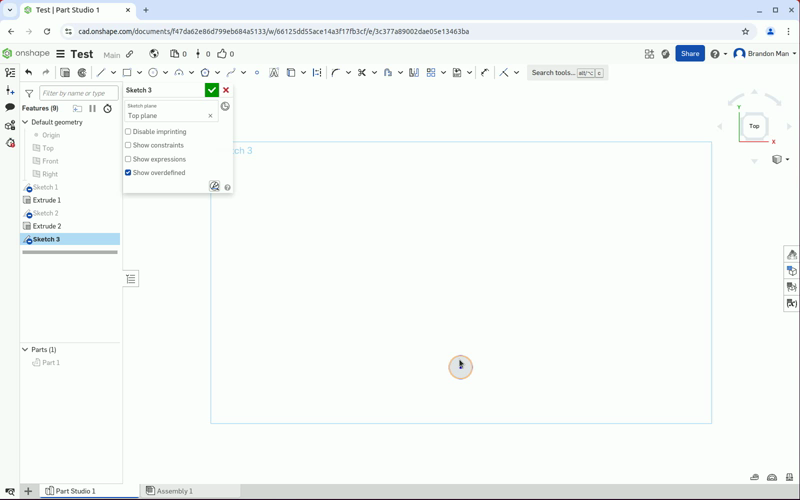
scroll(6)
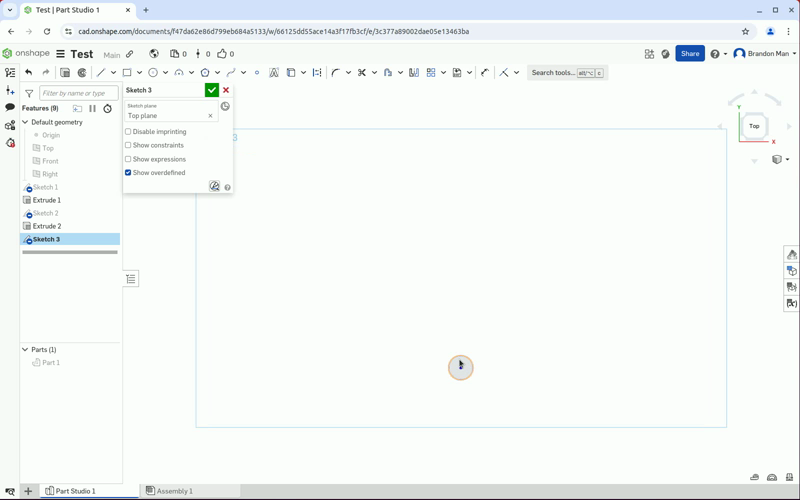
scroll(6)
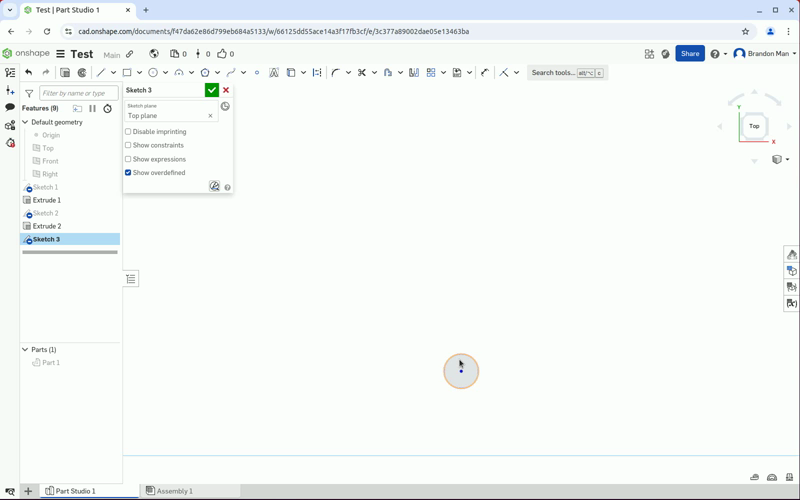
scroll(6)
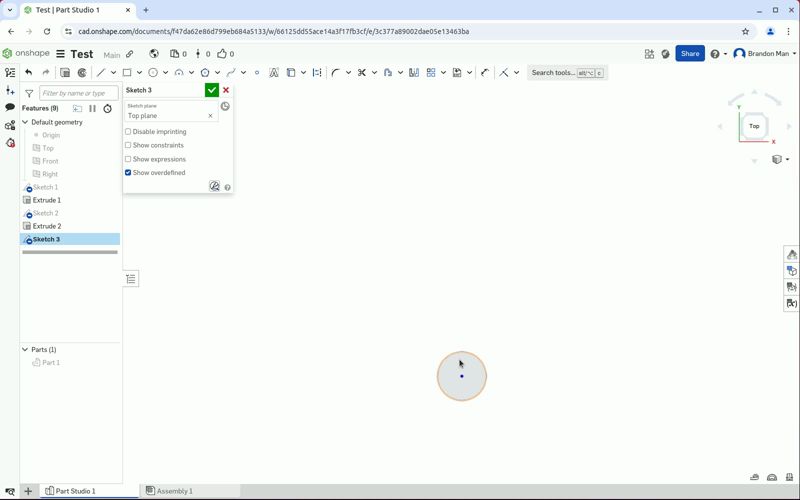
scroll(6)
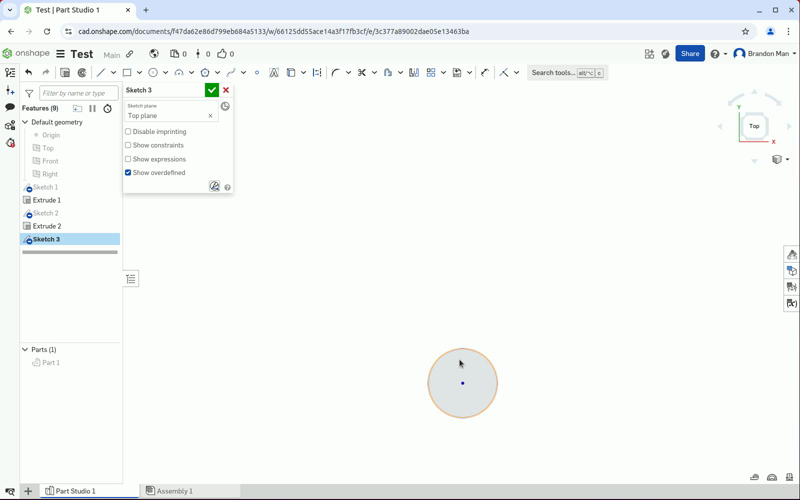
scroll(6)
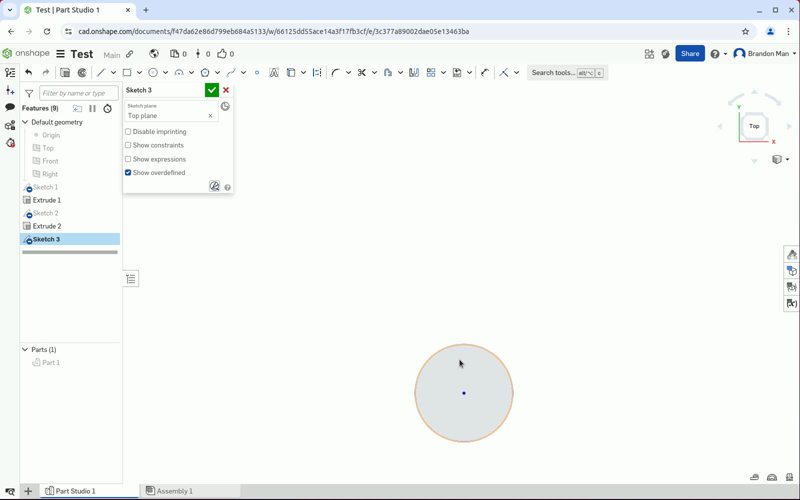
scroll(6)
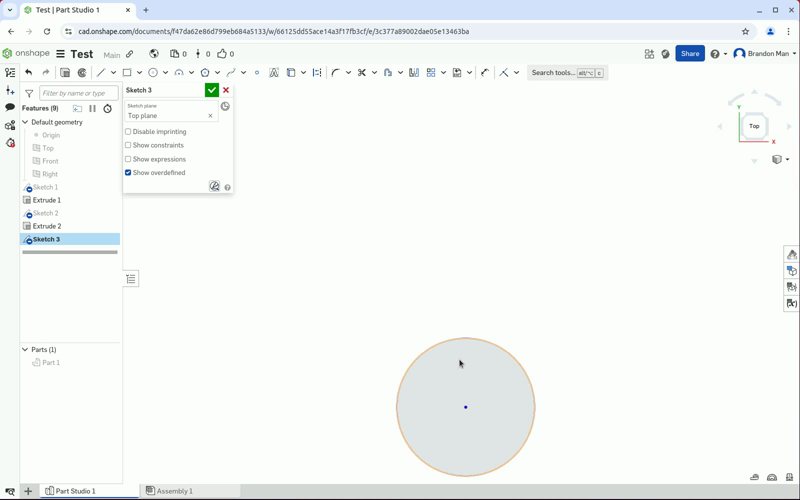
scroll(6)
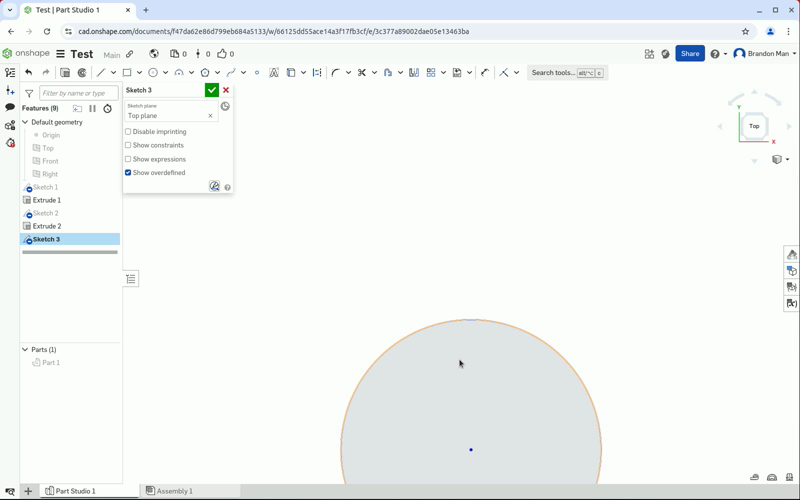
click(459, 359)
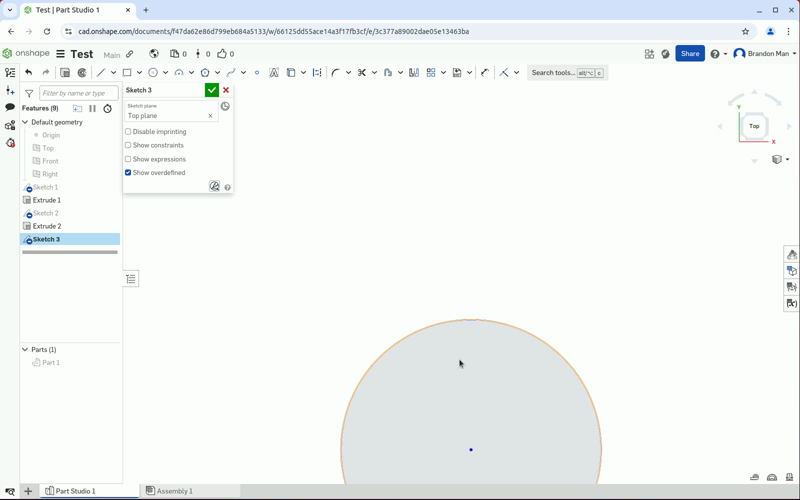
scroll(-6)
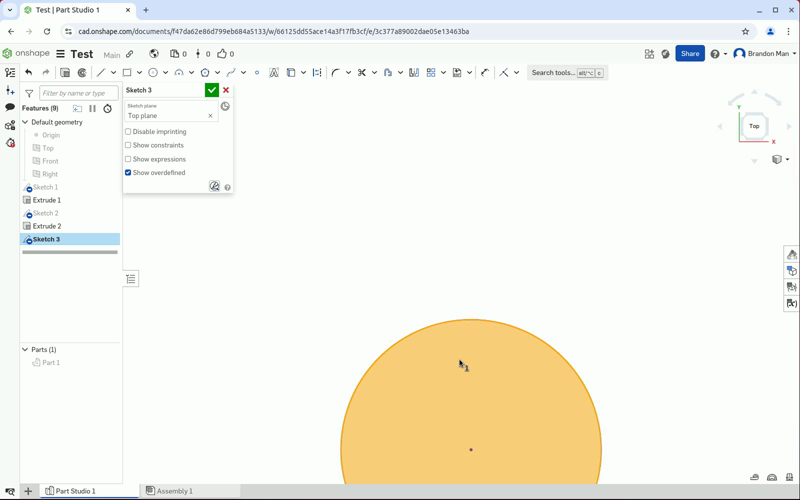
scroll(-6)
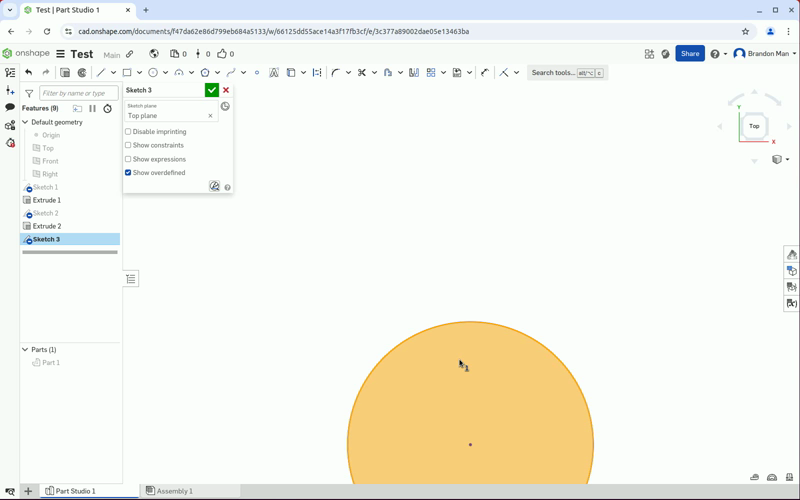
scroll(-6)
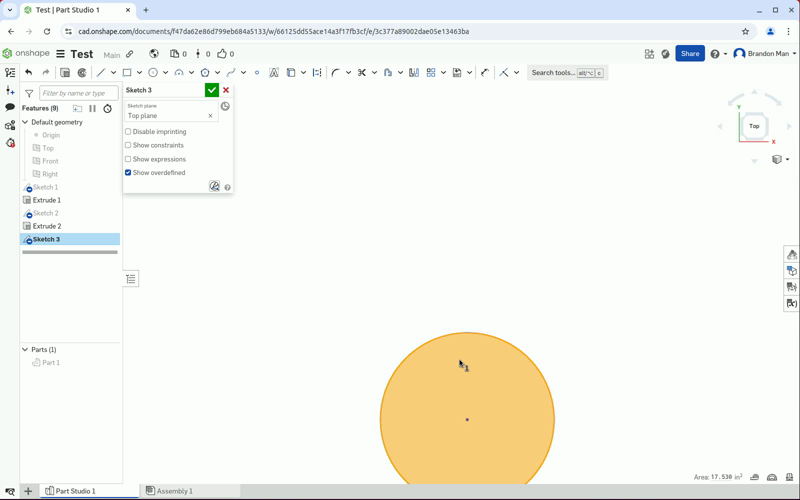
scroll(-6)
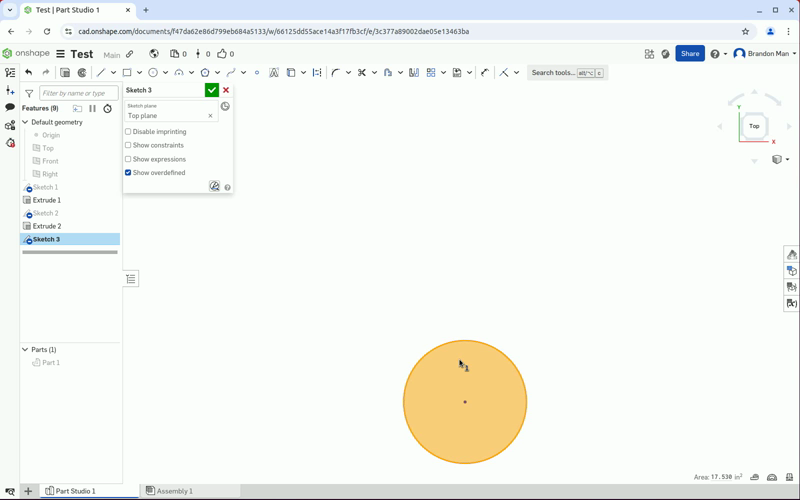
scroll(-6)
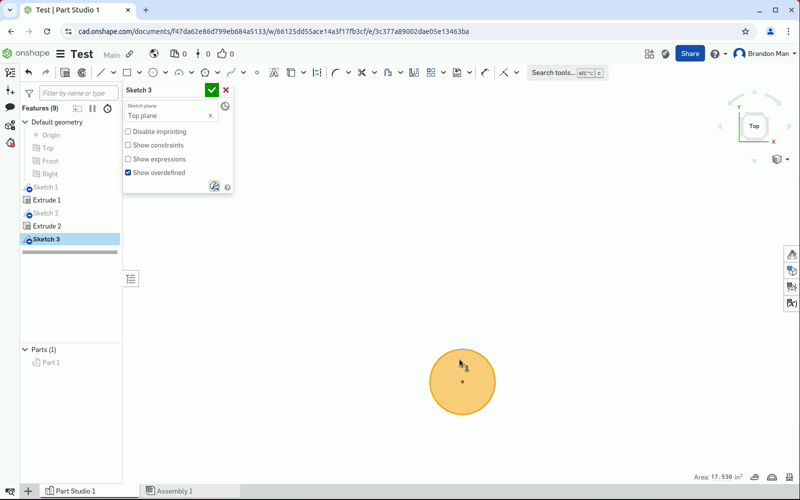
scroll(-6)
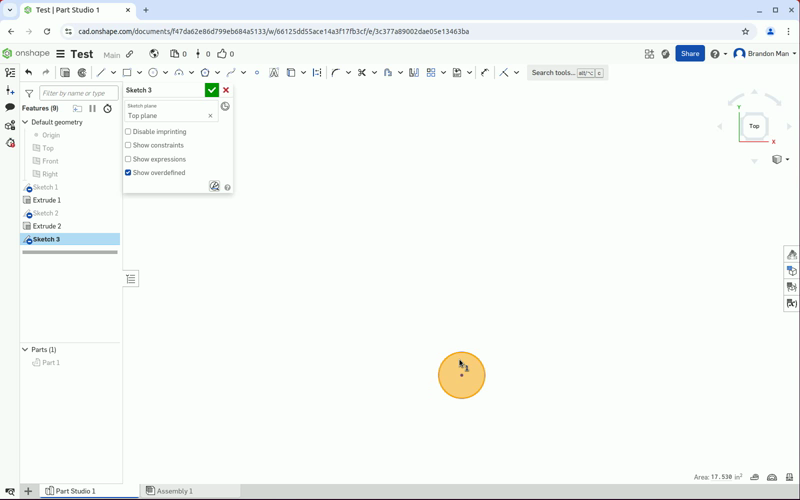
scroll(-6)
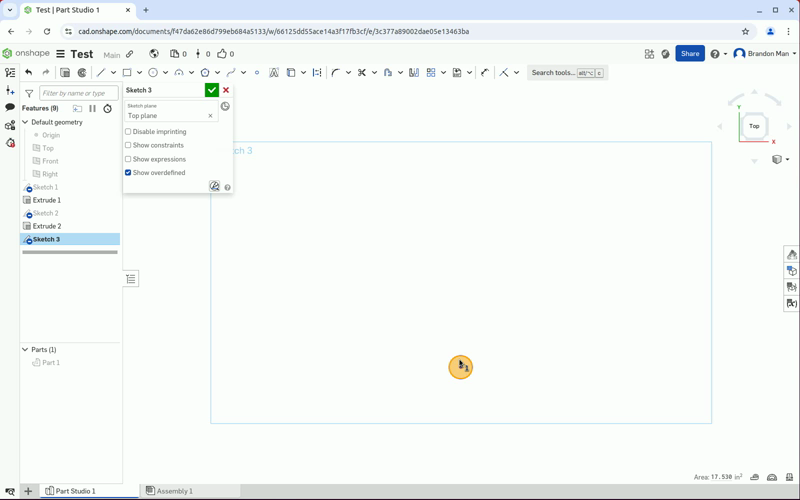
mouse_move(73, 352)
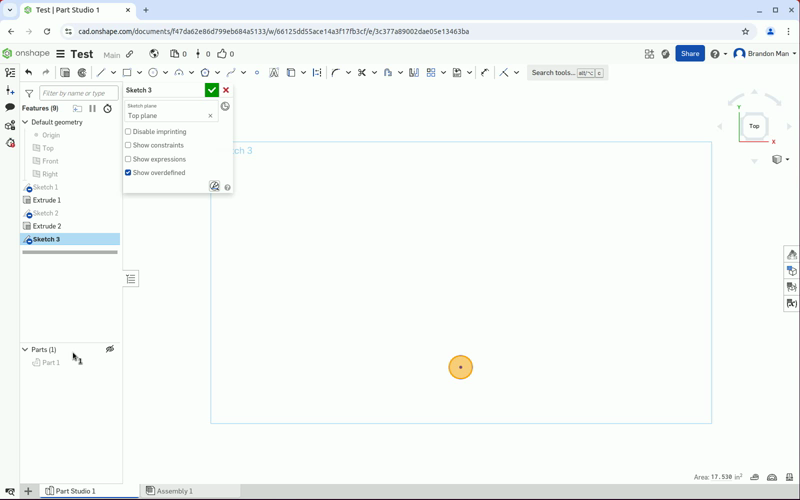
key(shift+y)
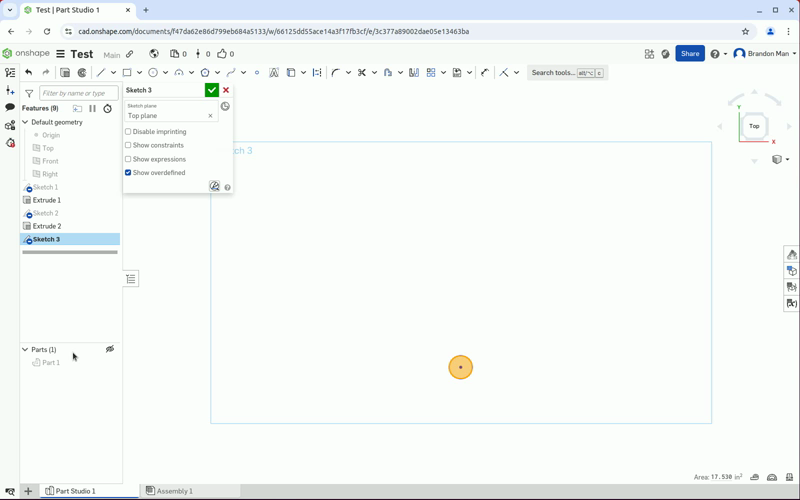
key(shift+e)
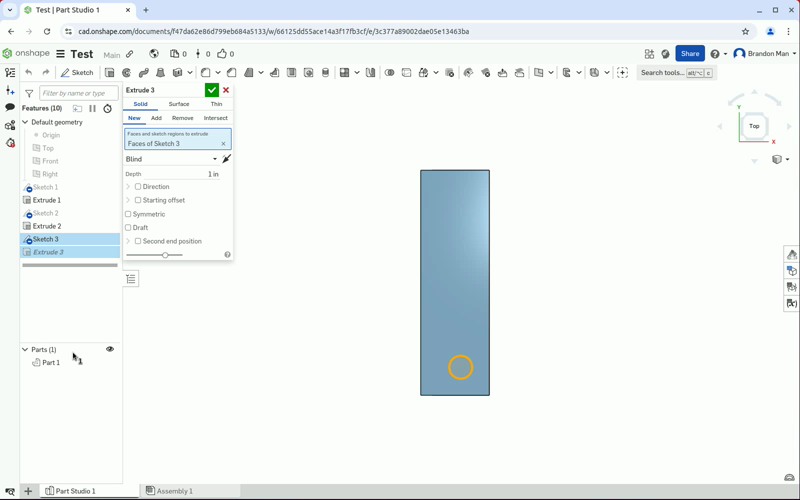
mouse_move(143, 106)
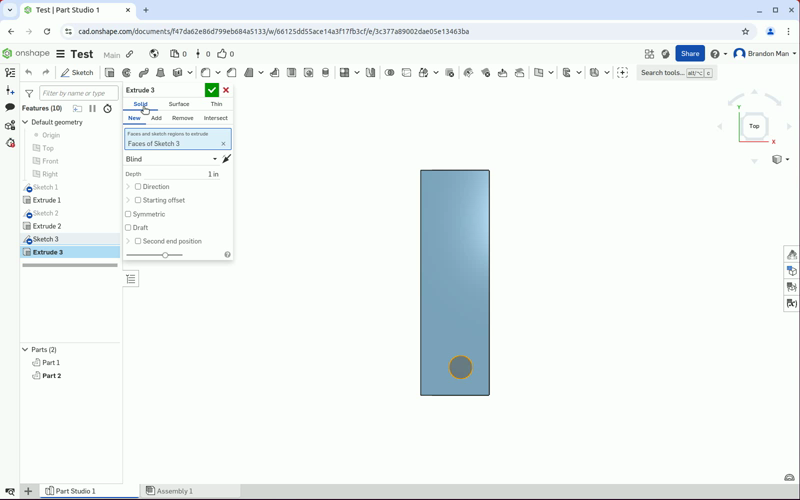
click(143, 106)
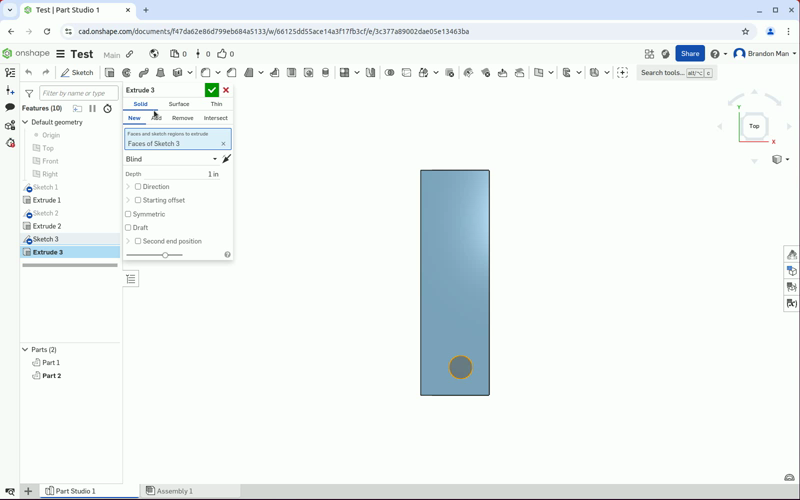
mouse_move(186, 120)
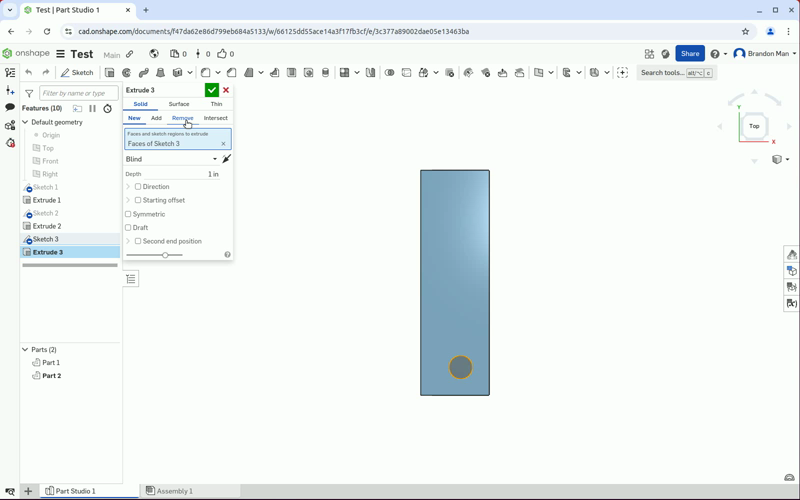
click(186, 120)
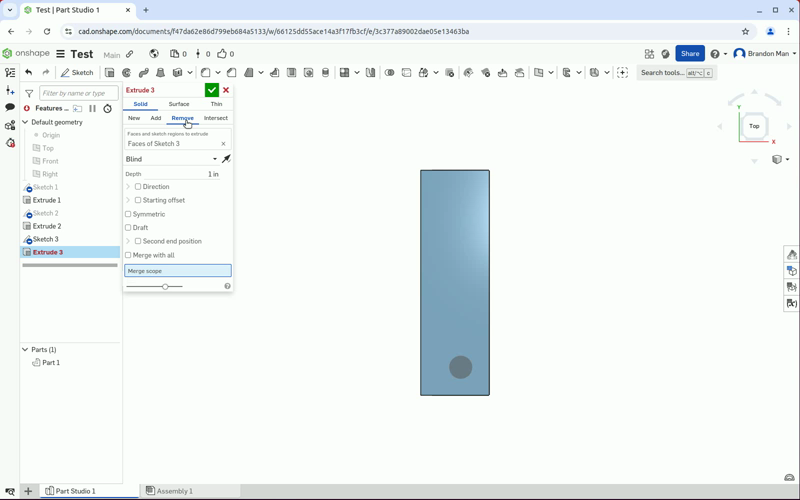
key(tab, 4)
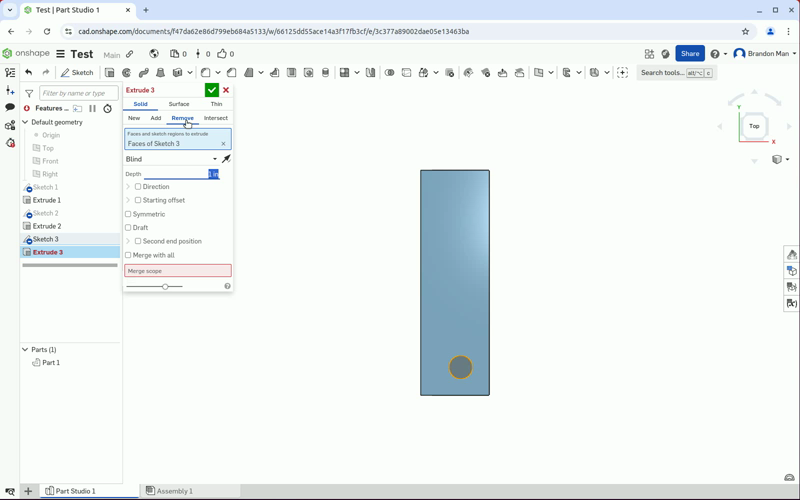
text(11.554)
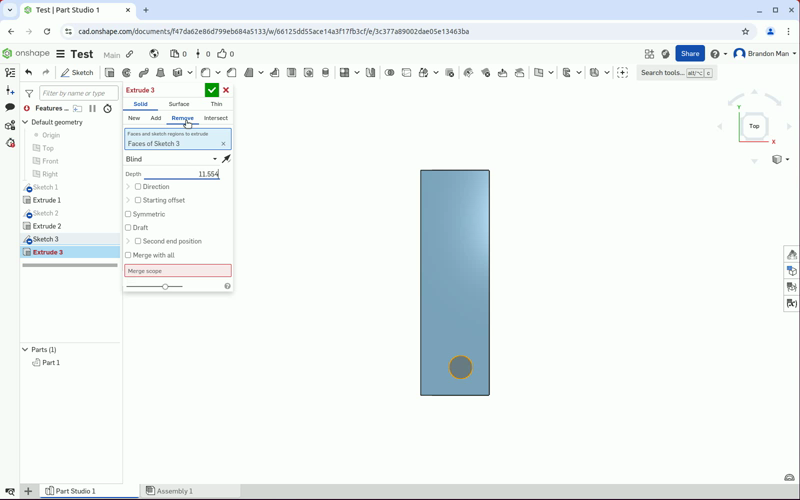
key(tab, 3)
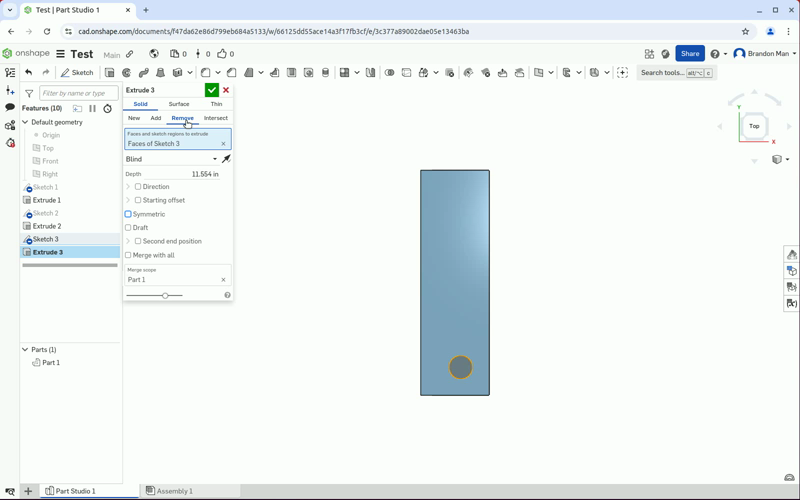
key(space)
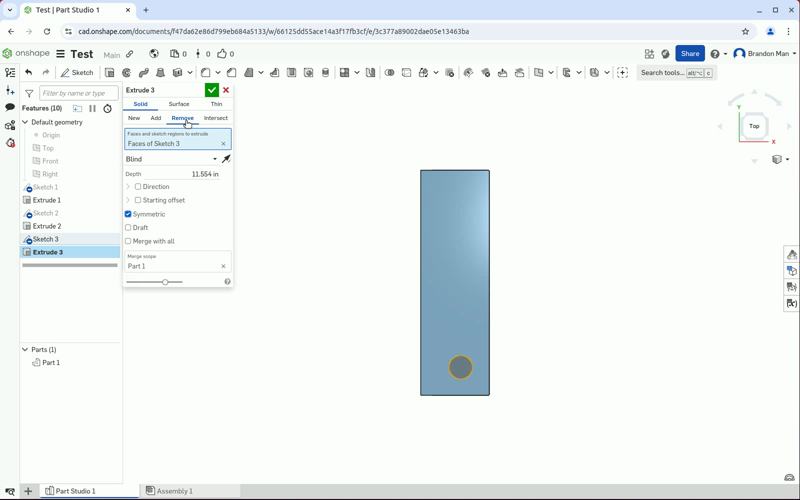
key(tab, 2)
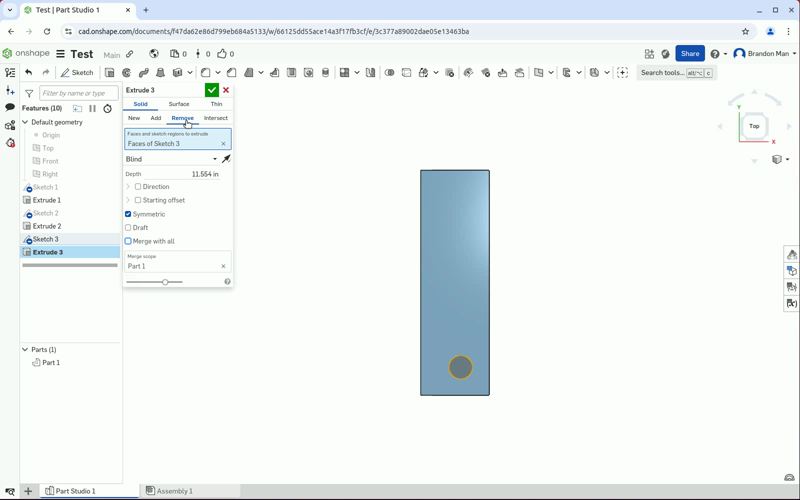
key(space)
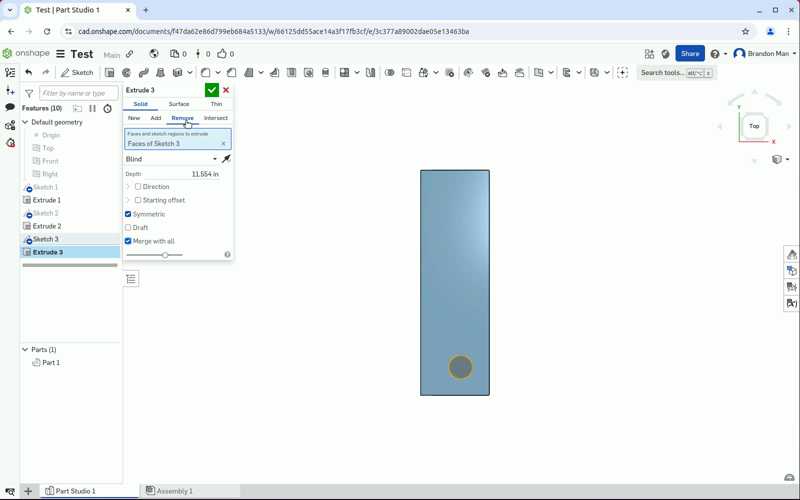
key(enter)
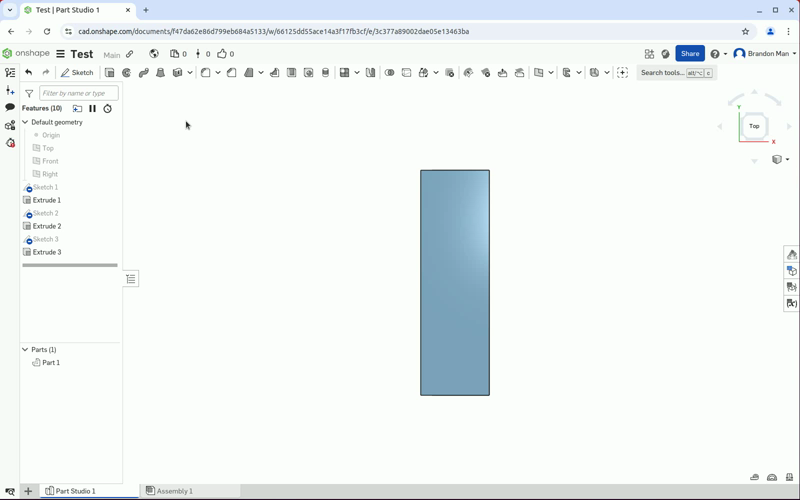
key(shift+h)
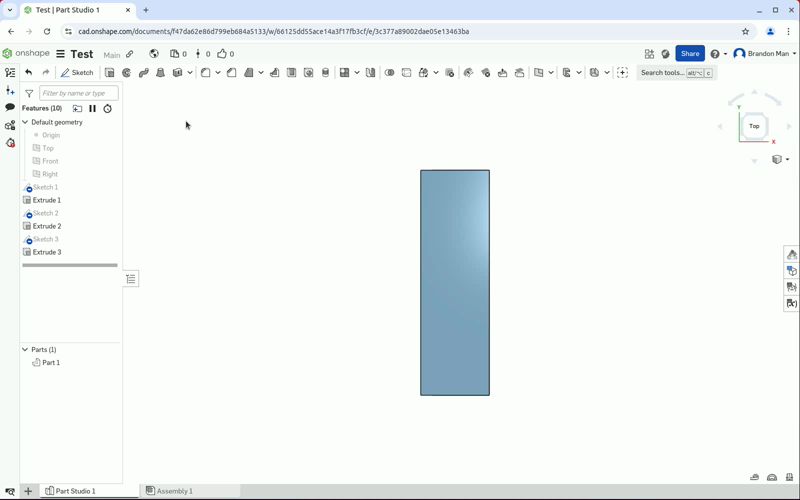
key(shift+h)
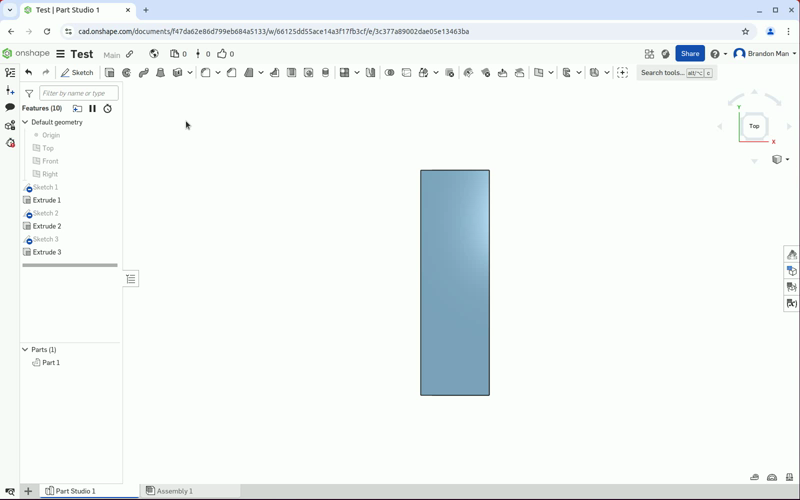
mouse_move(73, 189)
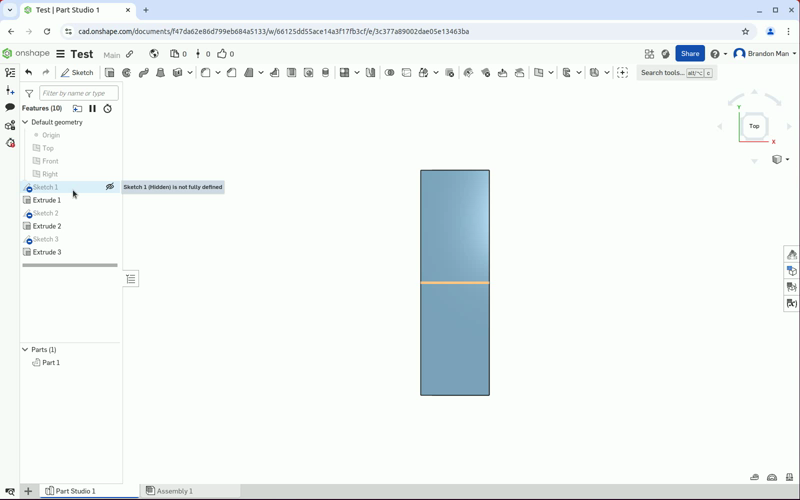
click(73, 189)
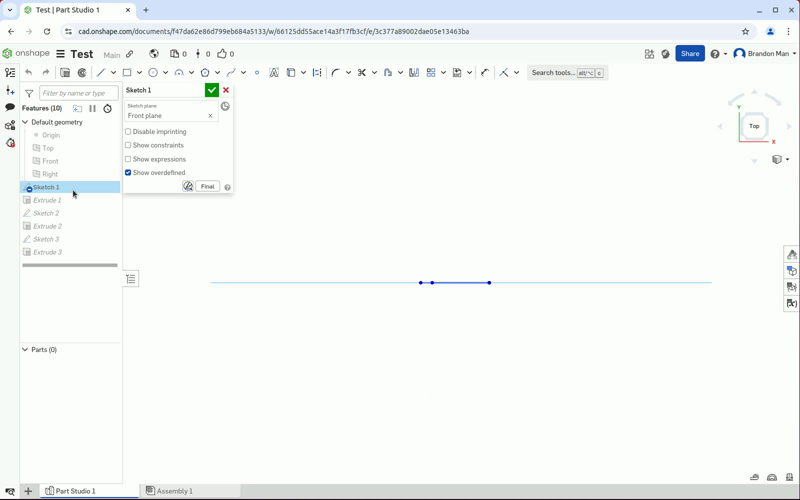
mouse_move(229, 92)
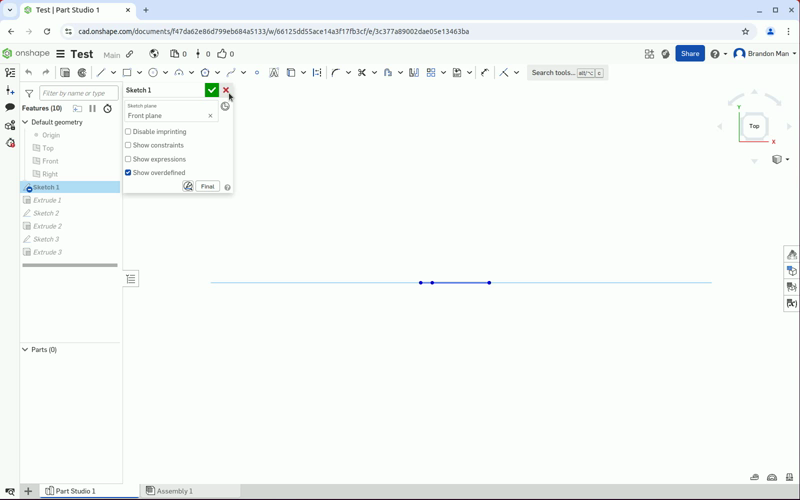
click(229, 92)
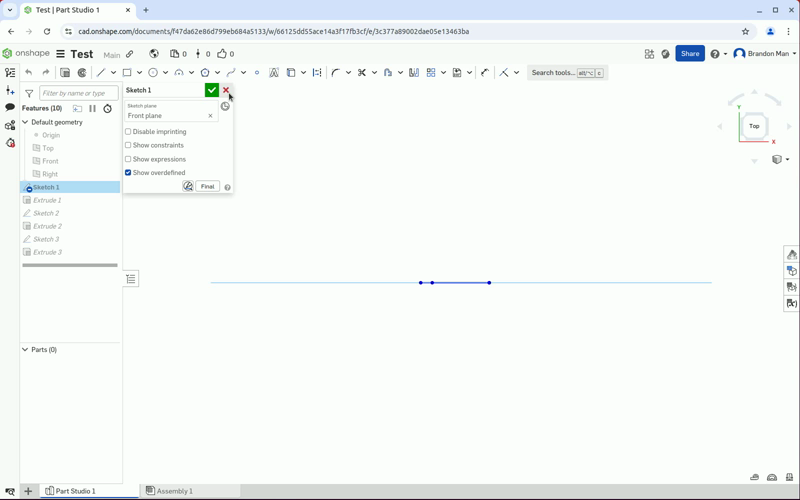
key(shift+s)
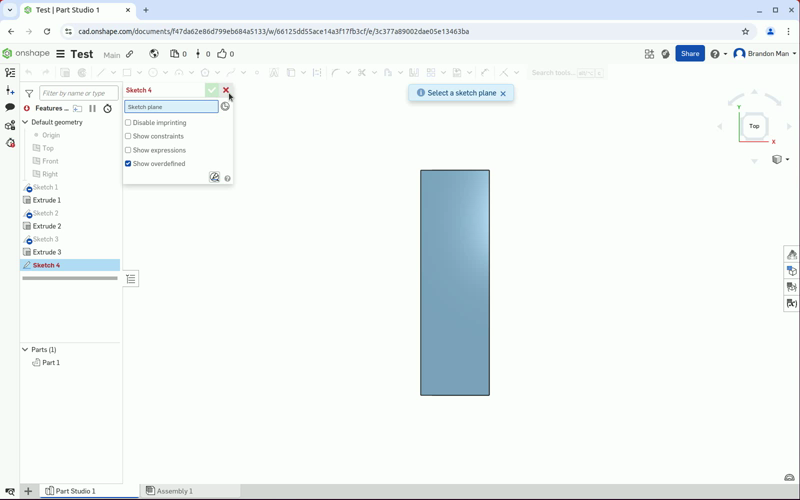
mouse_move(73, 150)
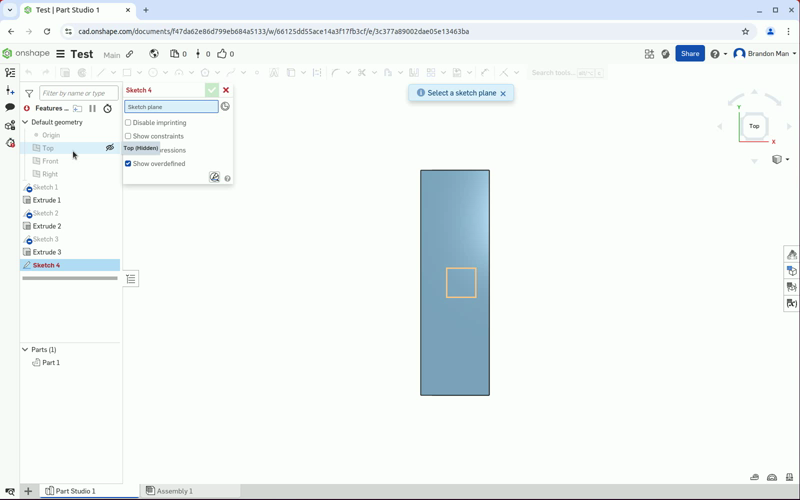
click(73, 150)
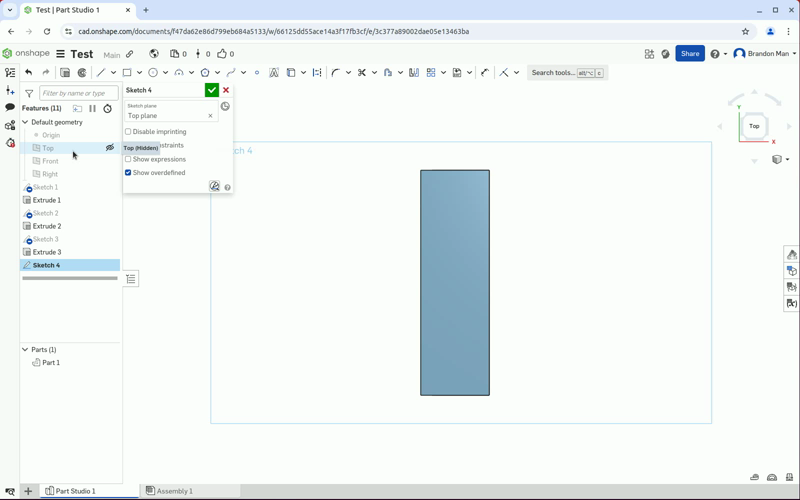
mouse_move(73, 352)
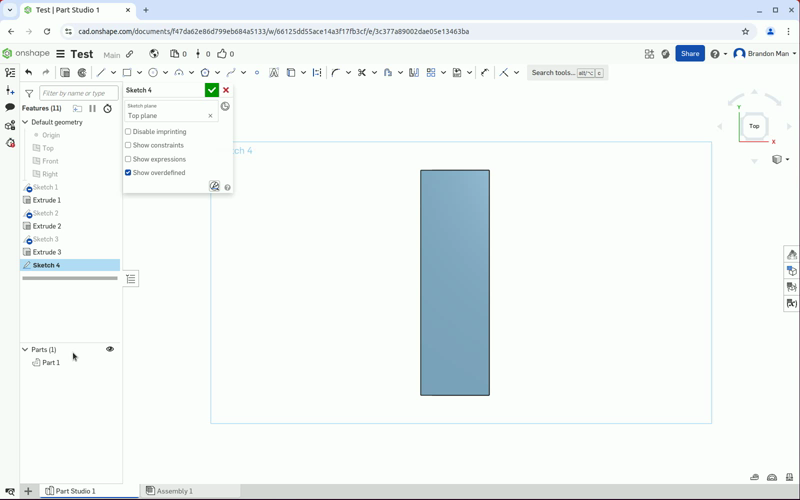
key(y)
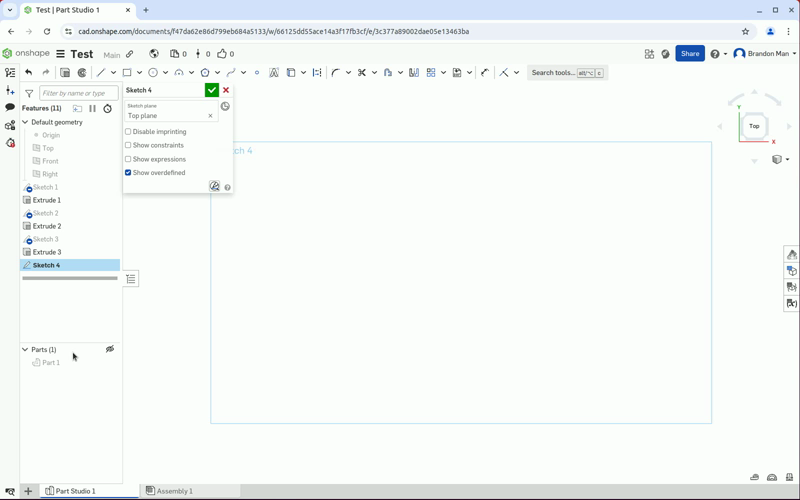
key(c)
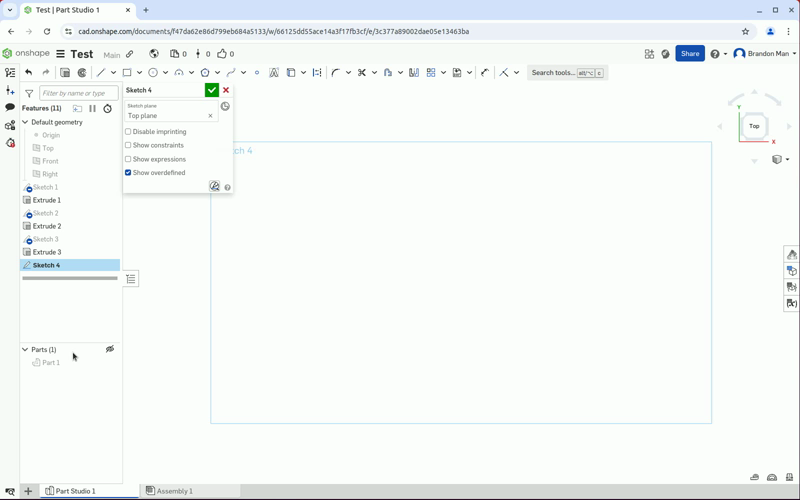
key_down(shift)
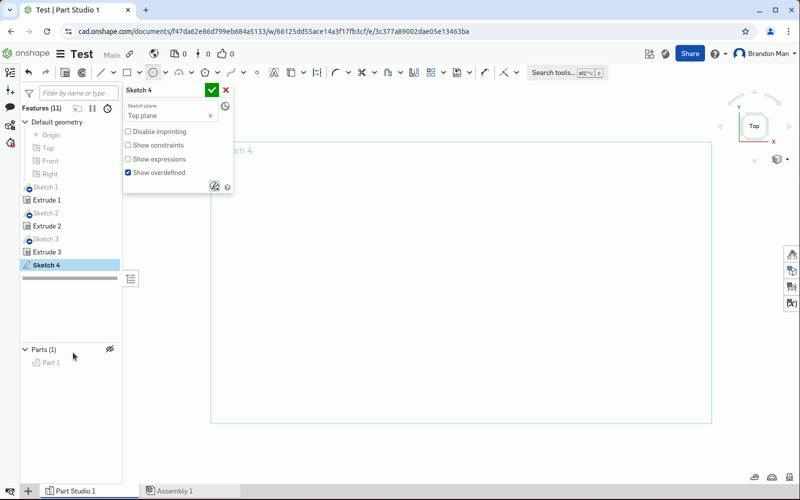
mouse_move(460, 282)
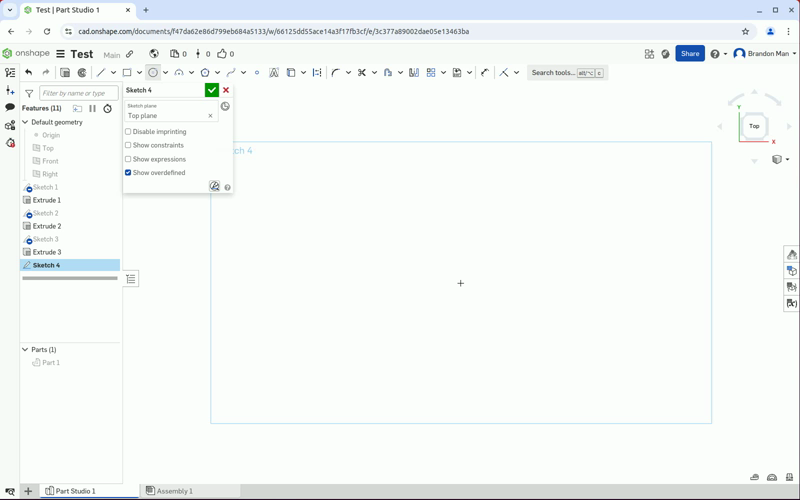
click(460, 282)
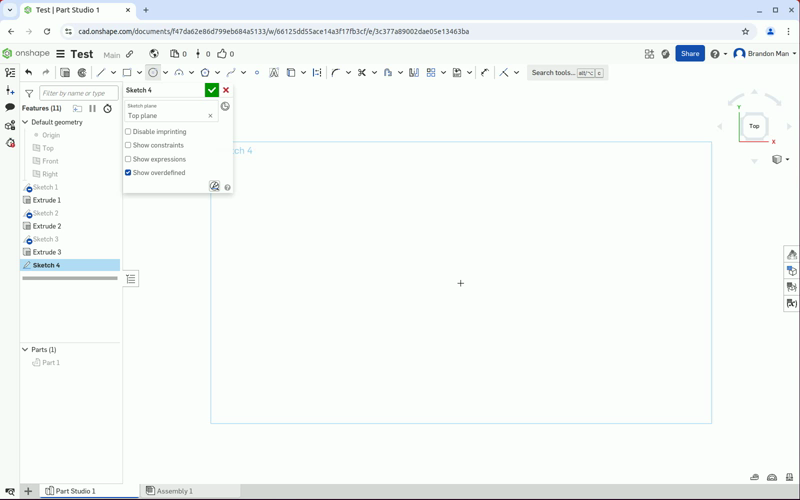
key_up(shift)
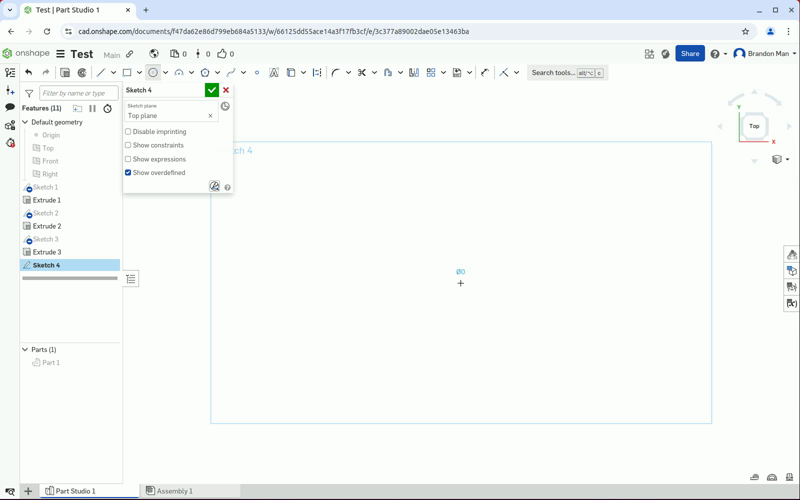
mouse_move(472, 282)
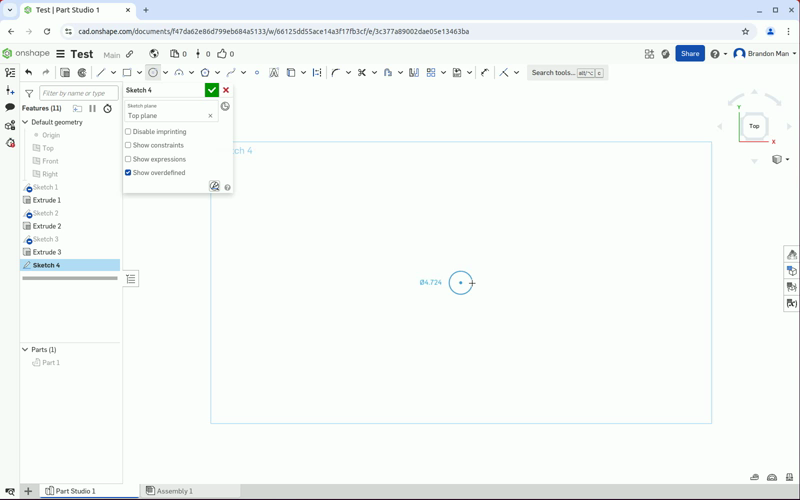
click(472, 282)
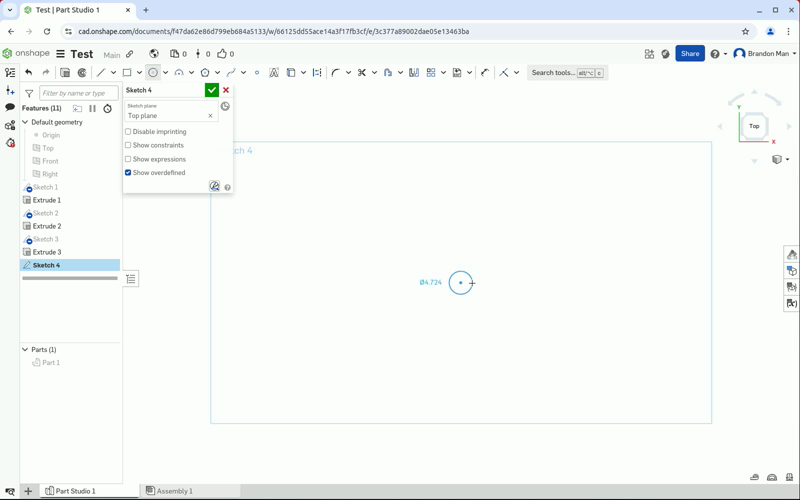
key(esc)
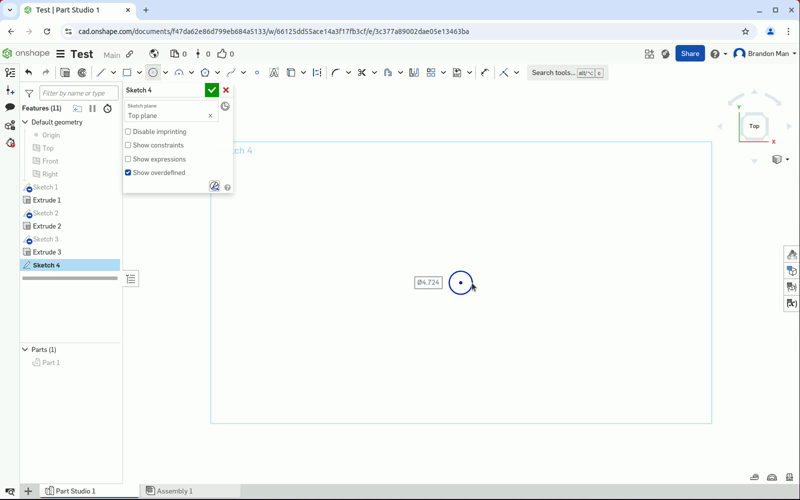
mouse_move(461, 272)
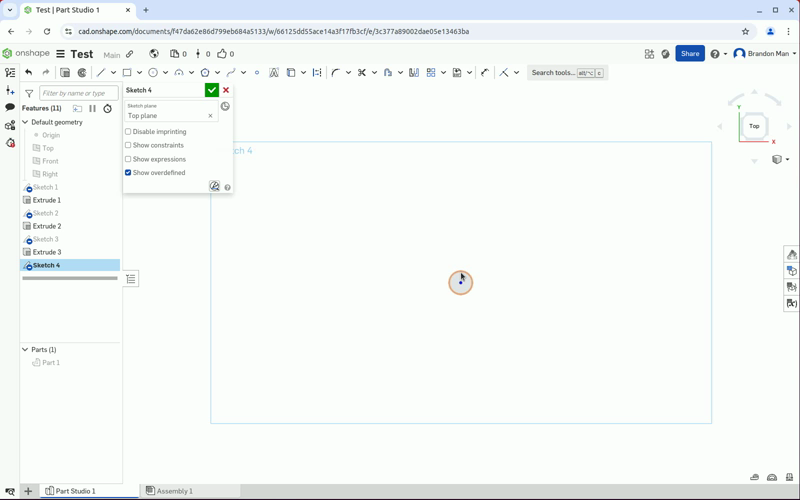
scroll(6)
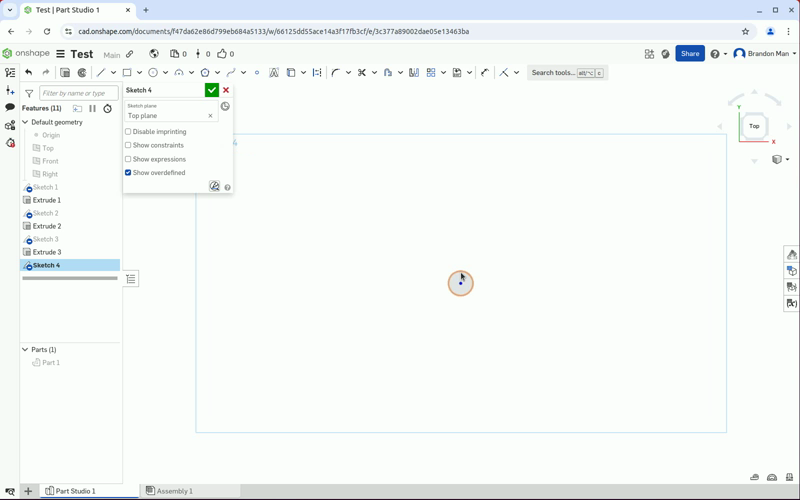
scroll(6)
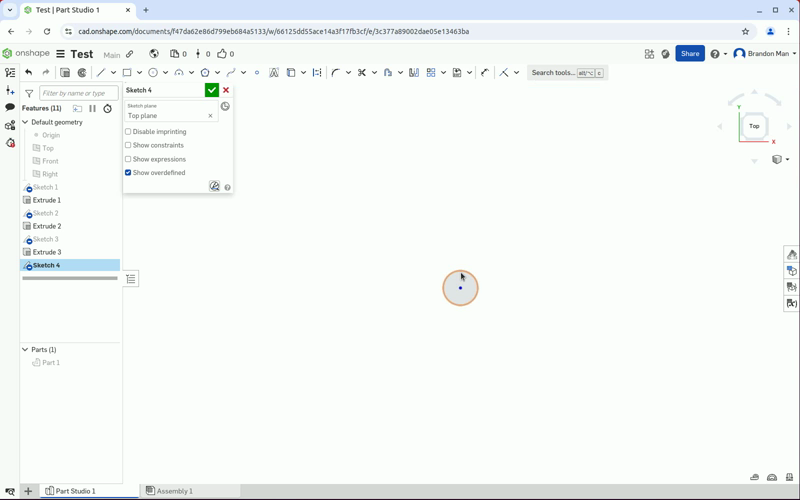
scroll(6)
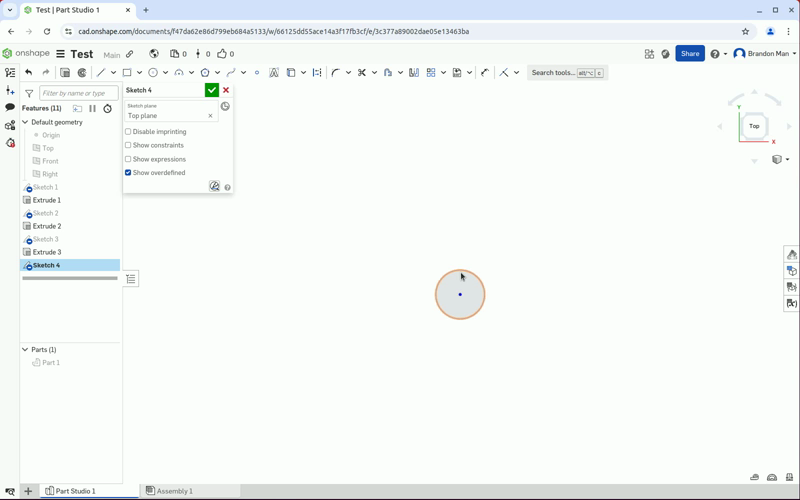
scroll(6)
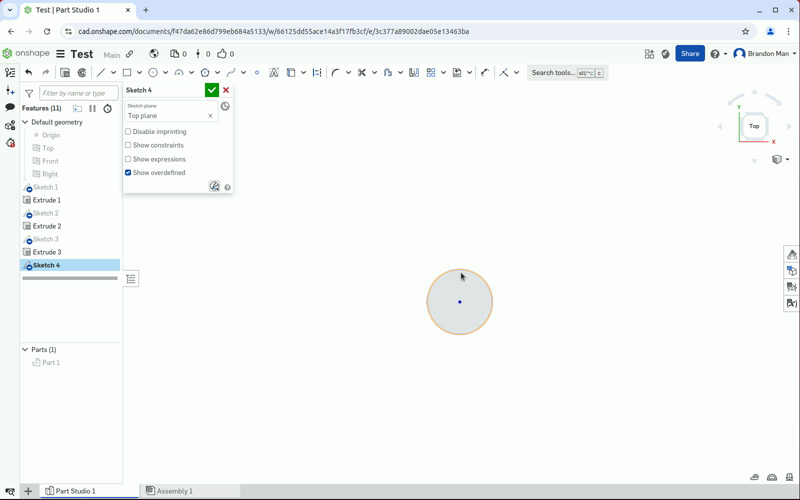
scroll(6)
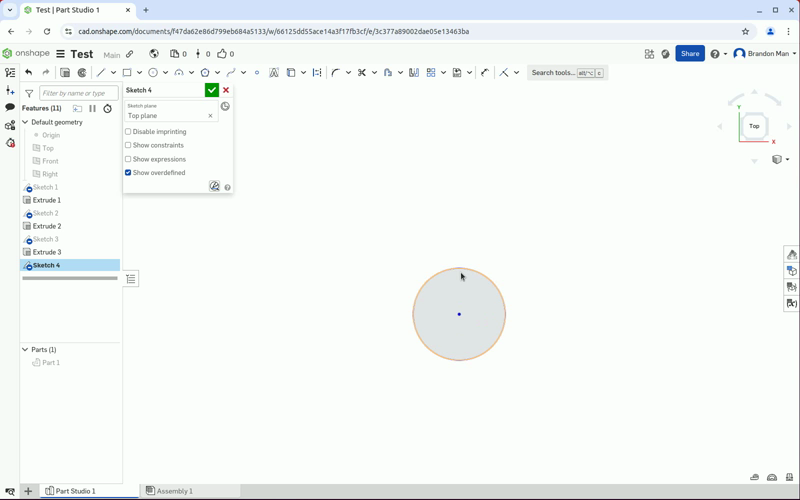
scroll(6)
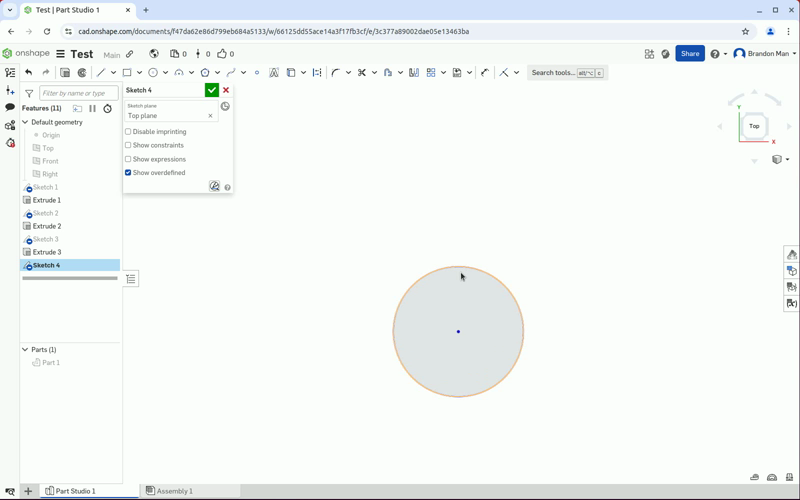
scroll(6)
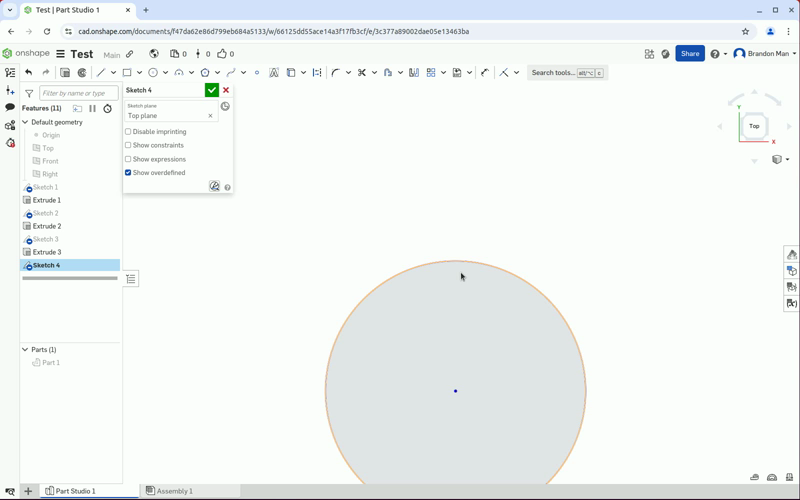
click(461, 272)
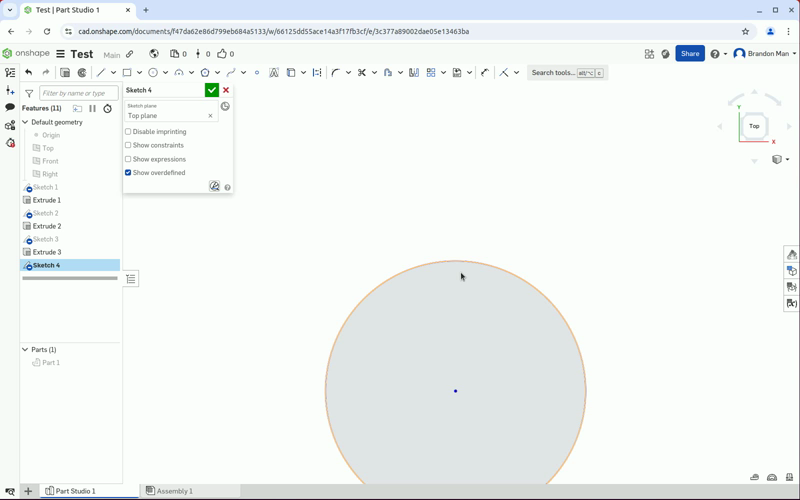
scroll(-6)
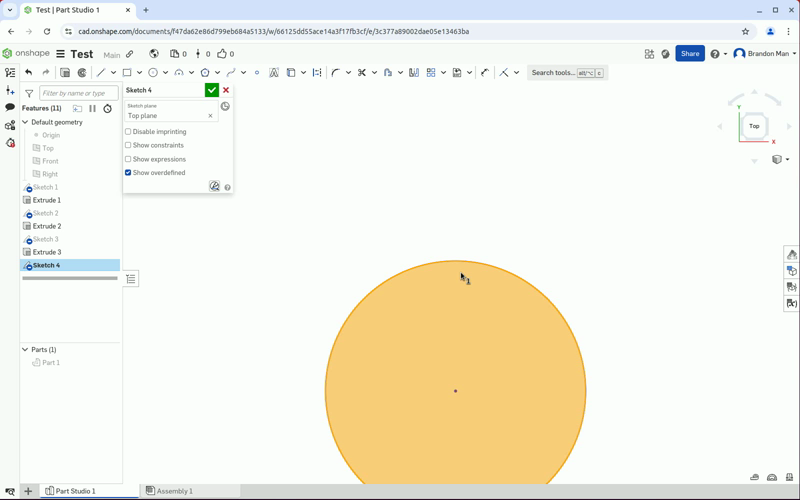
scroll(-6)
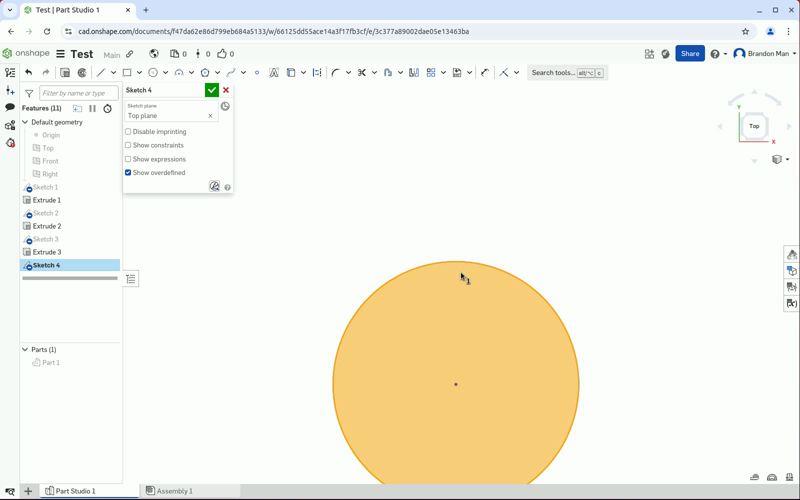
scroll(-6)
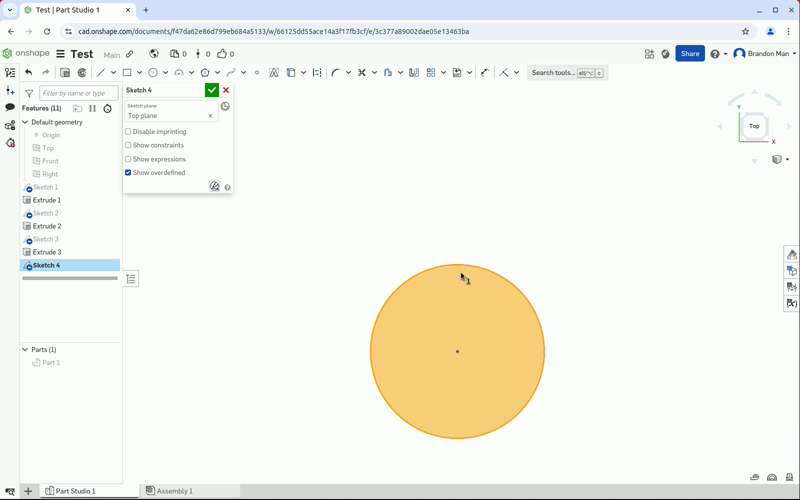
scroll(-6)
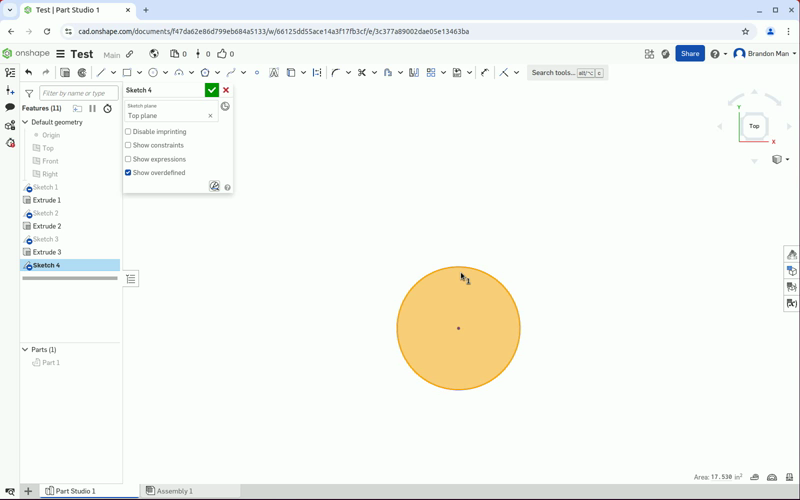
scroll(-6)
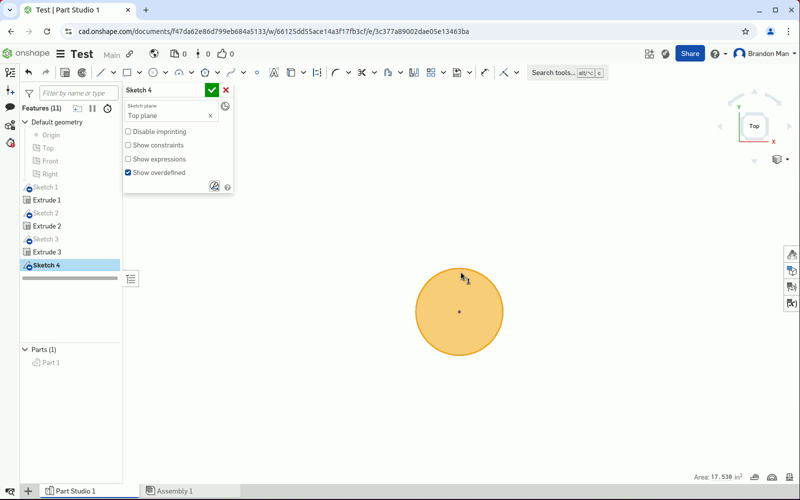
scroll(-6)
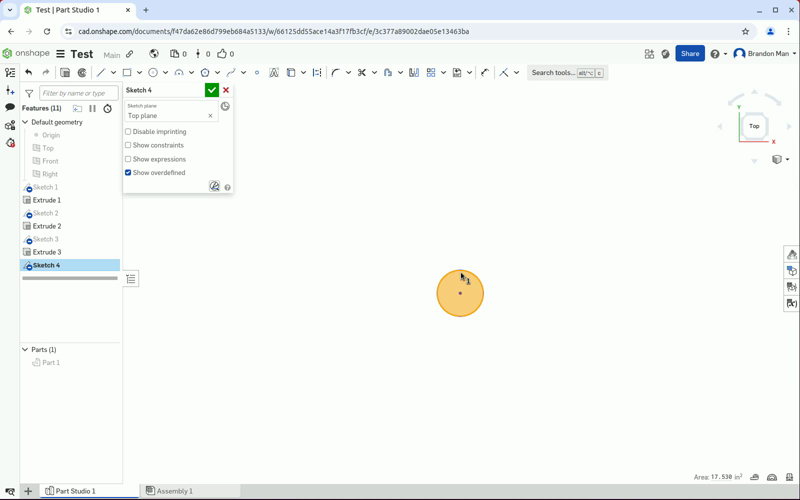
scroll(-6)
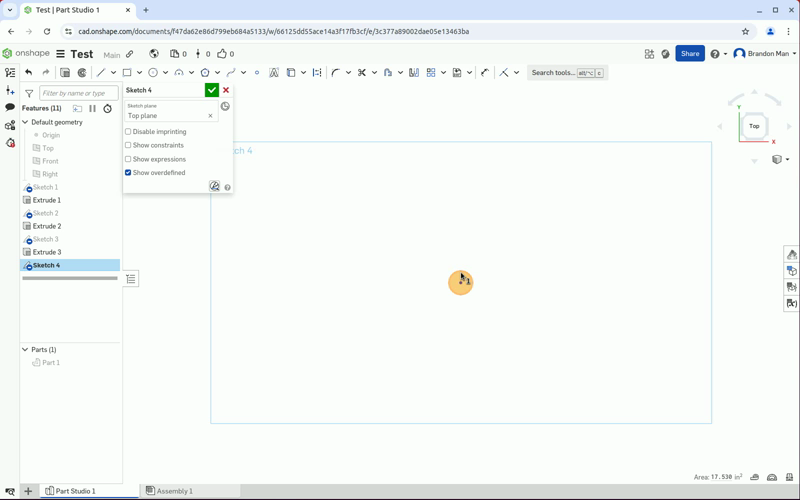
mouse_move(73, 352)
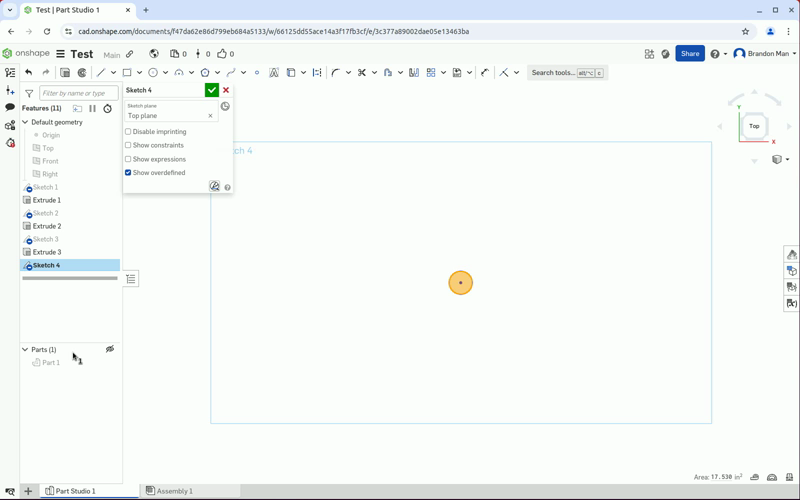
key(shift+y)
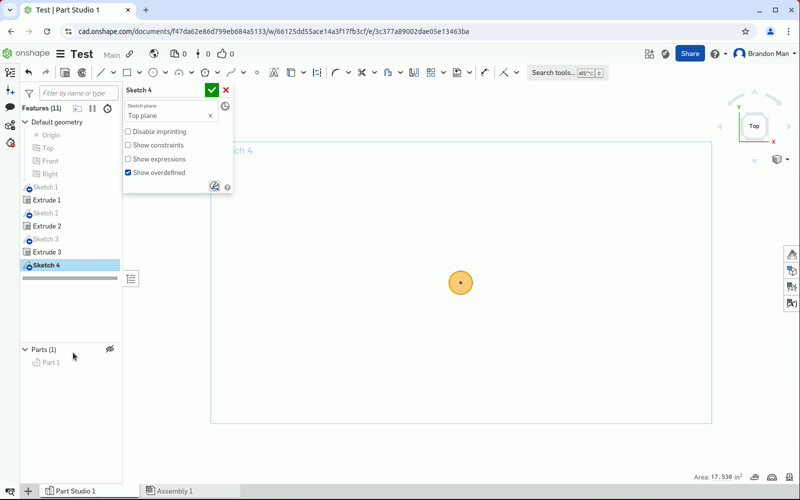
key(shift+e)
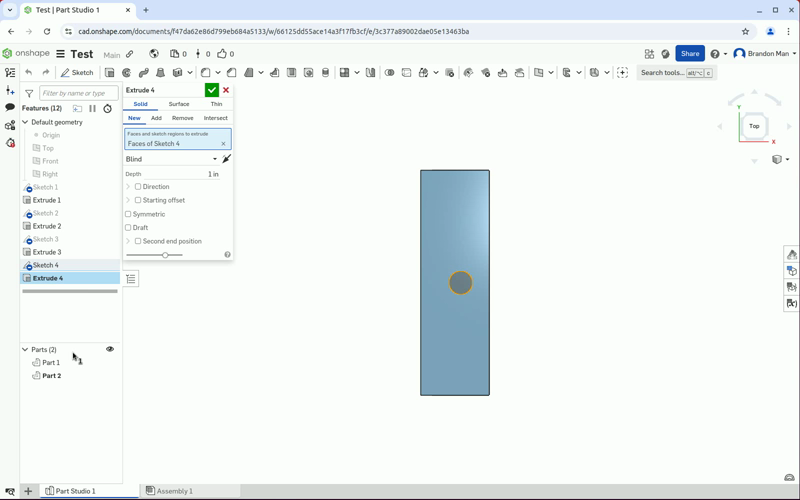
mouse_move(143, 106)
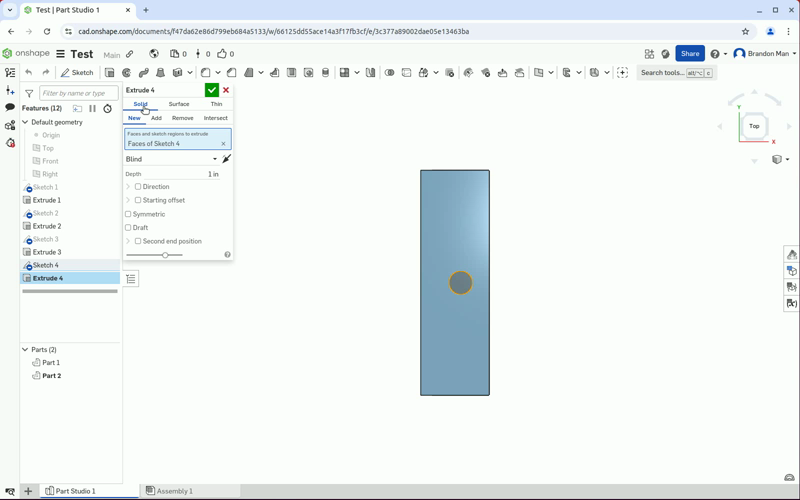
click(143, 106)
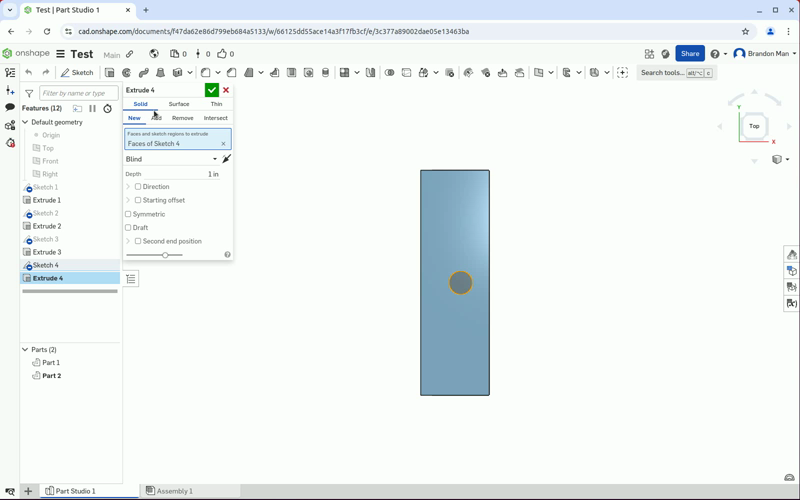
mouse_move(186, 120)
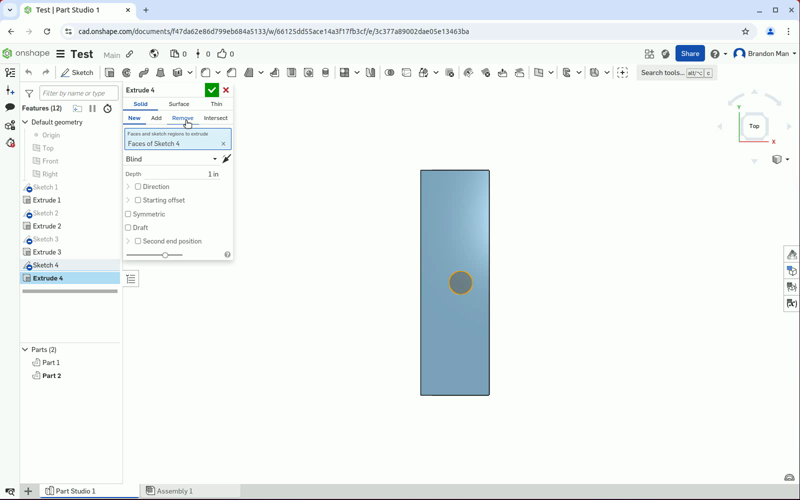
click(186, 120)
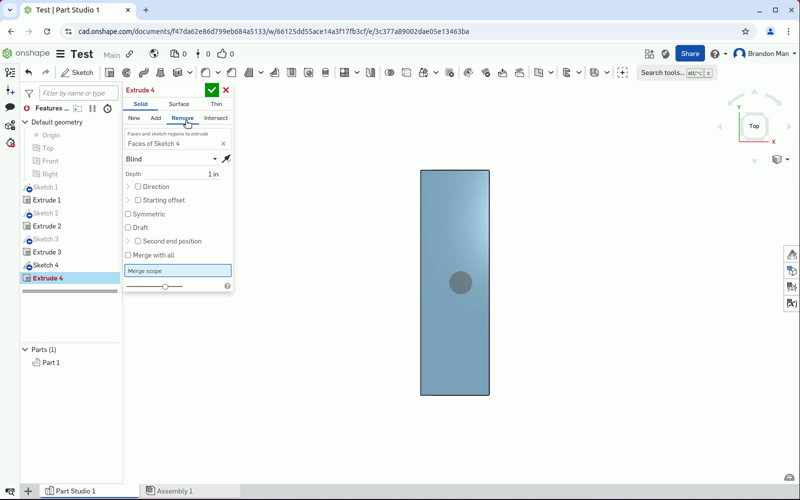
key(tab, 4)
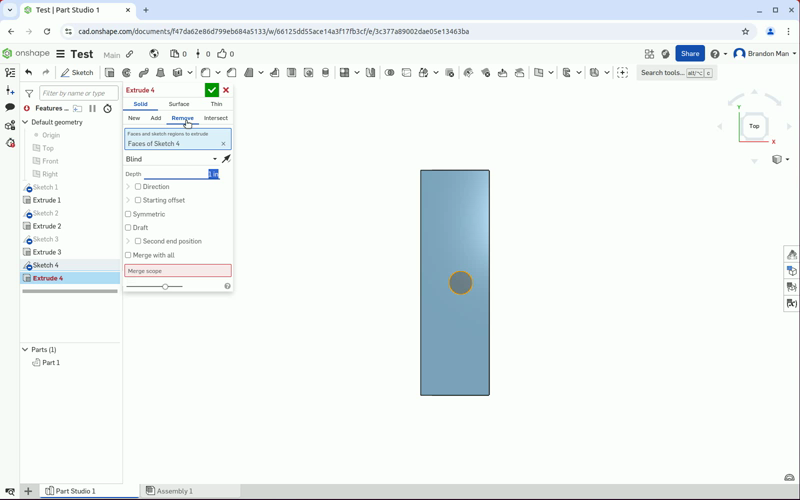
text(11.554)
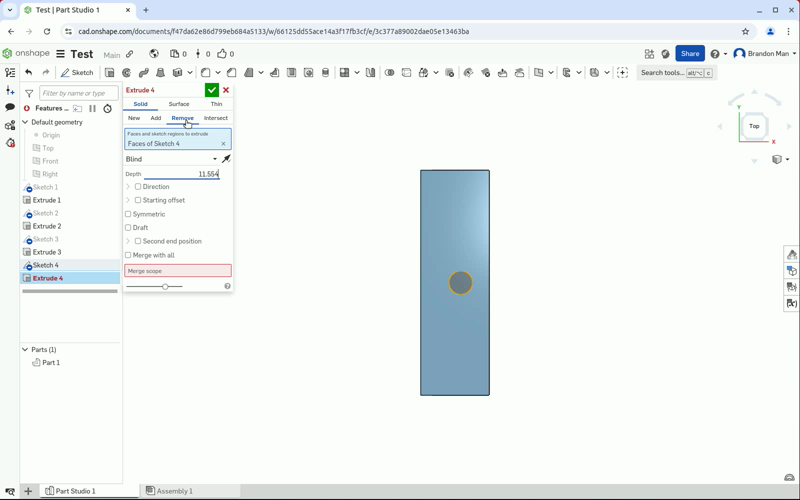
key(tab, 3)
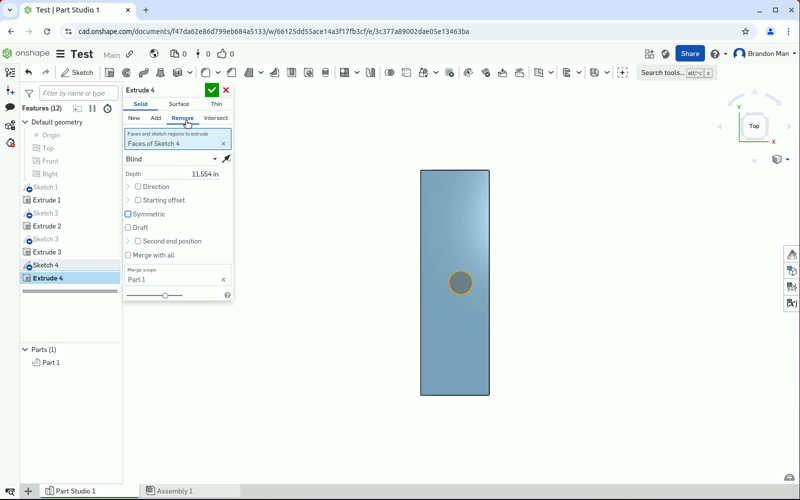
key(space)
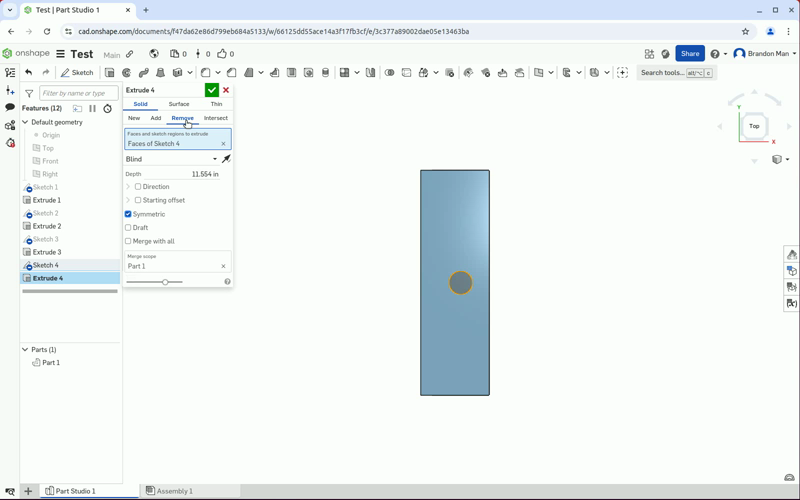
key(tab, 2)
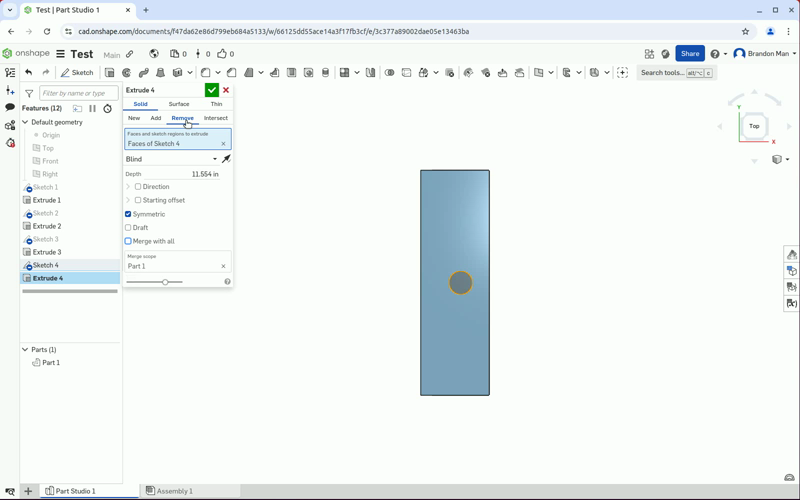
key(space)
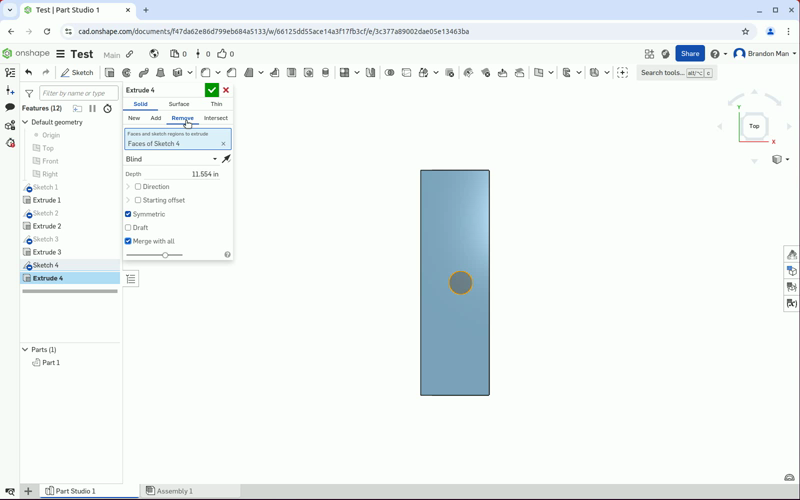
key(enter)
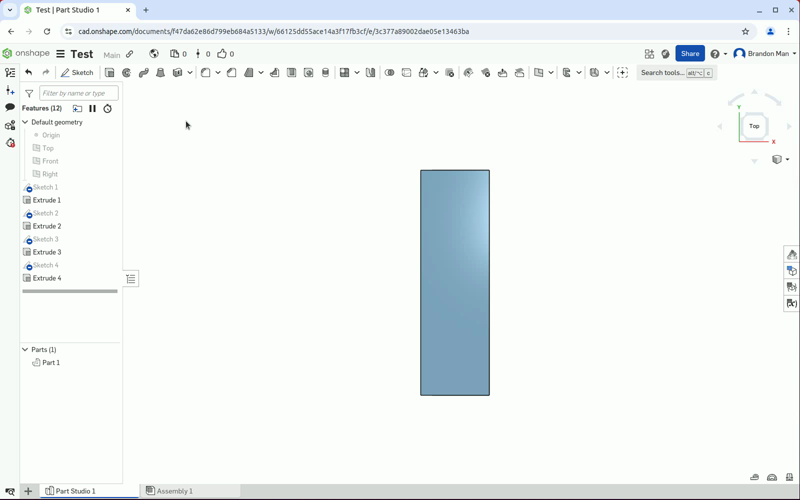
key(shift+h)
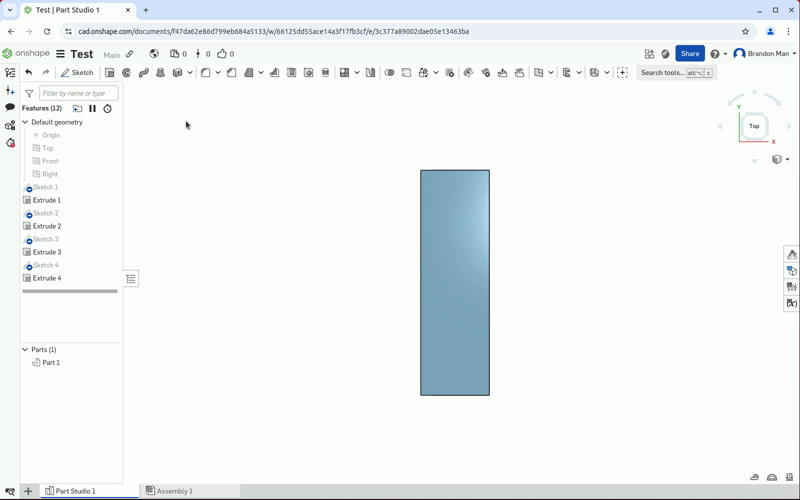
key(shift+h)
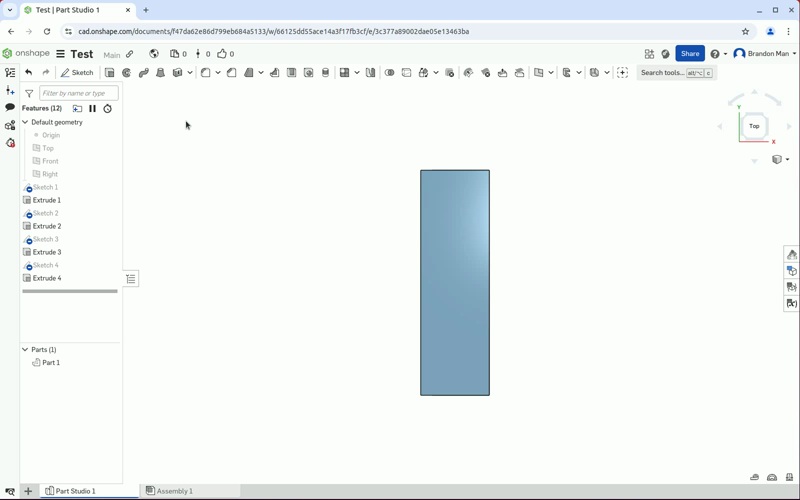
mouse_move(73, 189)
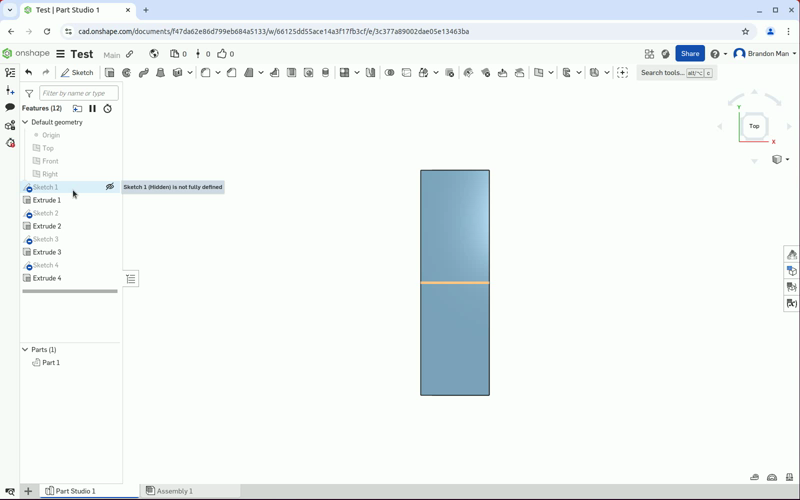
click(73, 189)
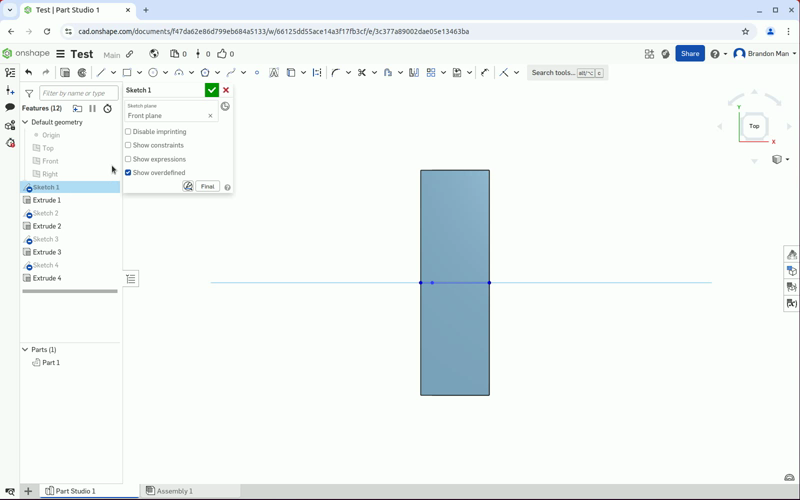
mouse_move(229, 92)
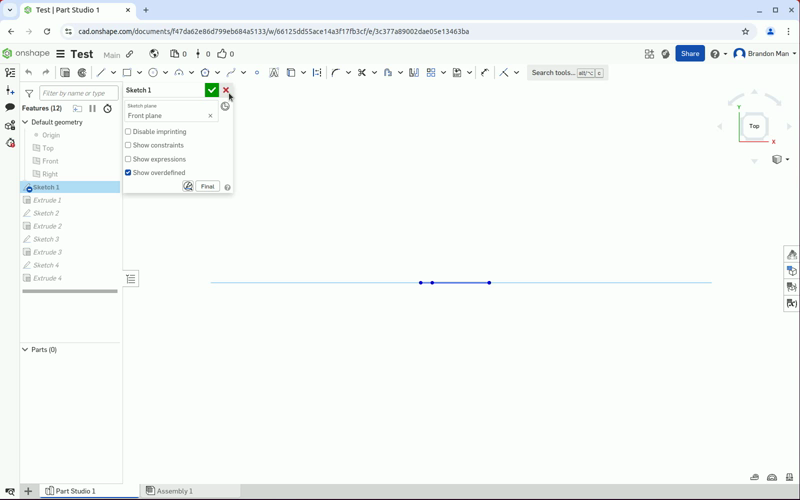
click(229, 92)
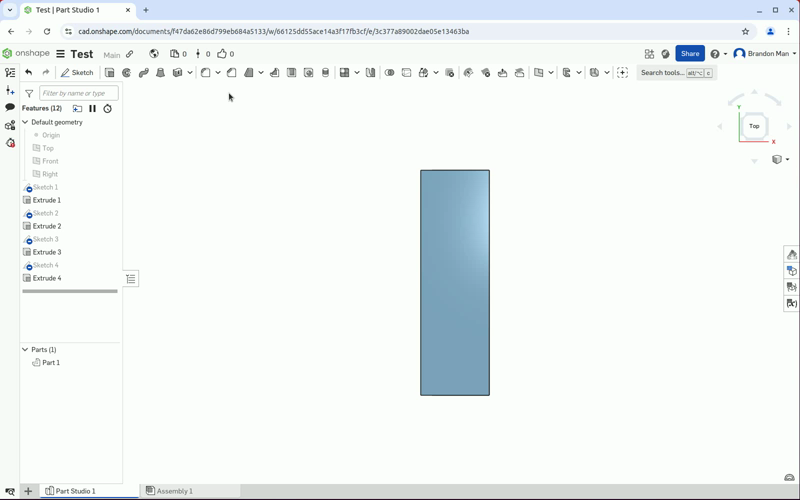
mouse_move(73, 352)
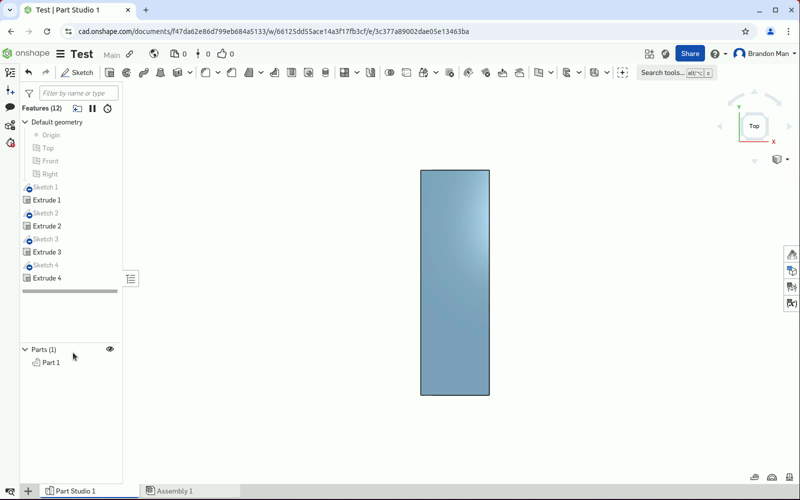
key(y)
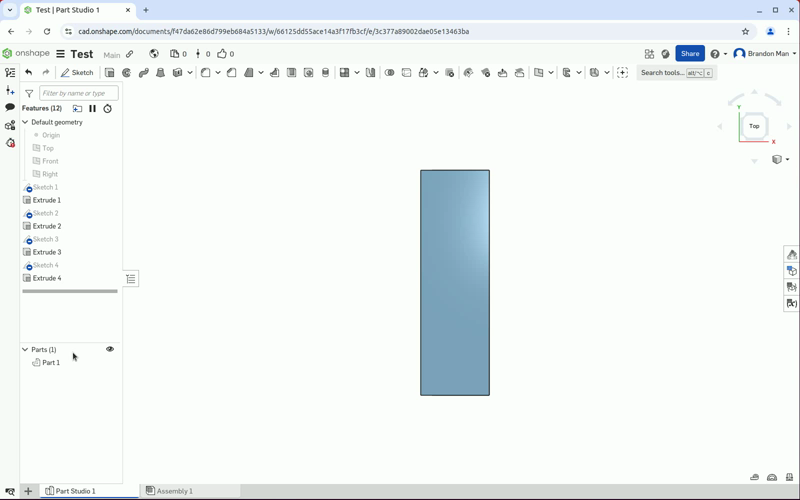
key(shift+p)
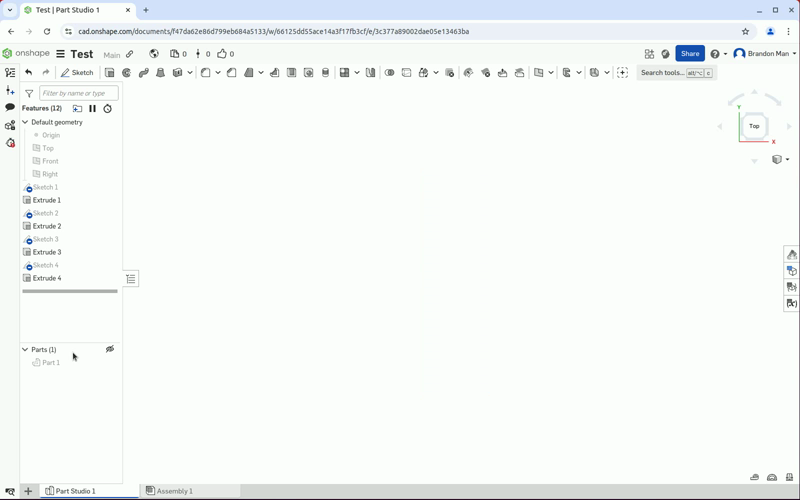
key(space)
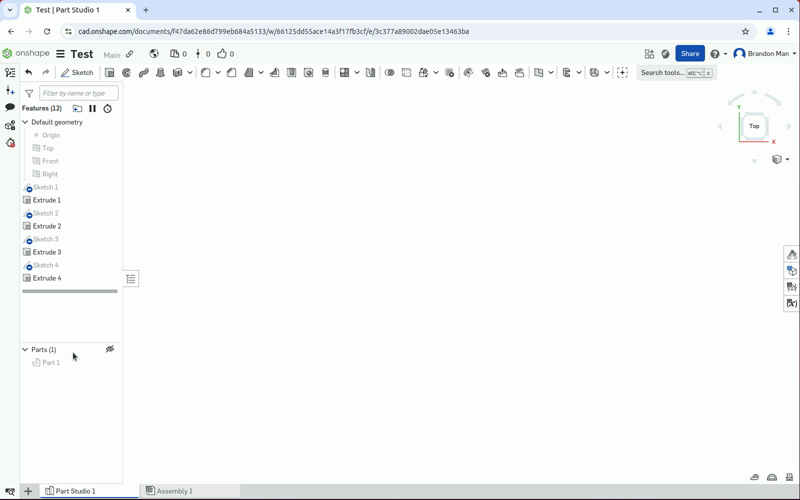
key_down(shift)
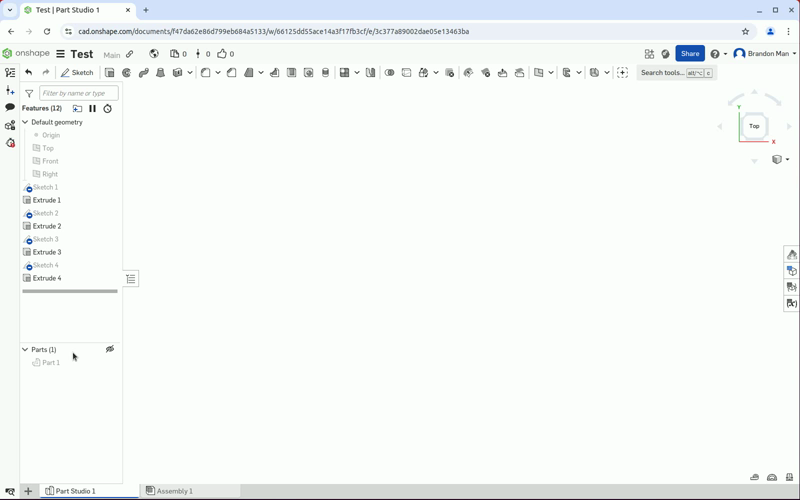
key(up)
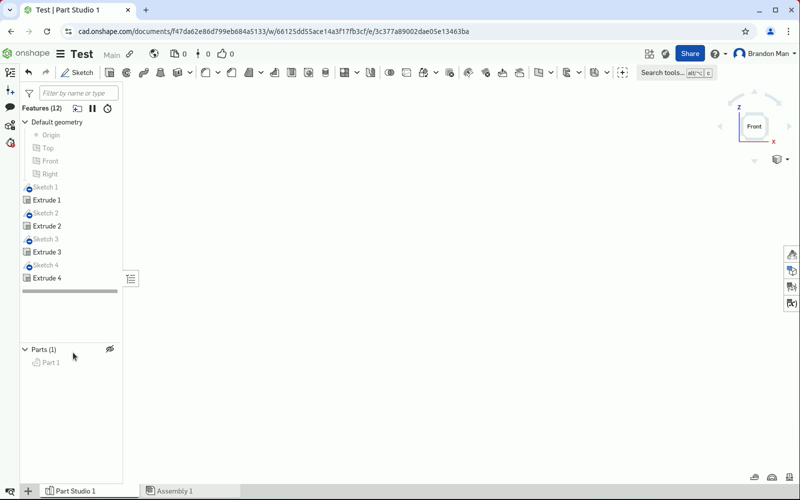
key_up(shift)
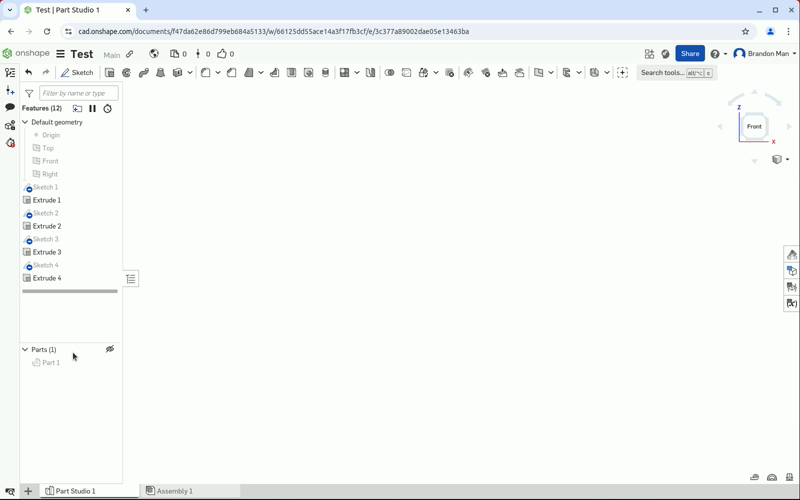
key(space)
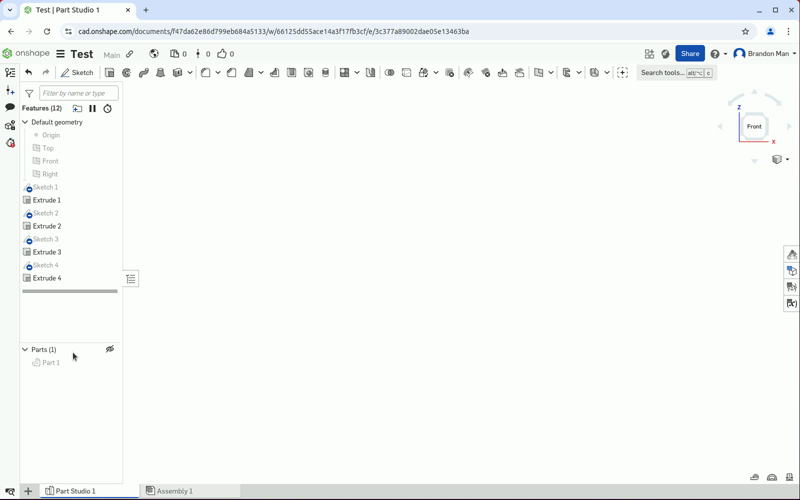
key_down(shift)
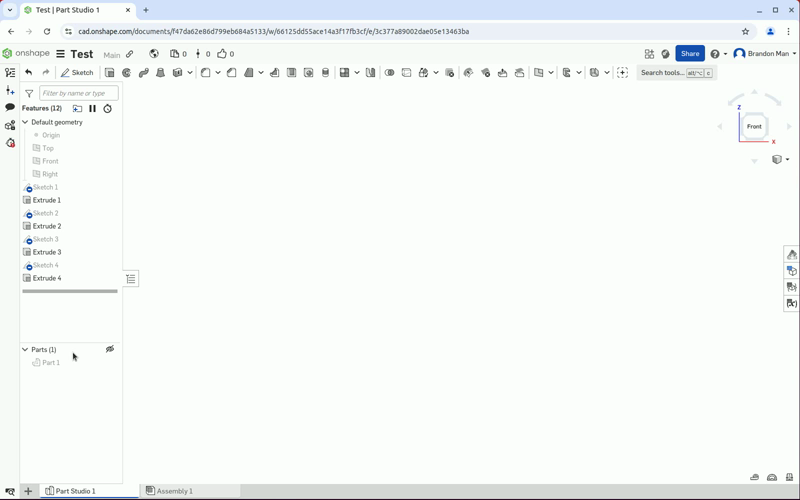
key(left)
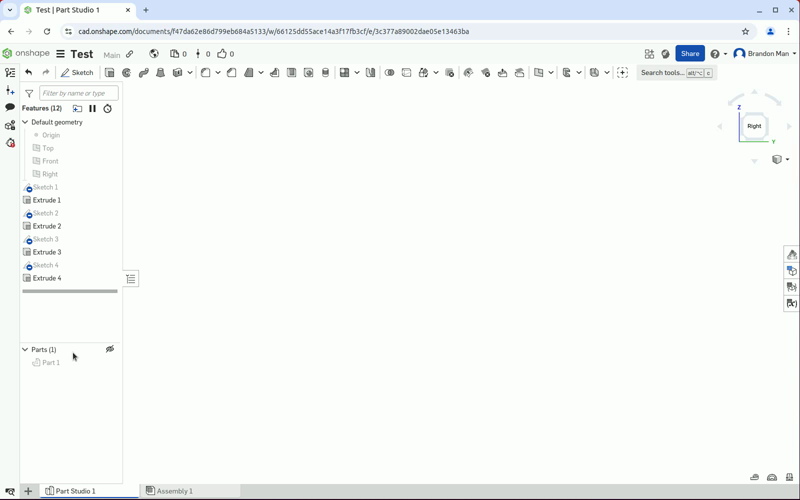
key_up(shift)
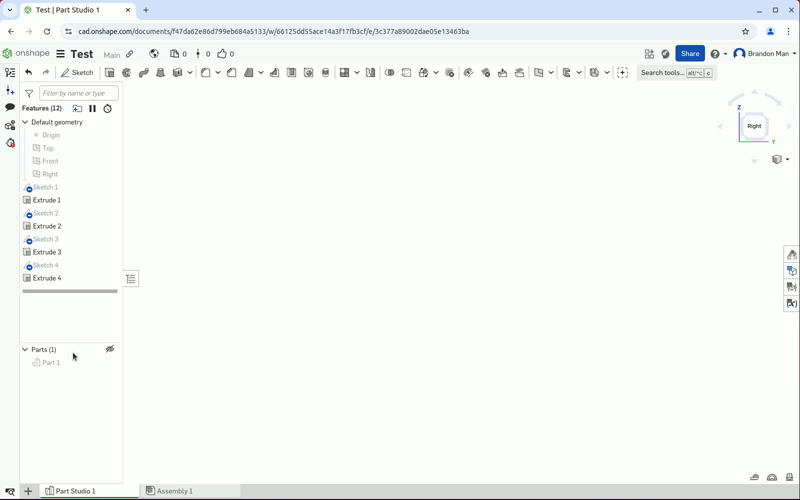
mouse_move(73, 352)
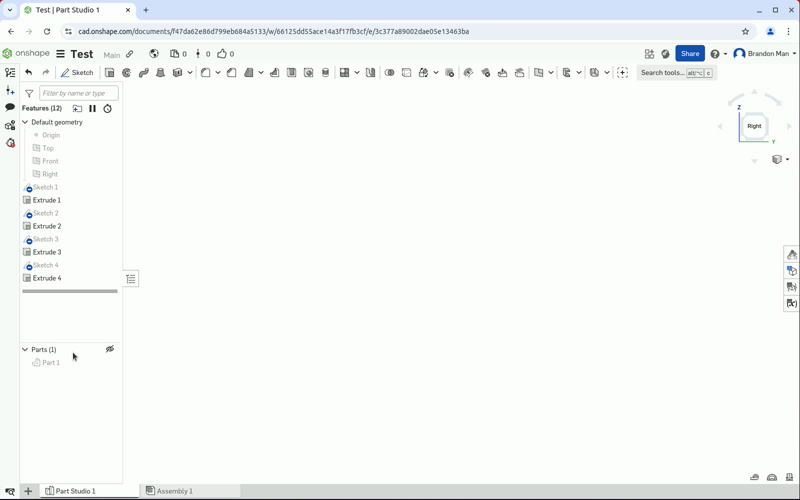
key(shift+y)
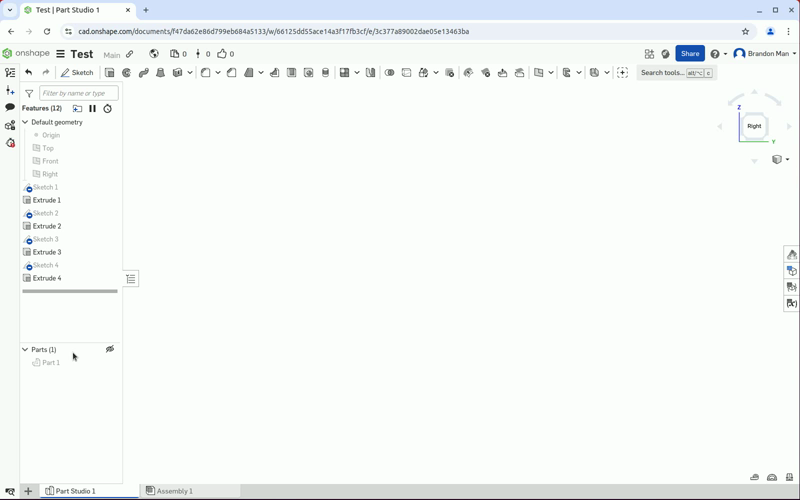
key(shift+s)
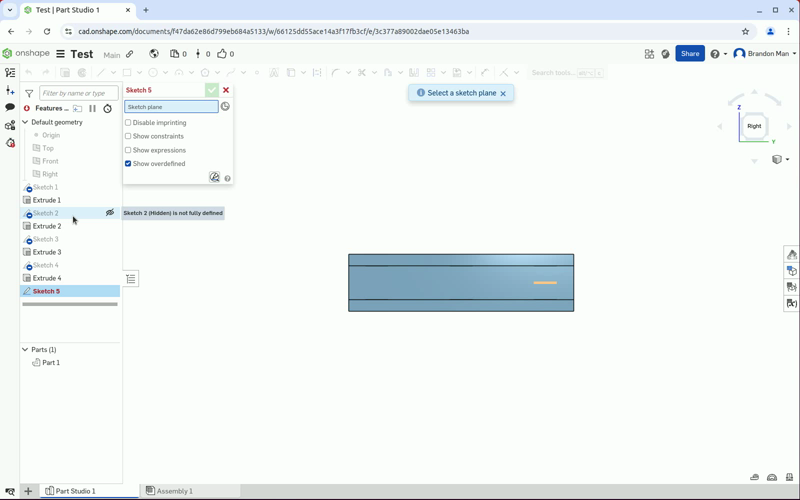
scroll(3)
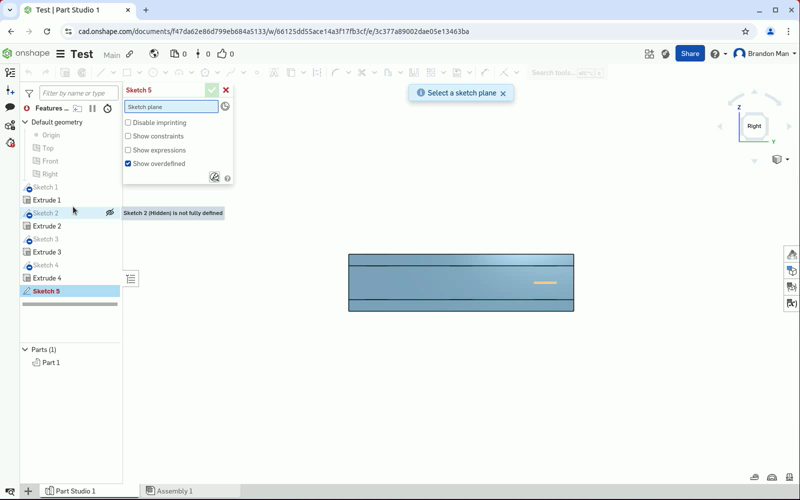
mouse_move(73, 176)
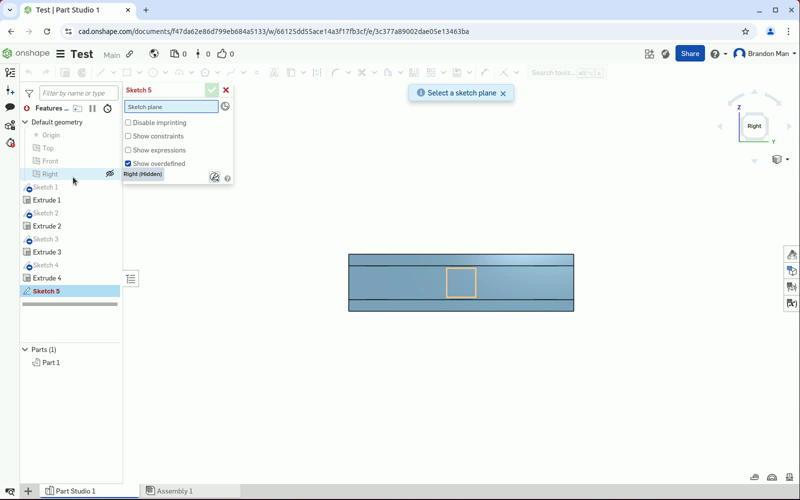
click(73, 176)
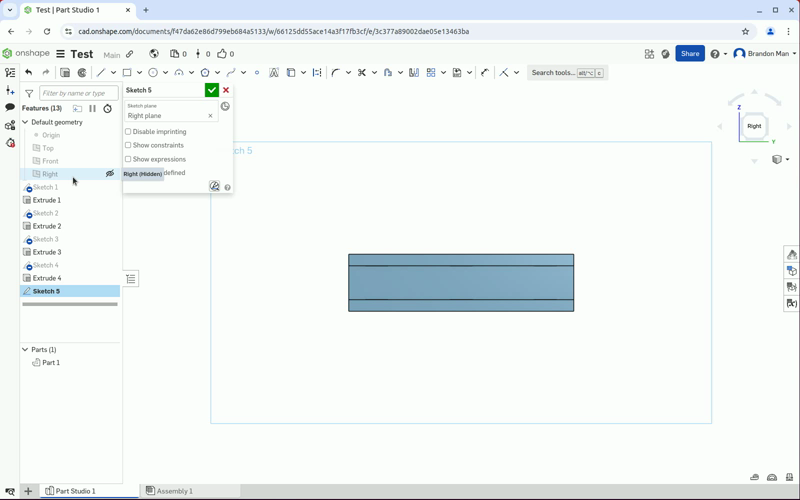
mouse_move(73, 352)
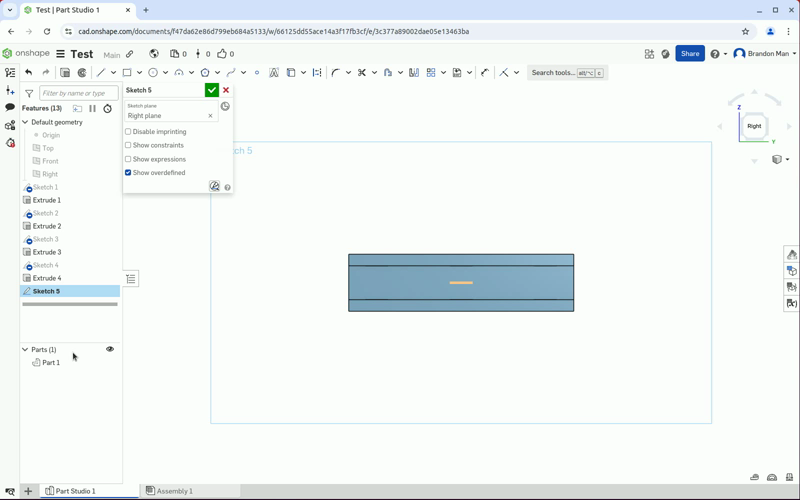
key(y)
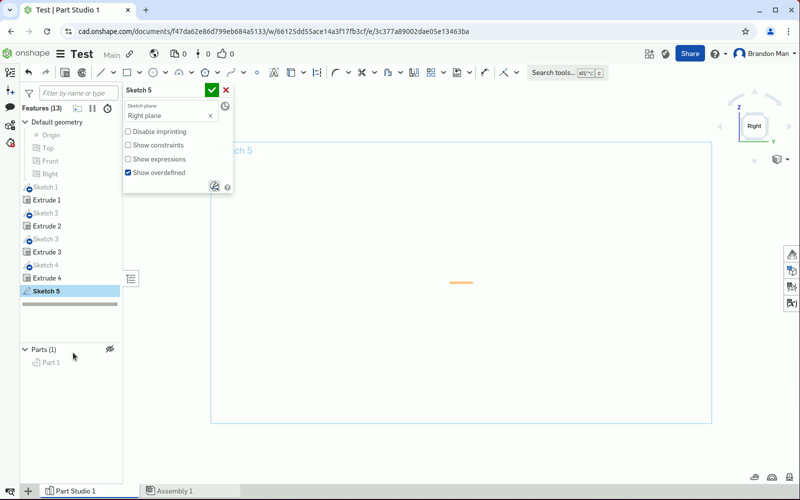
key(c)
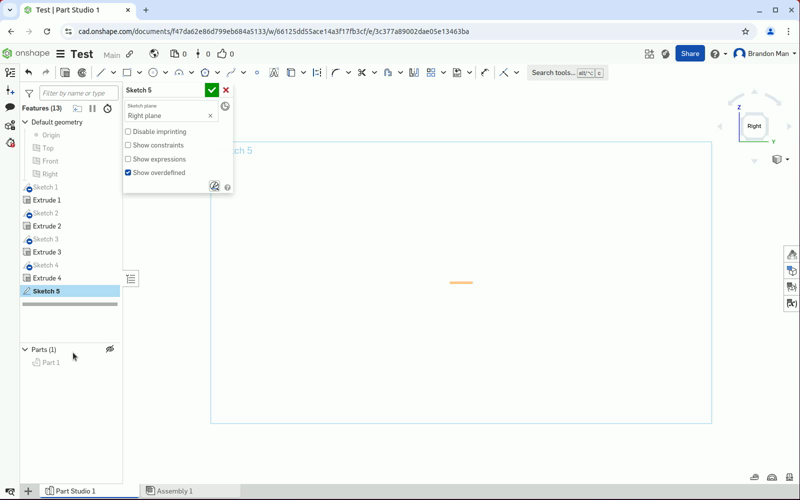
key_down(shift)
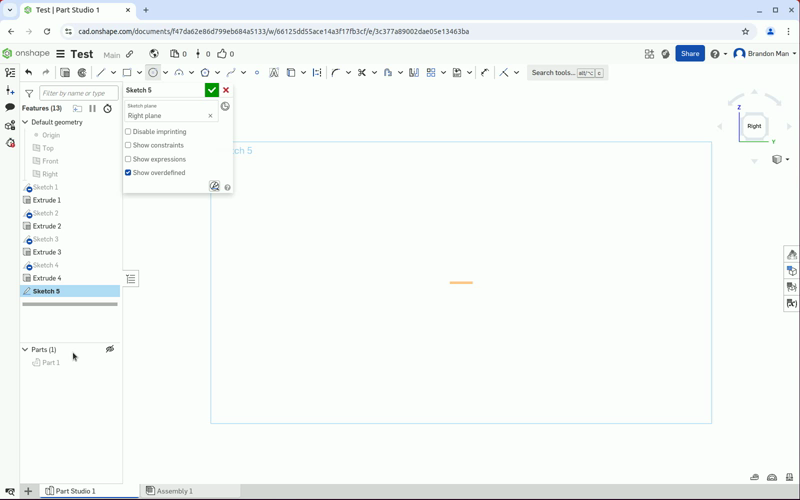
mouse_move(460, 282)
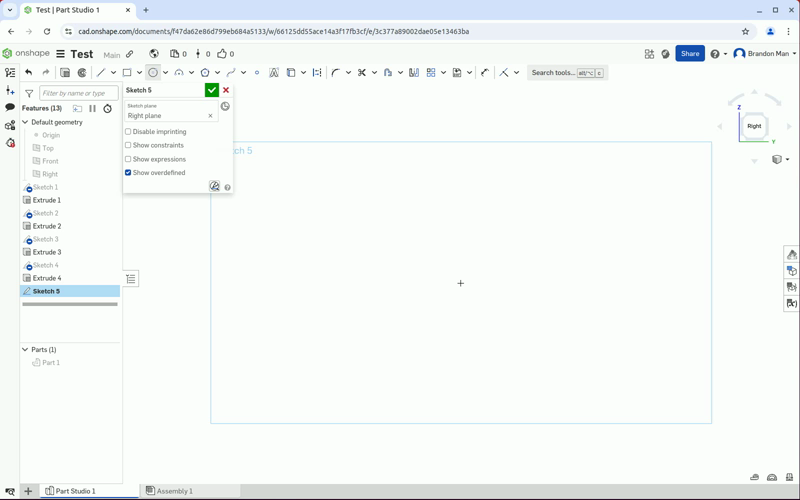
click(460, 282)
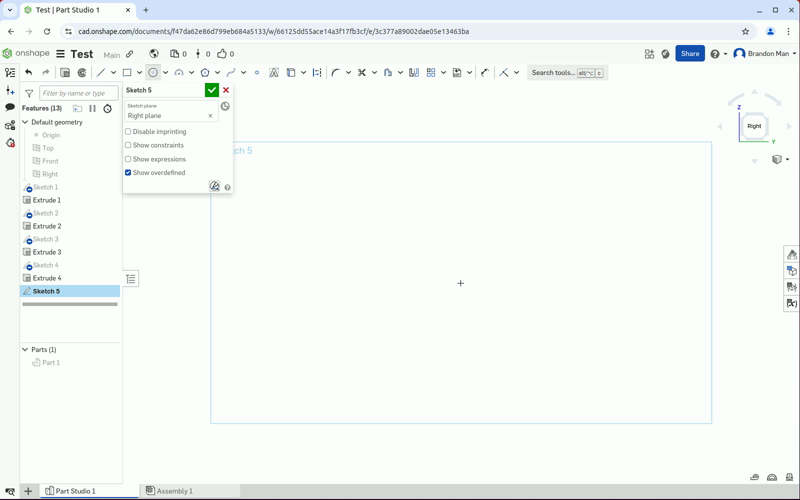
key_up(shift)
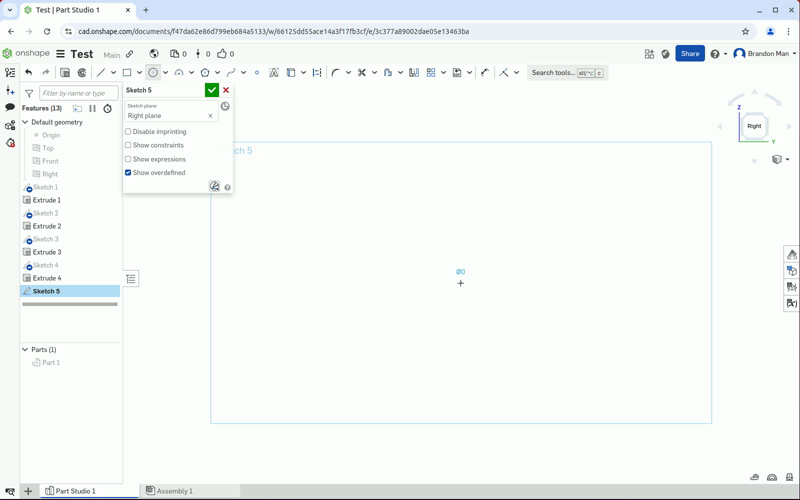
mouse_move(472, 282)
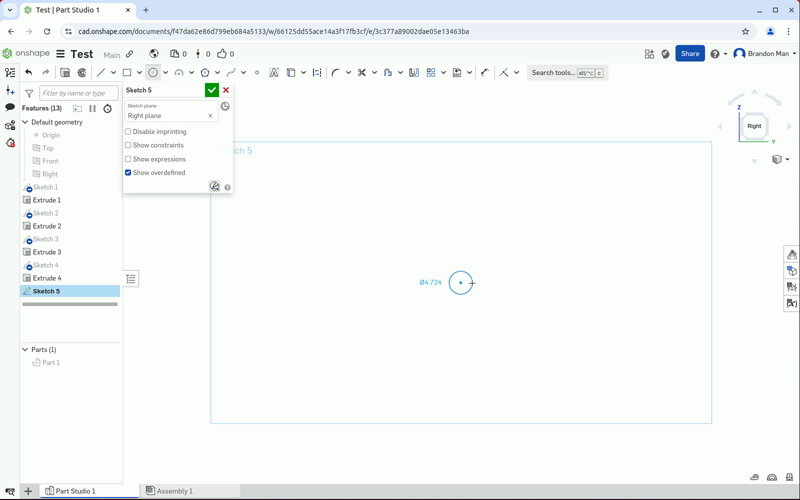
click(472, 282)
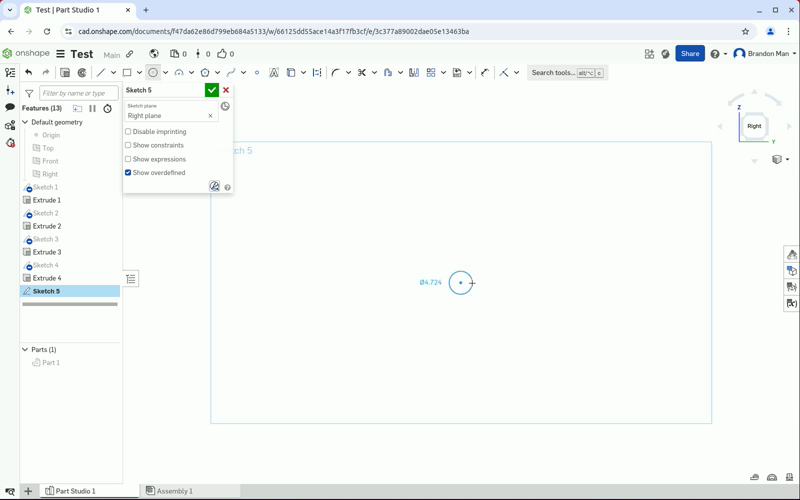
key(esc)
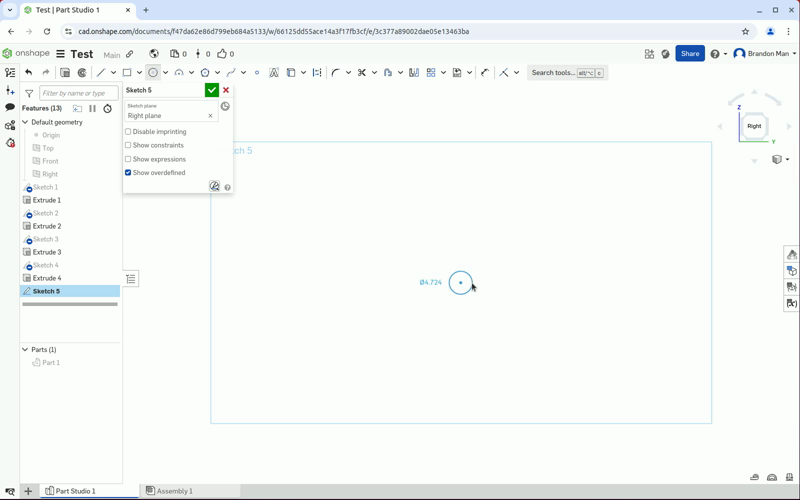
mouse_move(467, 283)
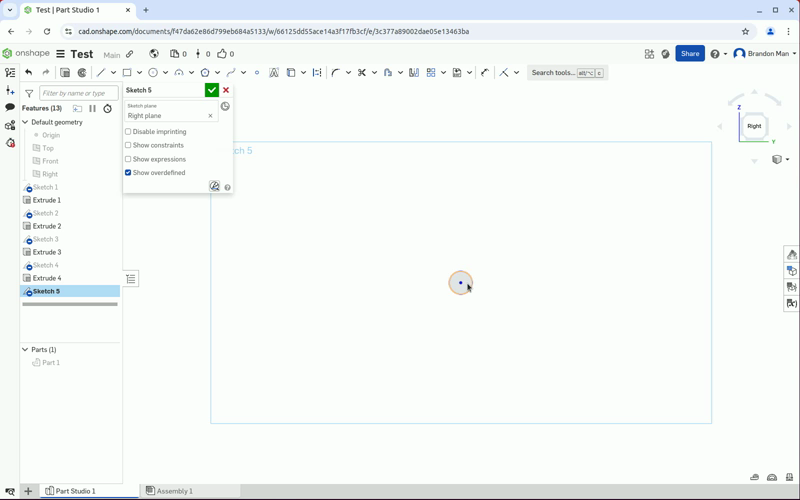
scroll(6)
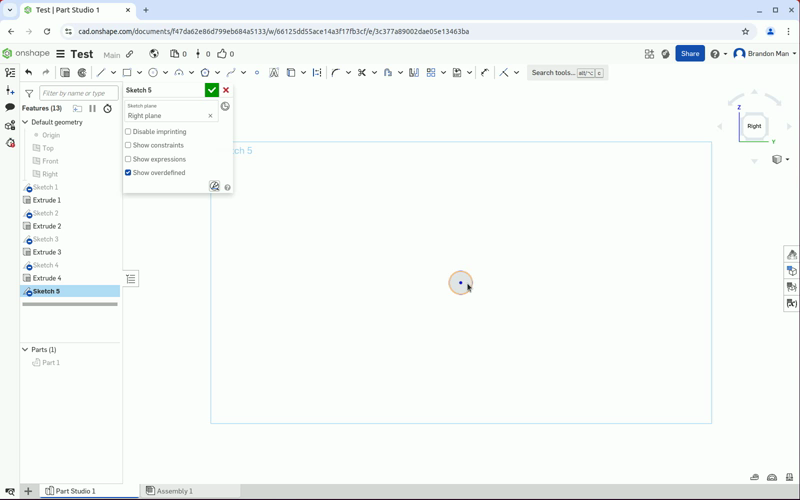
scroll(6)
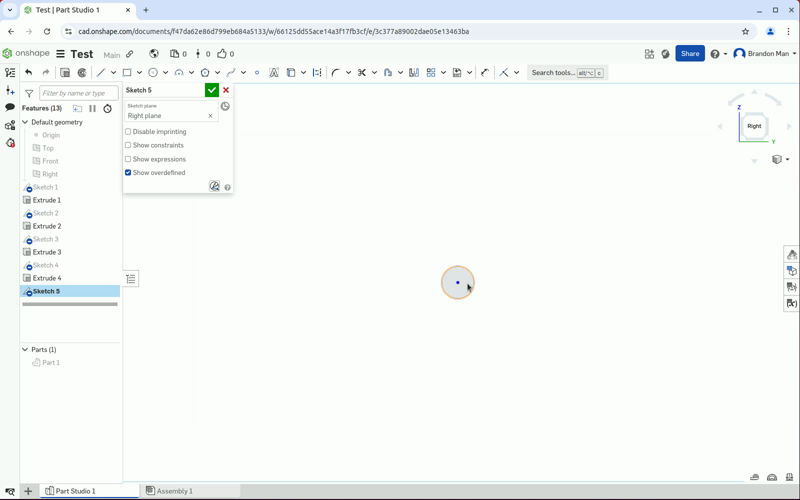
scroll(6)
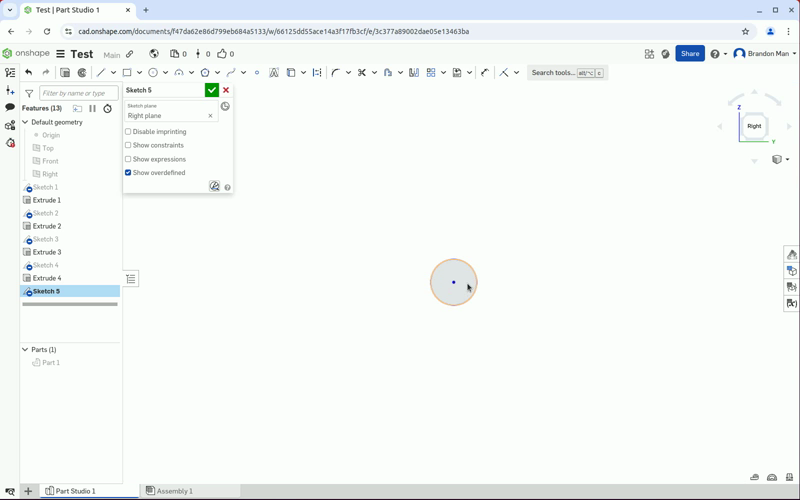
scroll(6)
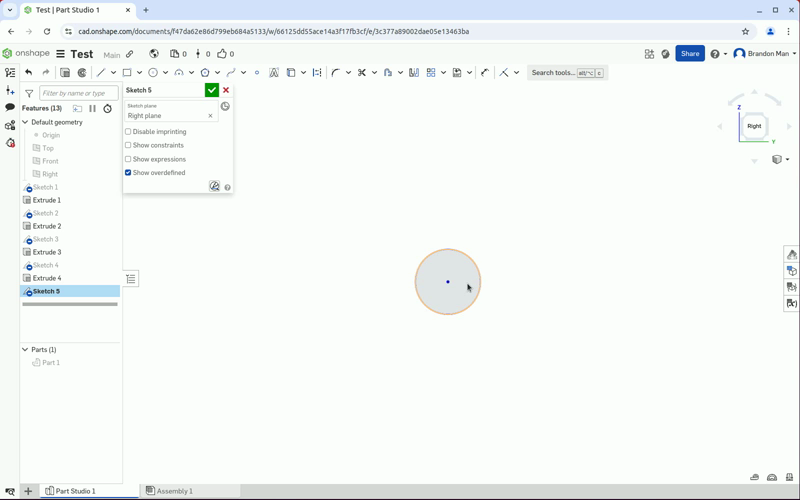
scroll(6)
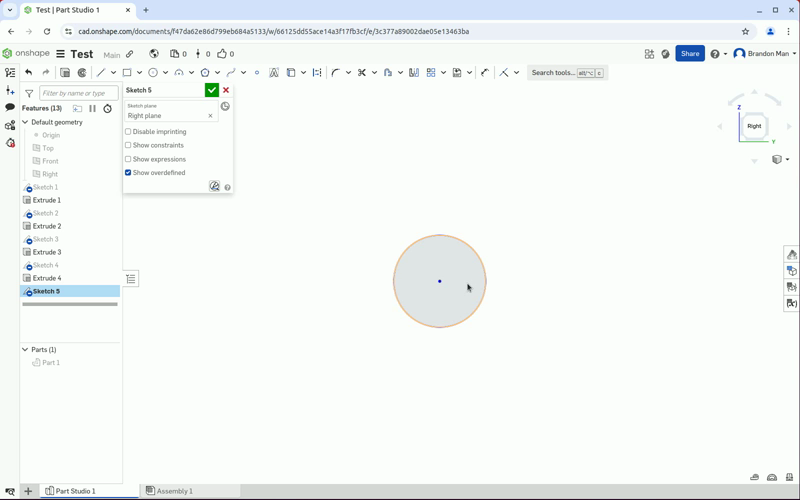
scroll(6)
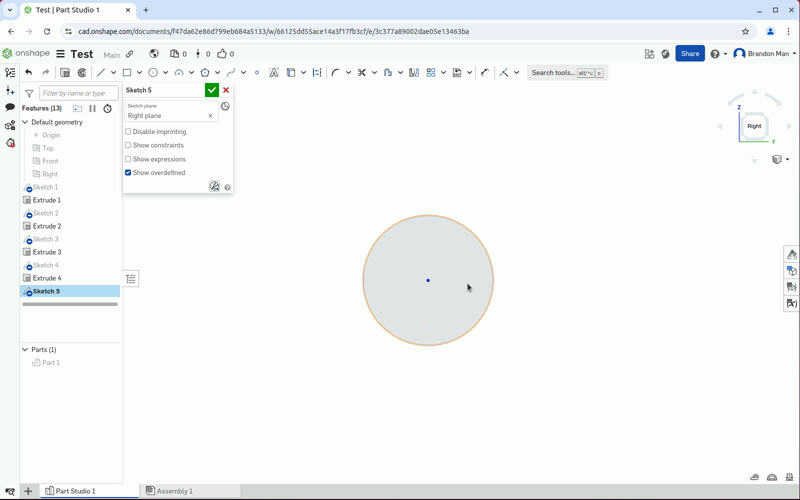
scroll(6)
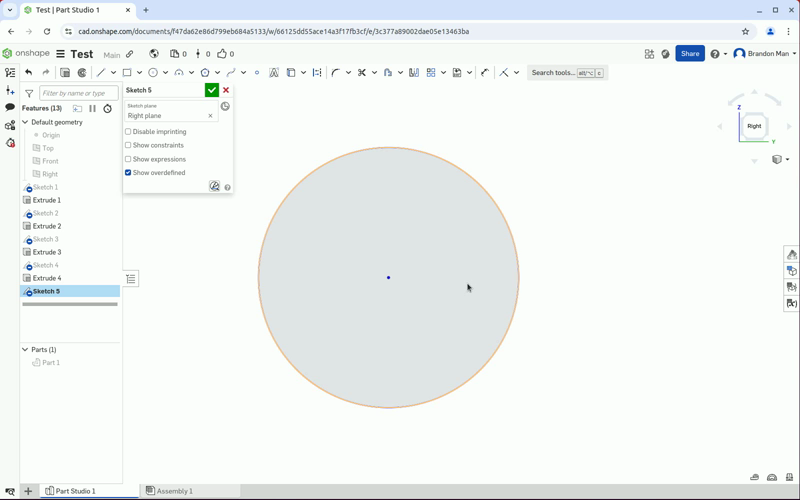
click(467, 283)
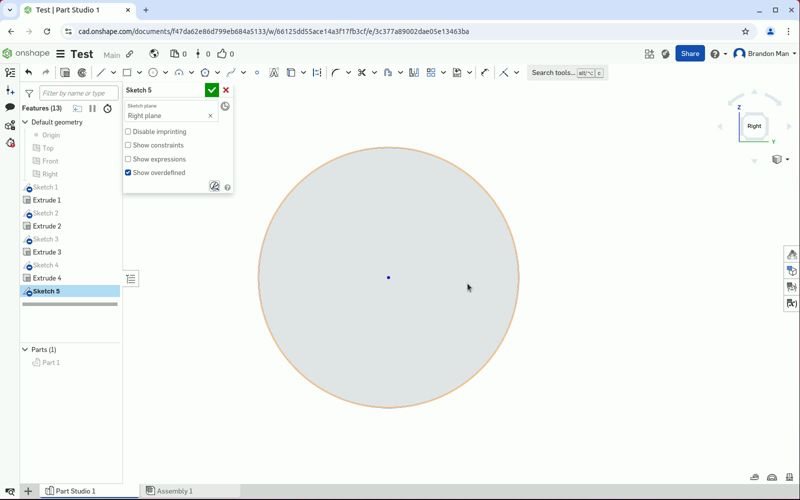
scroll(-6)
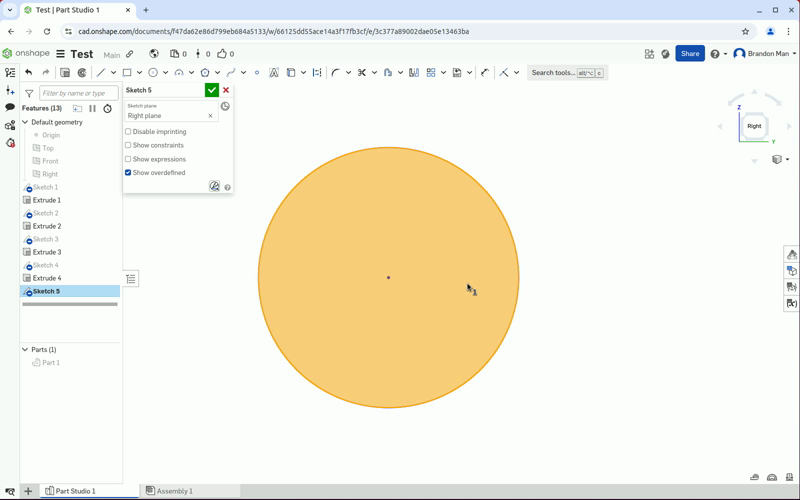
scroll(-6)
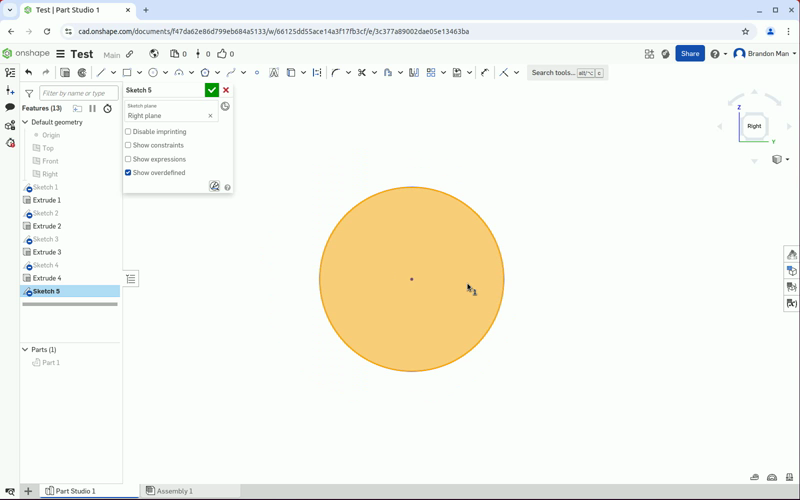
scroll(-6)
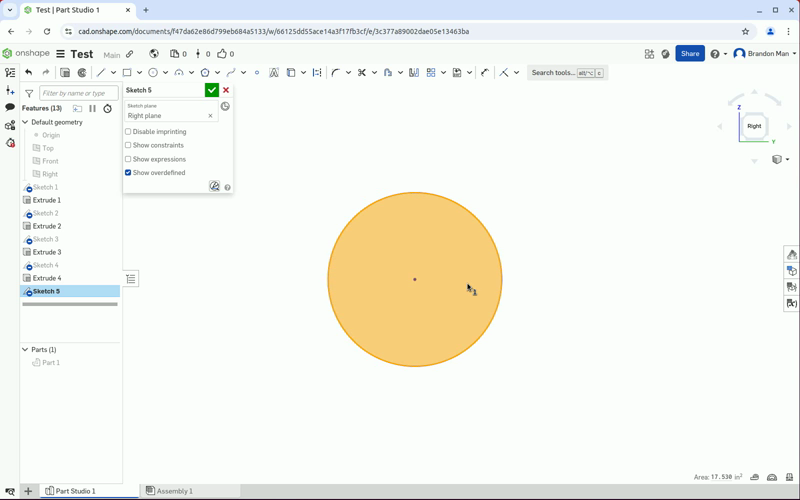
scroll(-6)
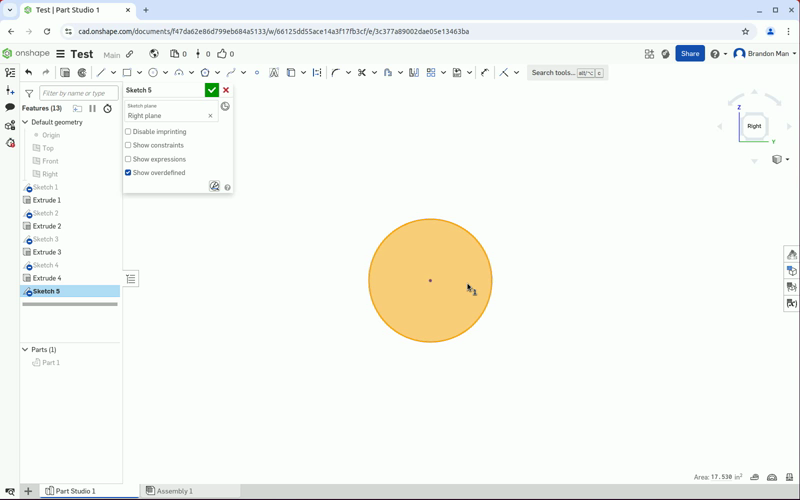
scroll(-6)
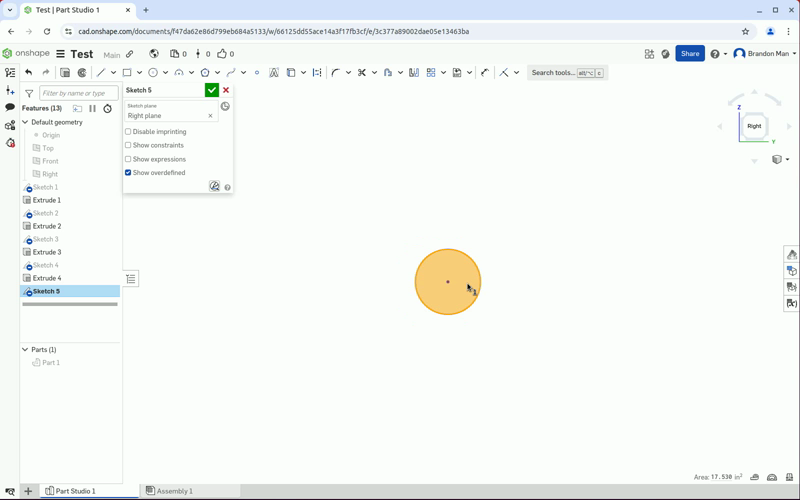
scroll(-6)
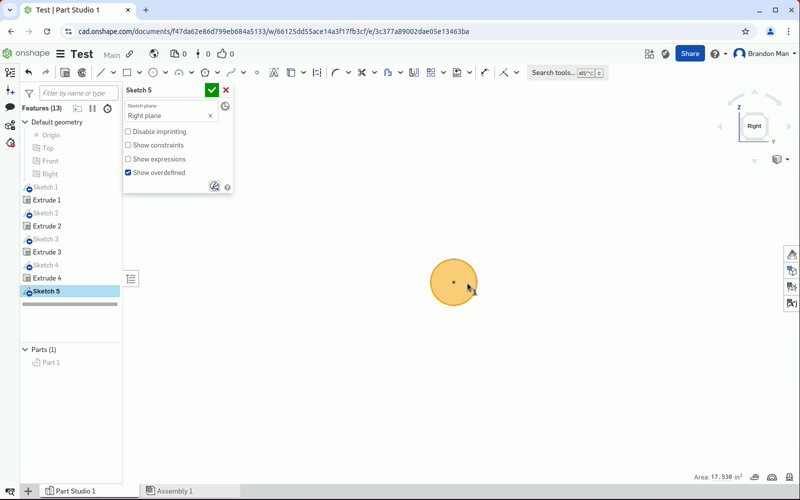
scroll(-6)
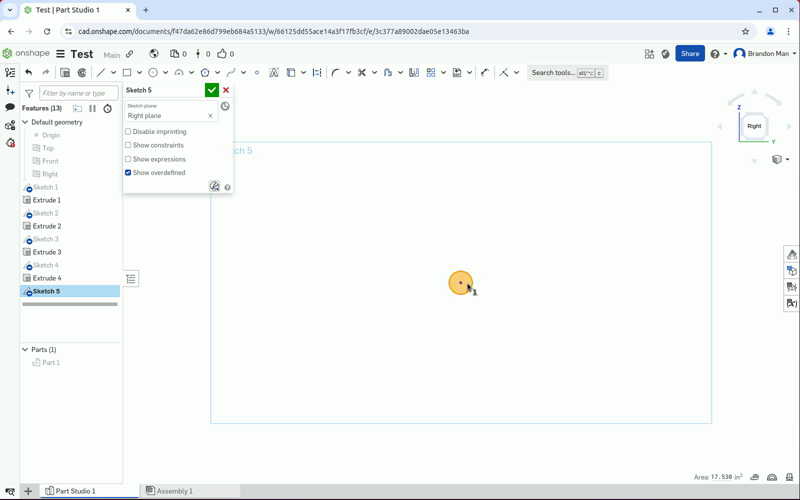
mouse_move(73, 352)
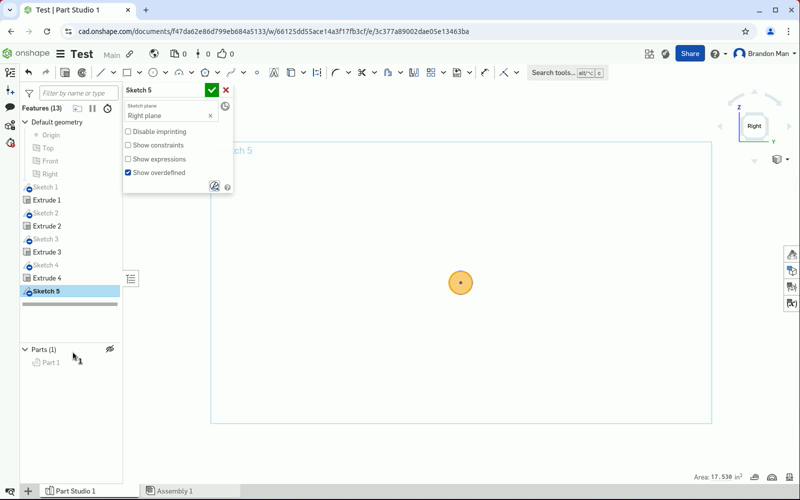
key(shift+y)
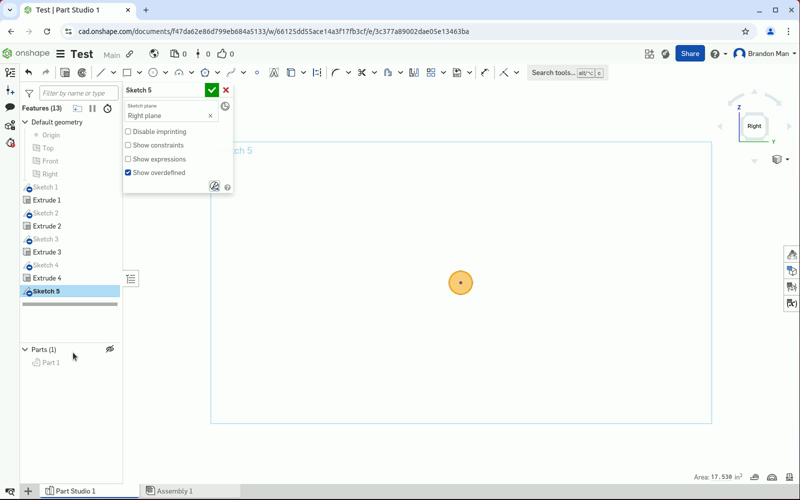
key(shift+e)
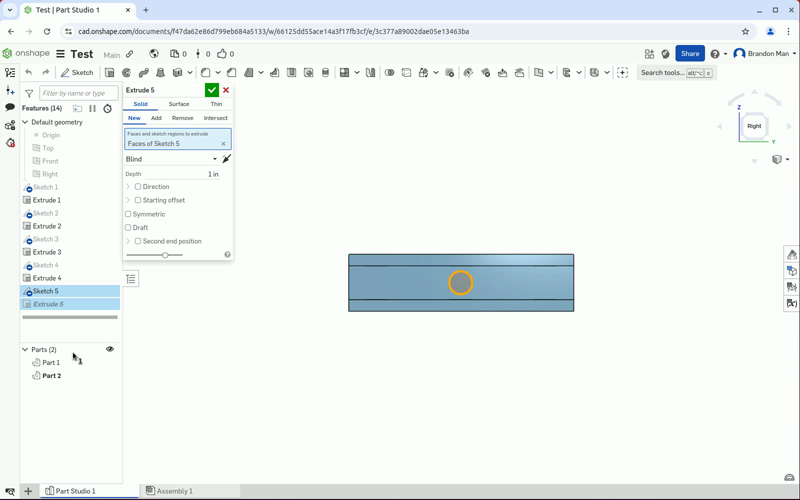
mouse_move(143, 106)
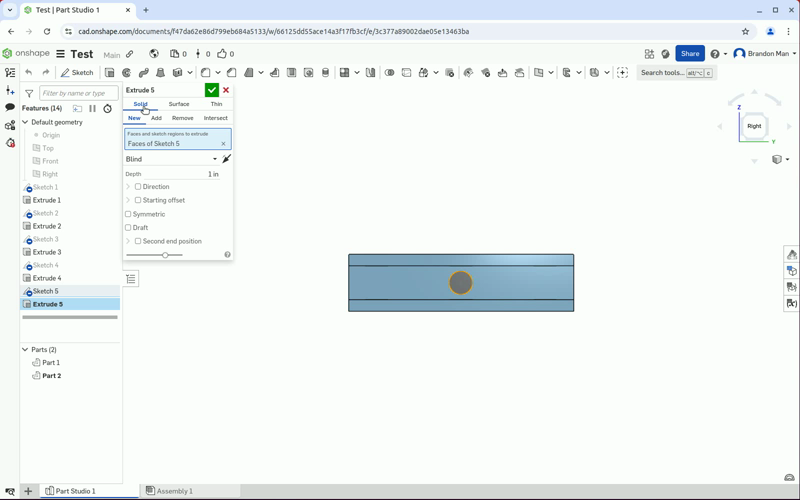
click(143, 106)
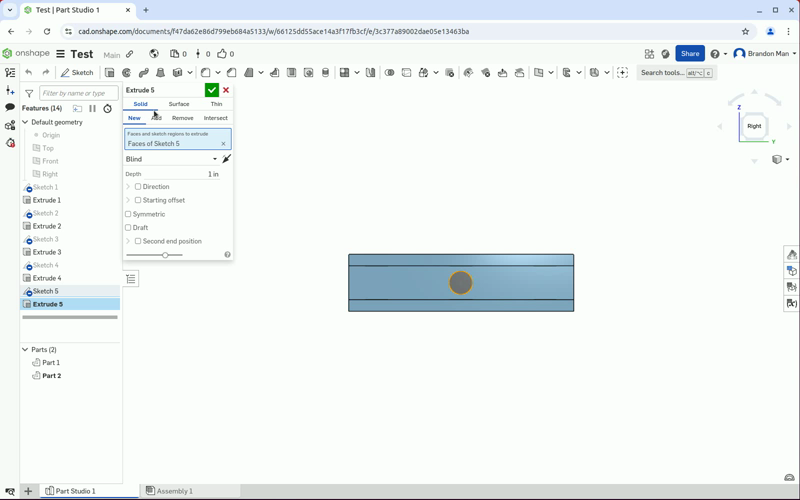
mouse_move(186, 120)
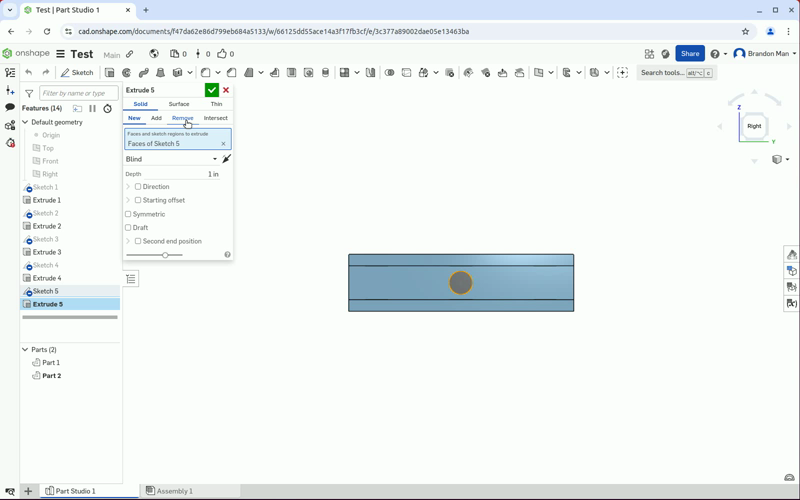
click(186, 120)
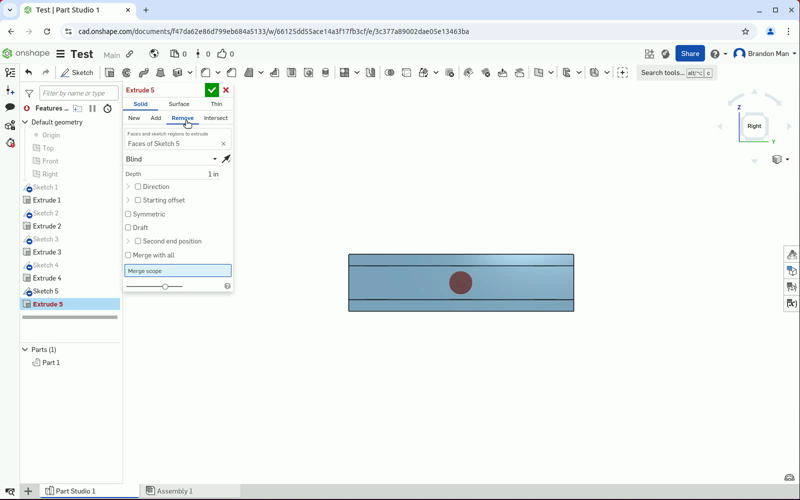
key(tab, 4)
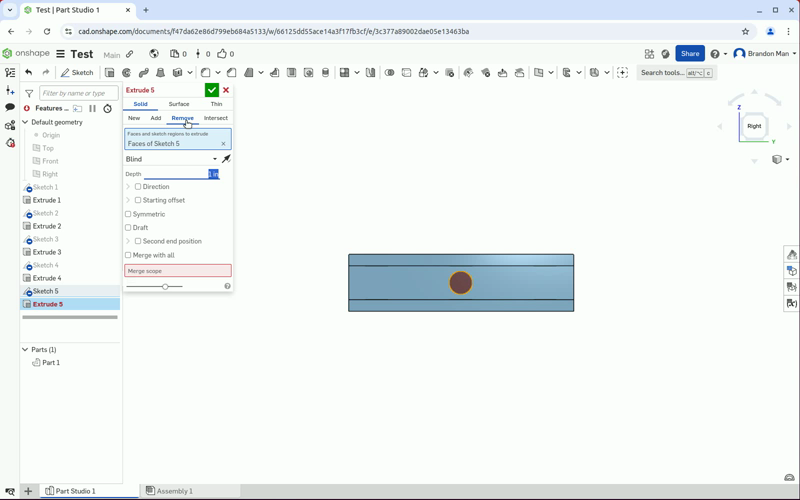
text(-23.108)
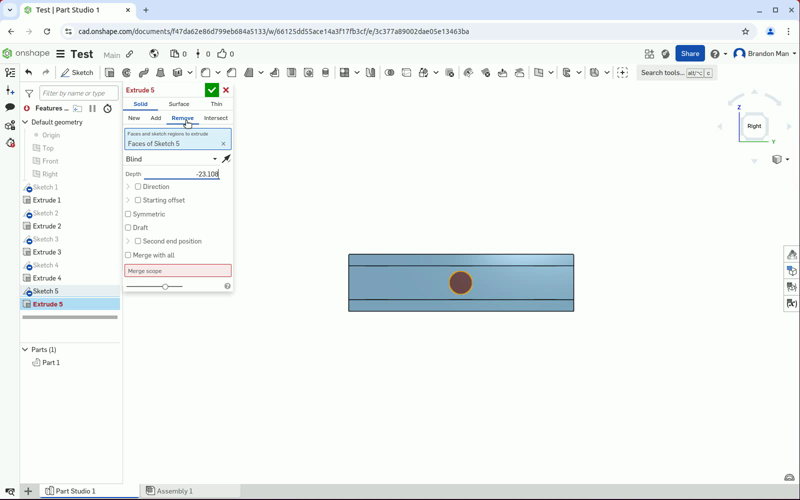
key(tab, 3)
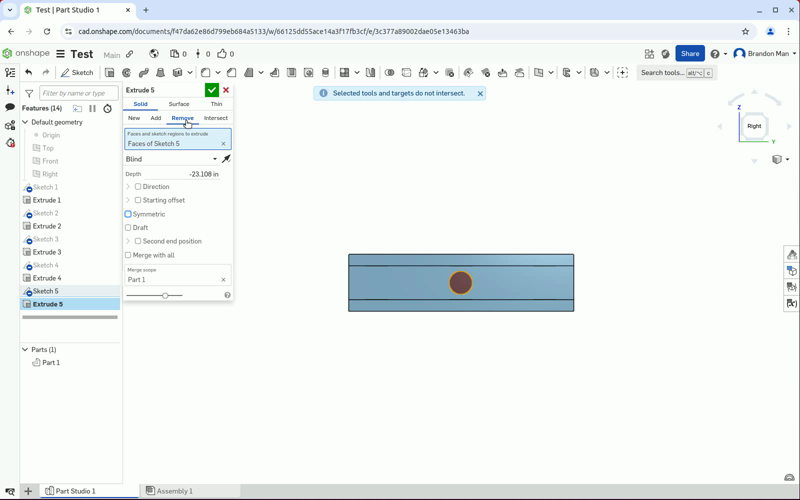
key(space)
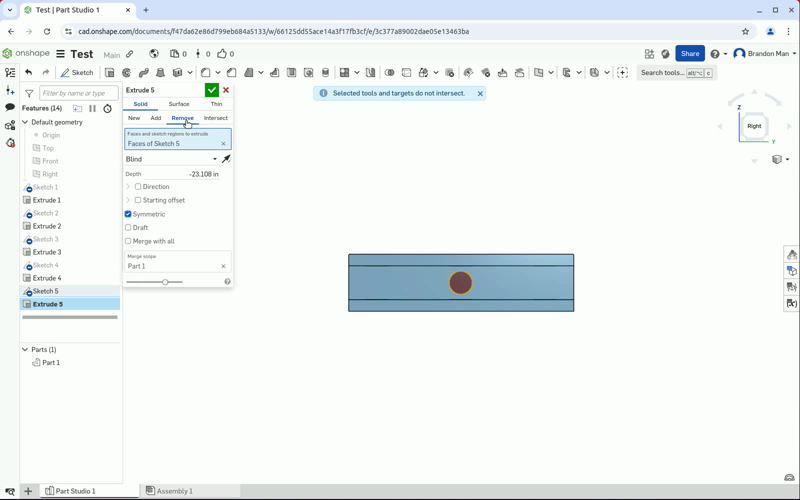
key(tab, 2)
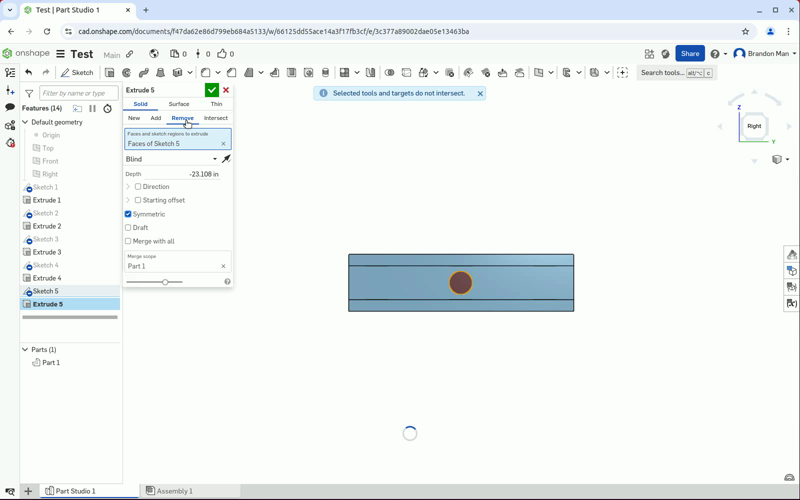
key(space)
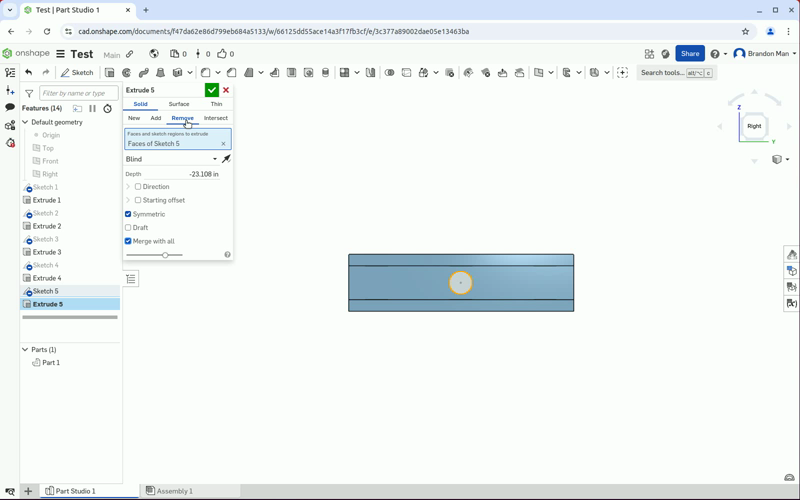
key(enter)
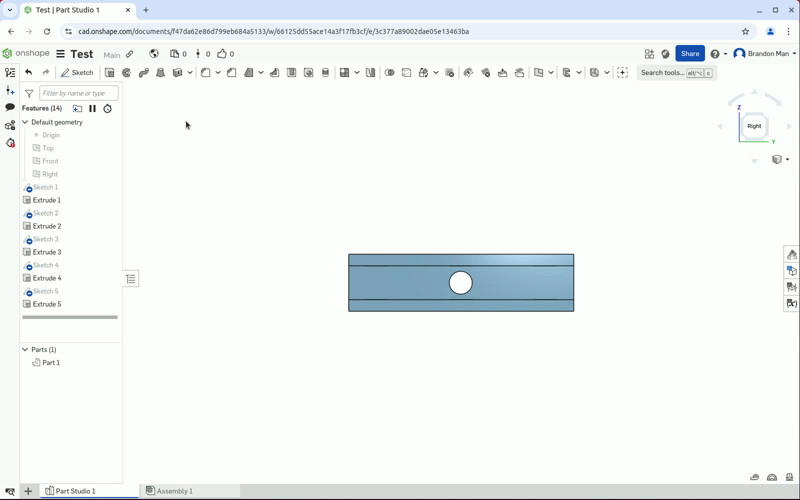
key(shift+h)
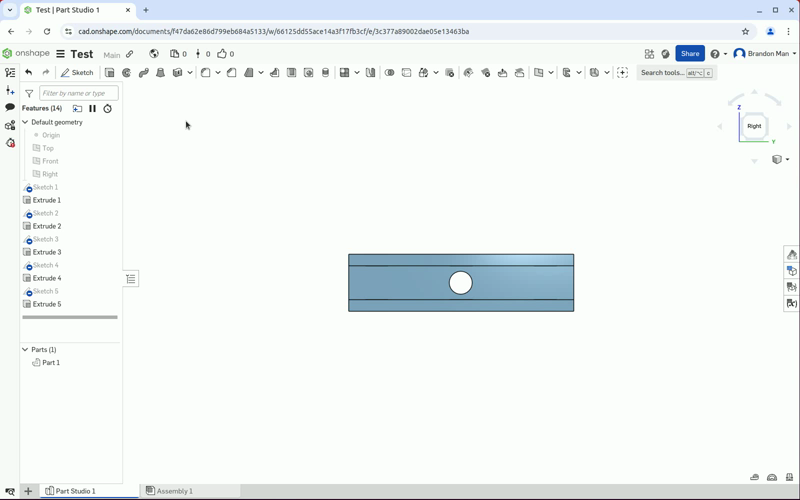
key(shift+h)
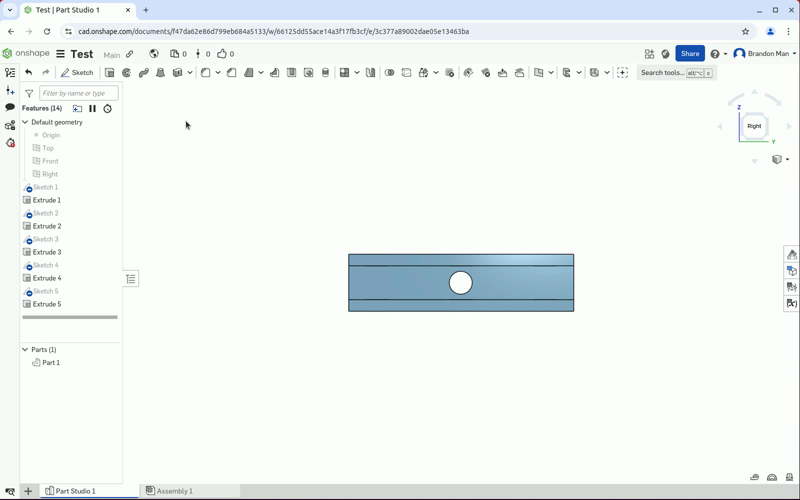
key(shift+7)
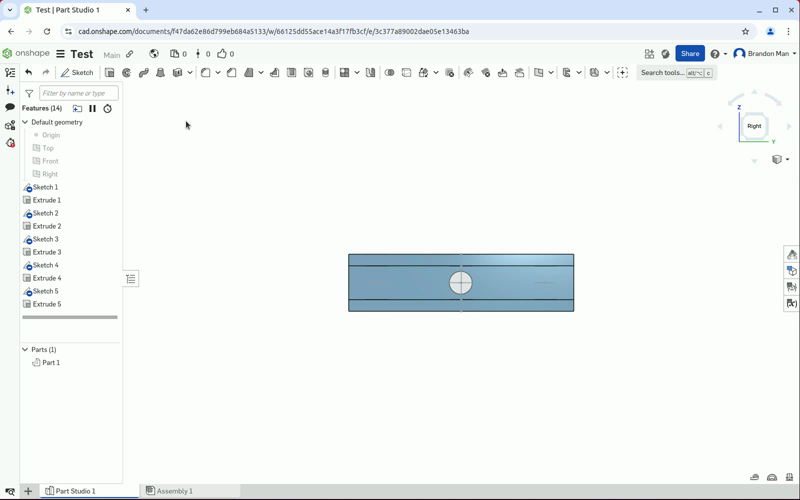
key(right, 2)
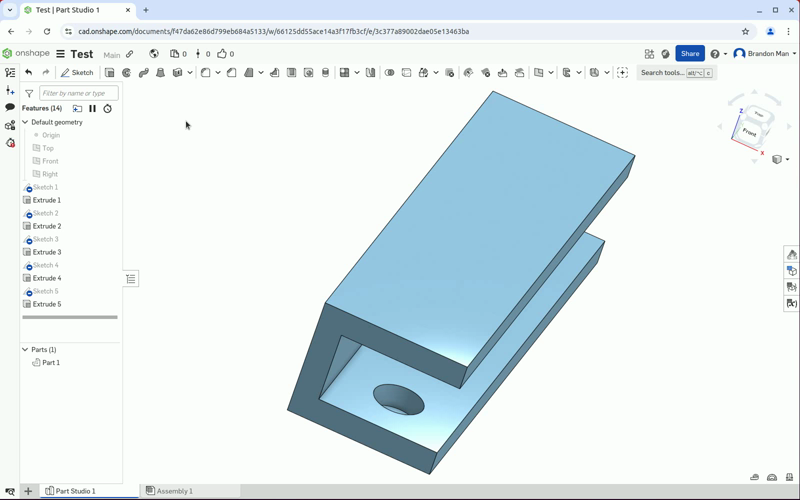
key(down, 2)
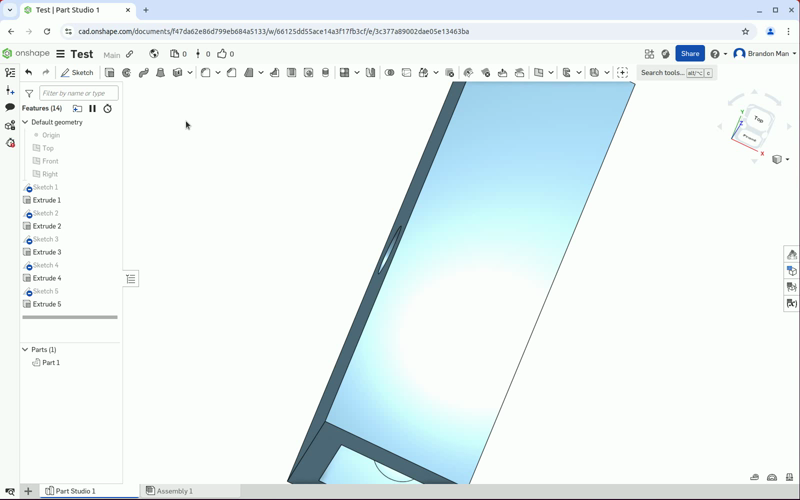
key(up, 2)
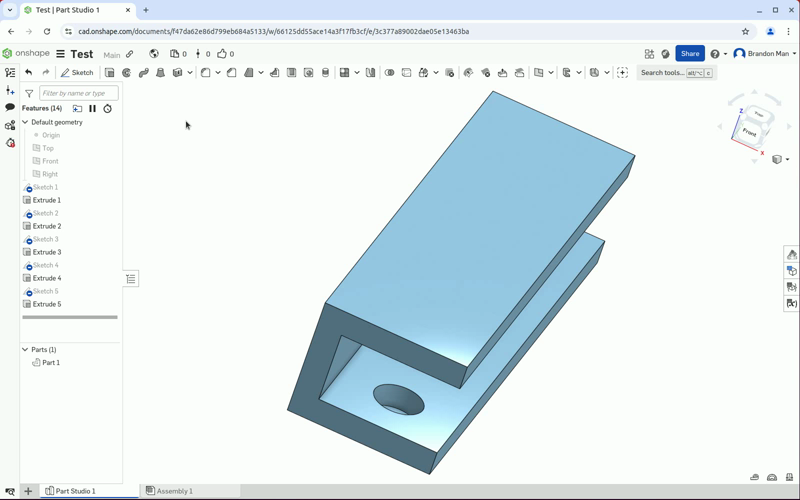
key(left, 2)
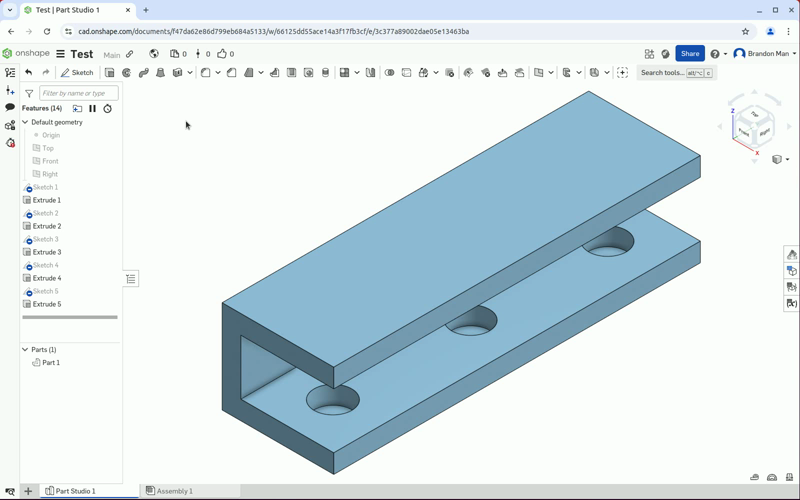
mouse_move(73, 189)
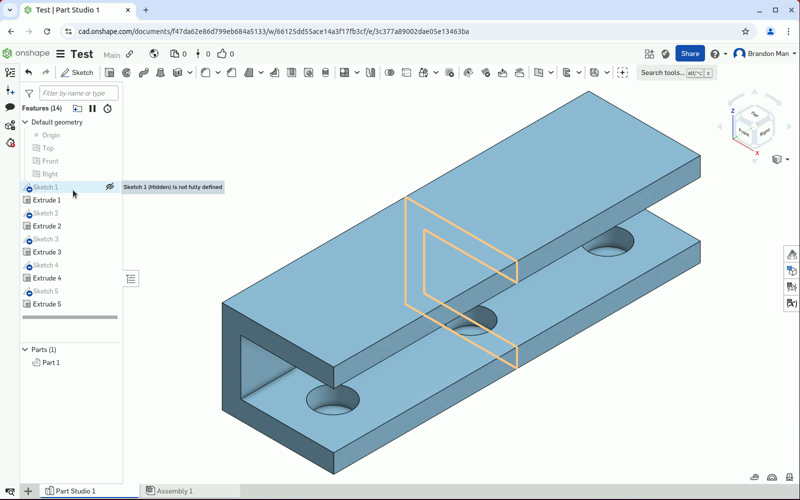
click(73, 189)